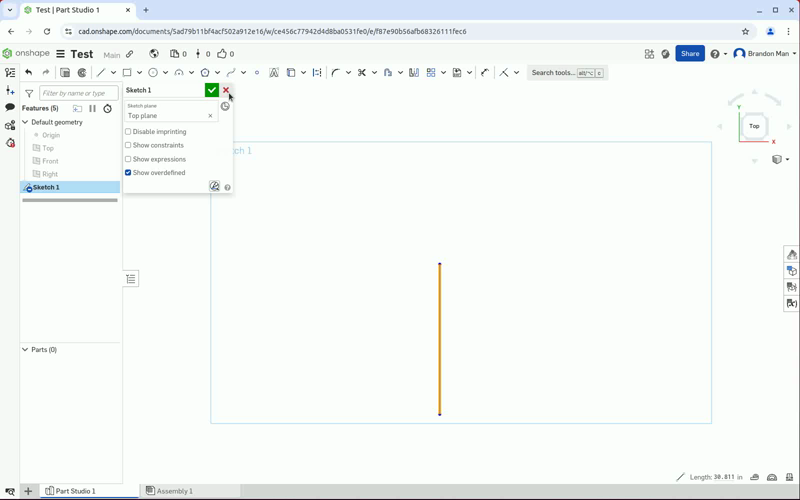
key(shift+h)
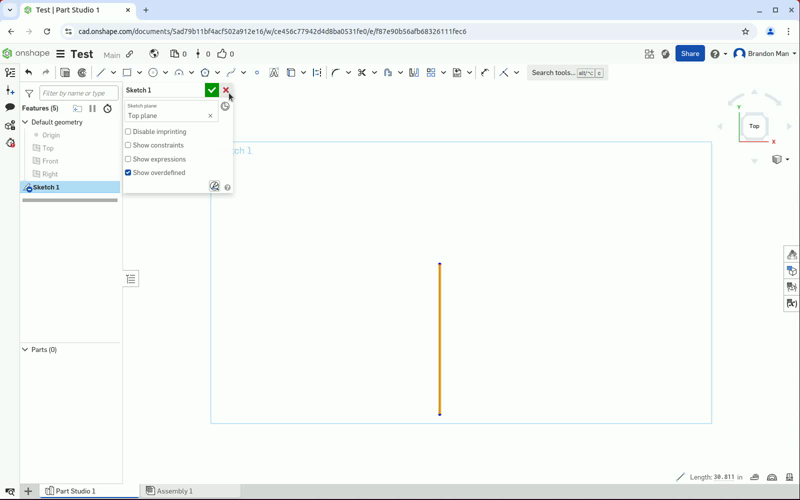
key(shift+s)
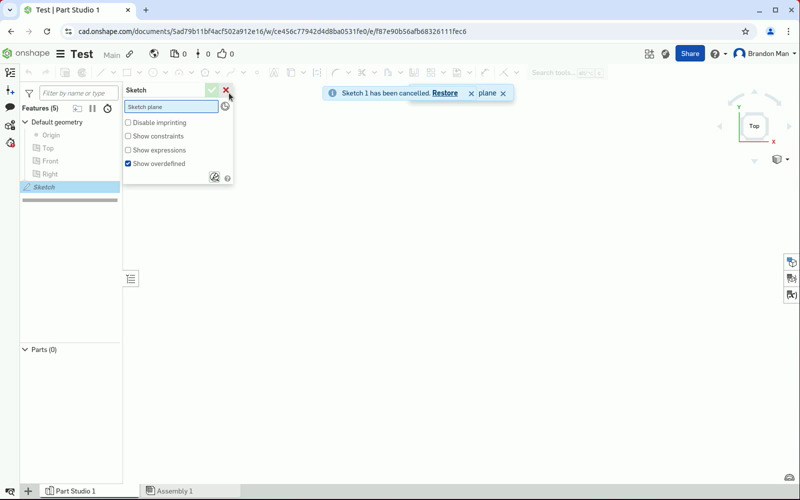
mouse_move(73, 150)
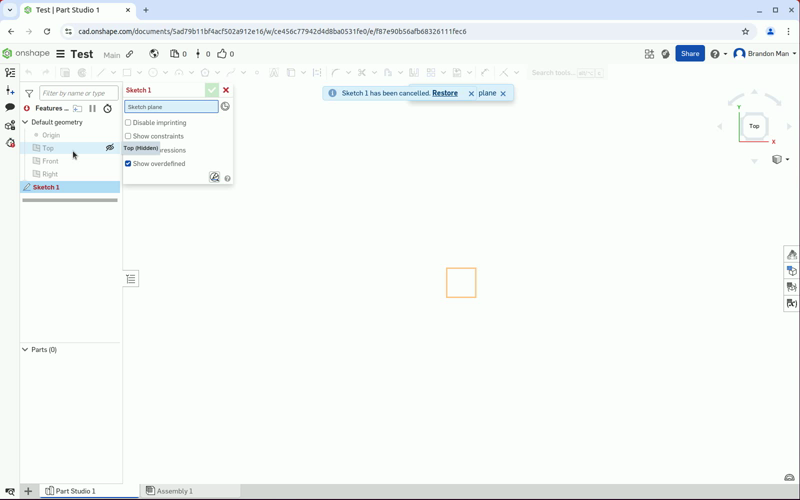
click(73, 150)
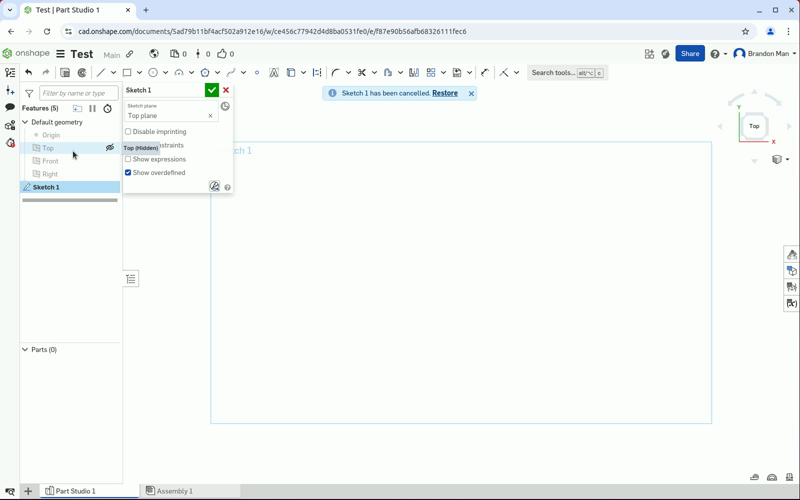
mouse_move(73, 352)
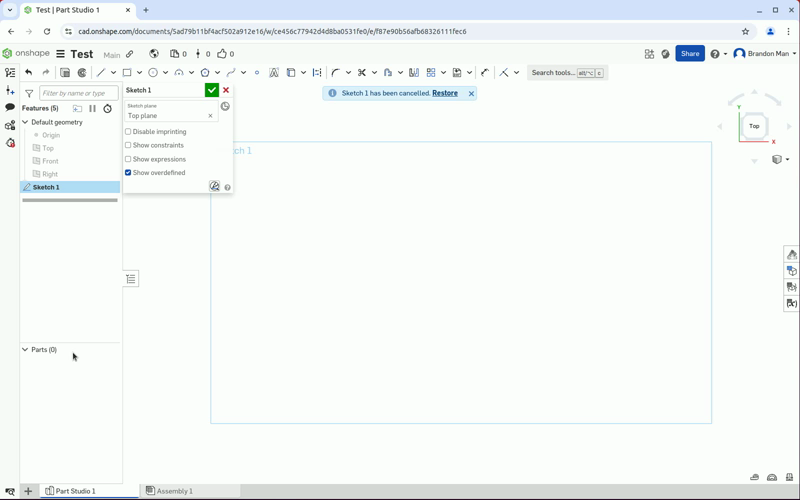
key(y)
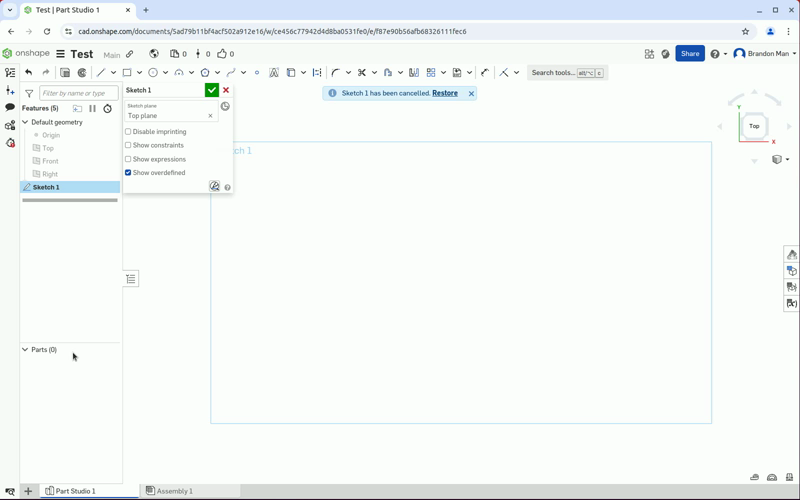
key(l)
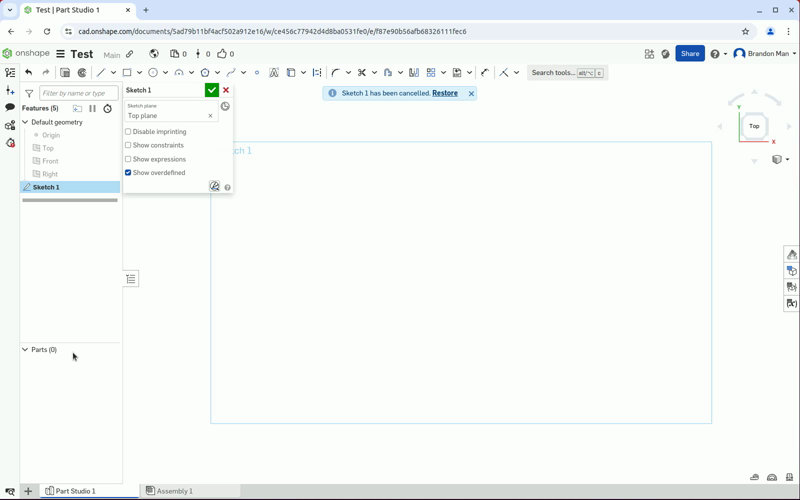
key_down(shift)
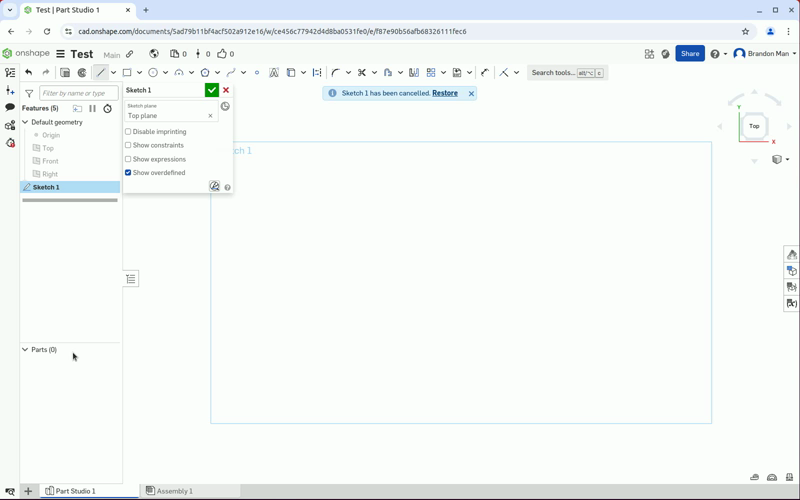
mouse_move(460, 282)
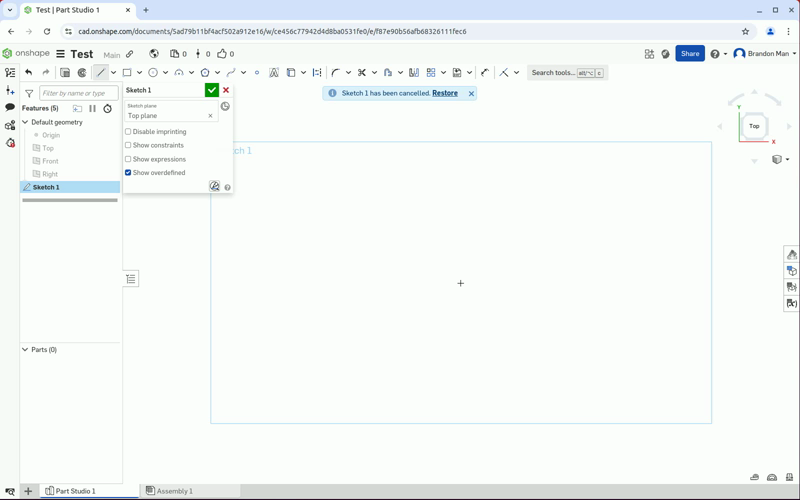
click(460, 282)
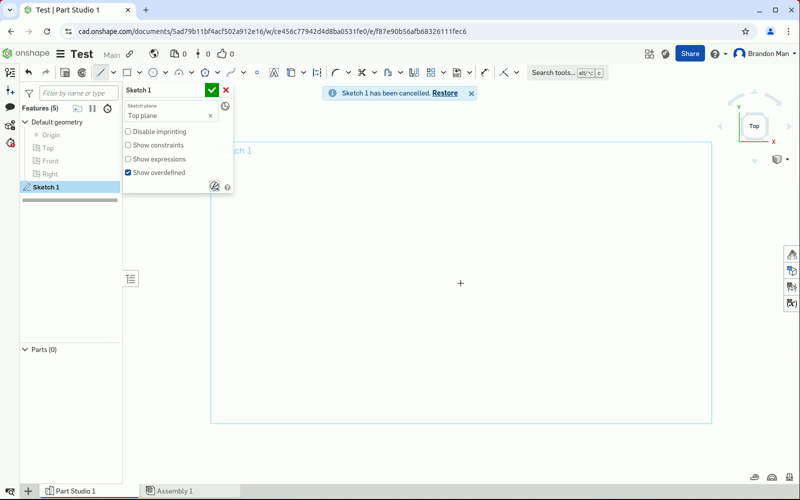
key_up(shift)
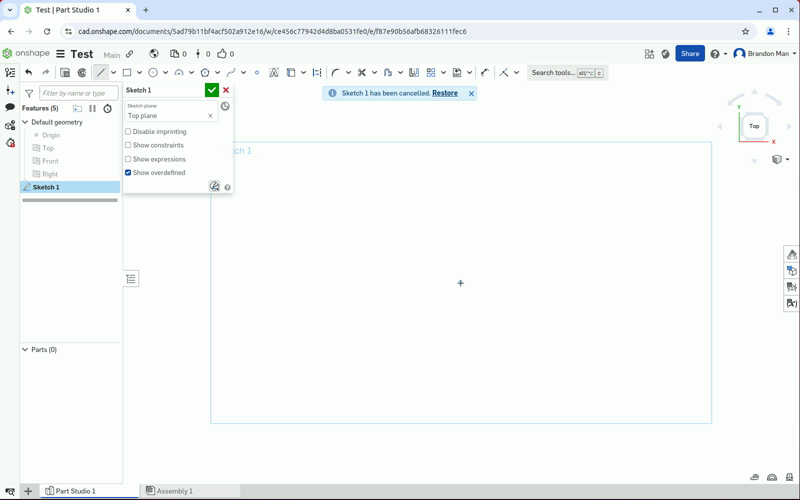
key_down(shift)
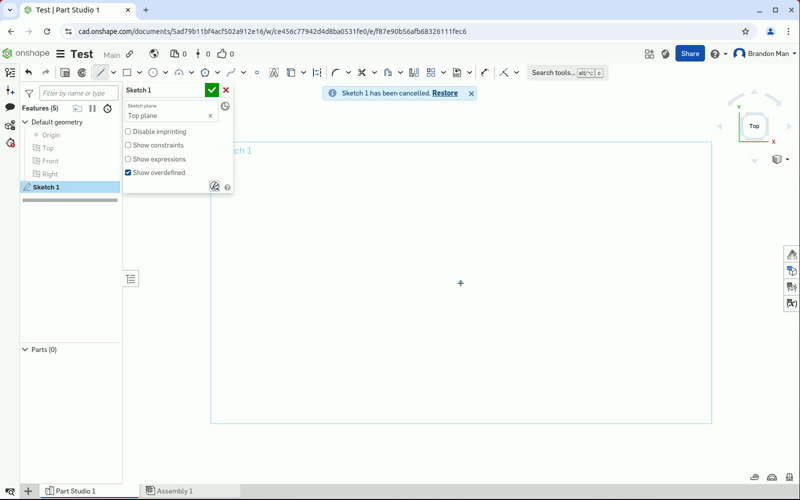
mouse_move(573, 282)
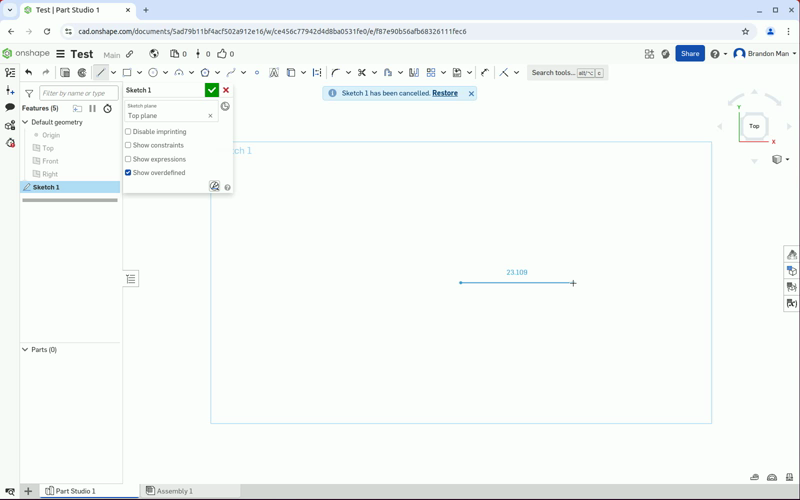
click(573, 282)
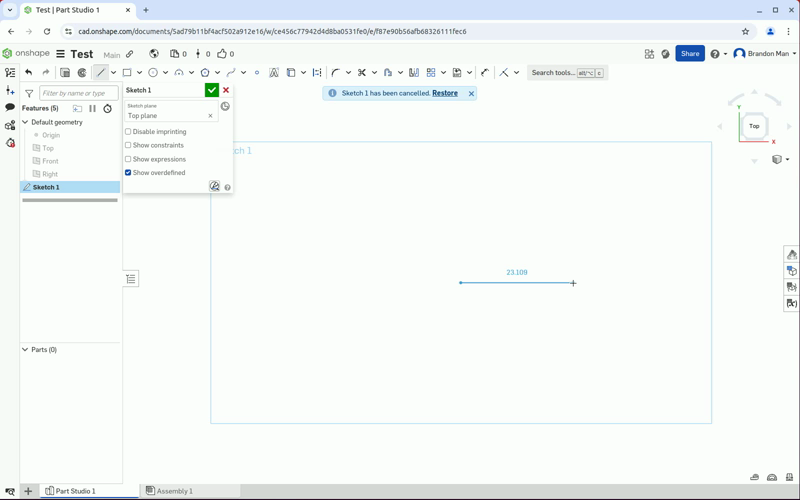
key_up(shift)
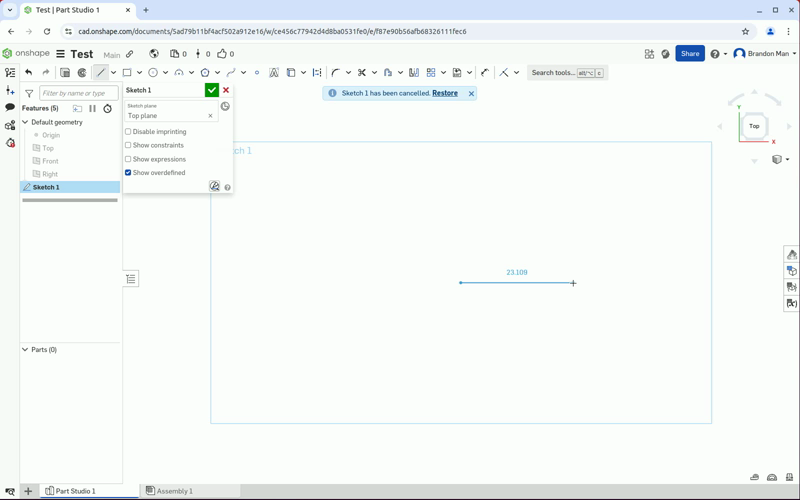
key_down(shift)
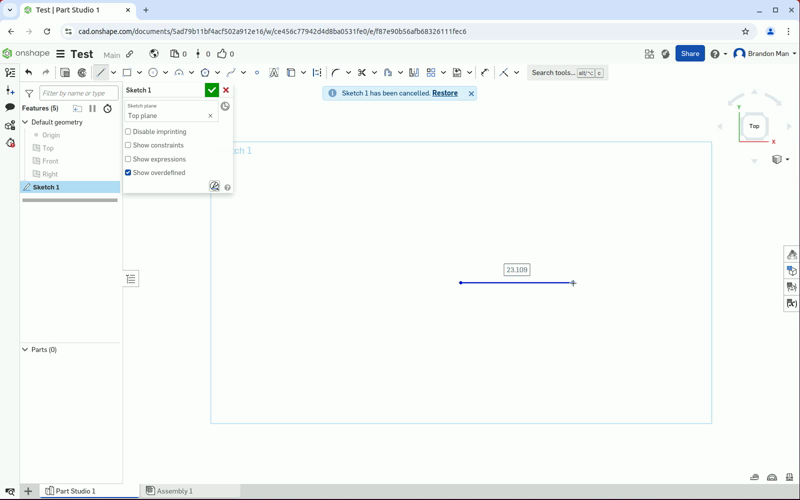
mouse_move(589, 282)
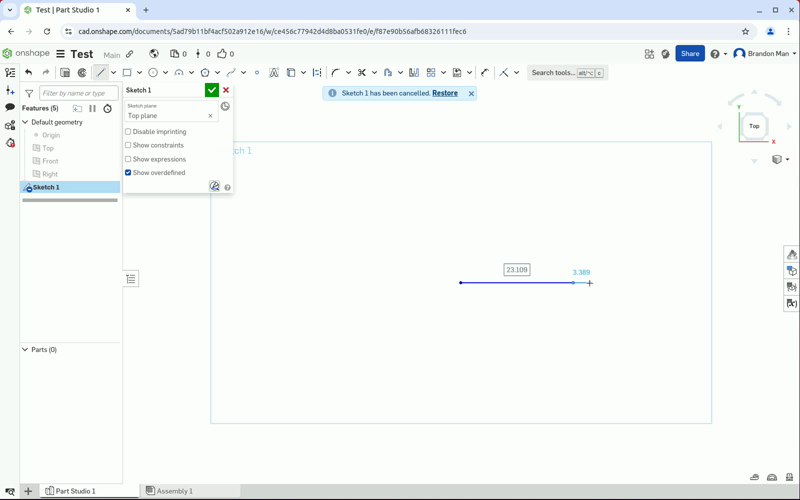
mouse_move(573, 233)
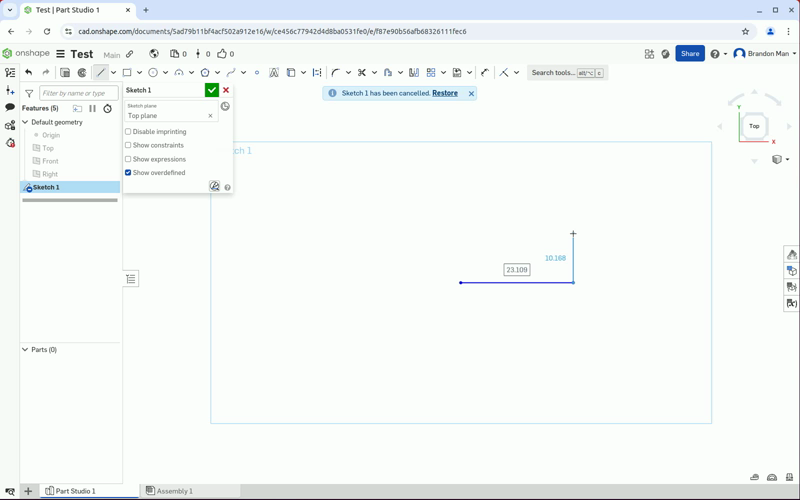
click(573, 233)
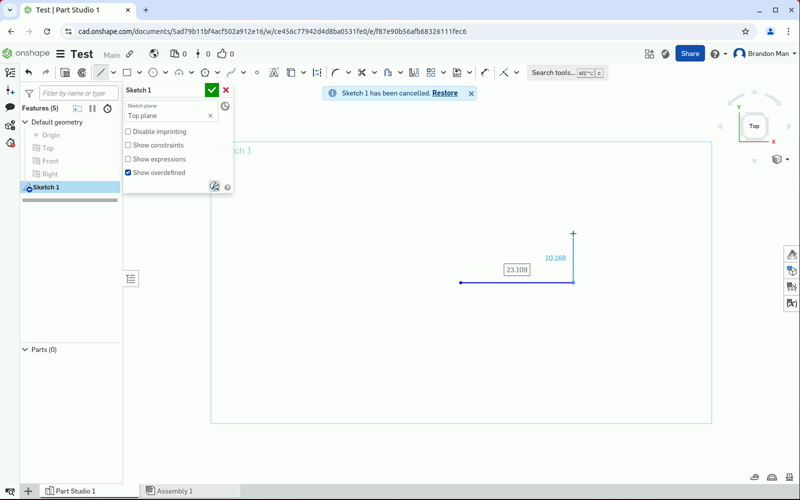
key_up(shift)
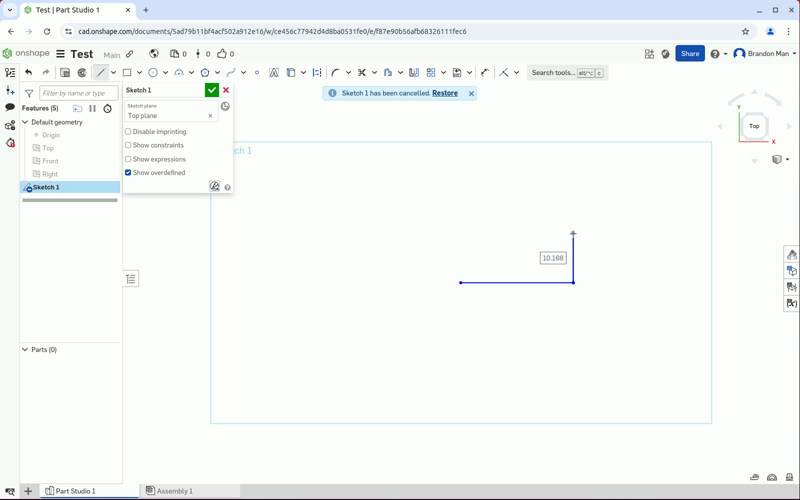
key_down(shift)
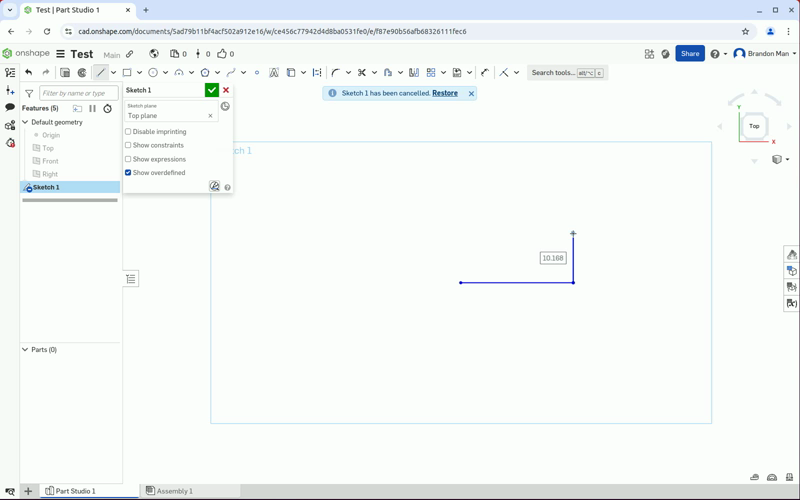
mouse_move(460, 233)
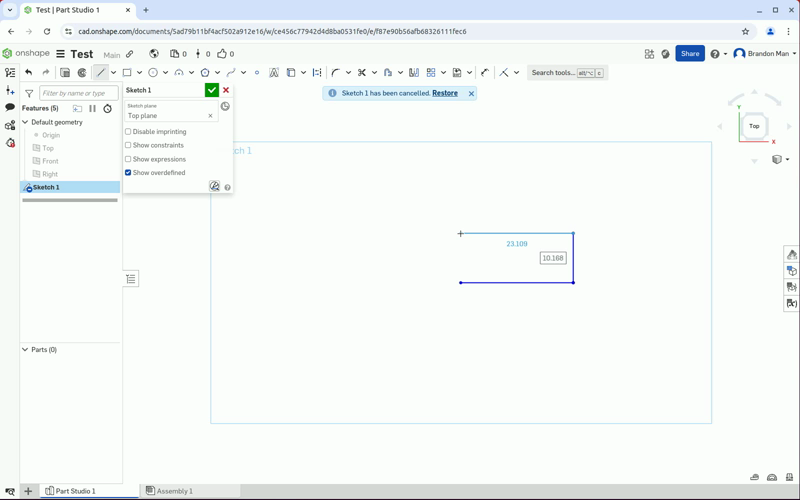
click(460, 233)
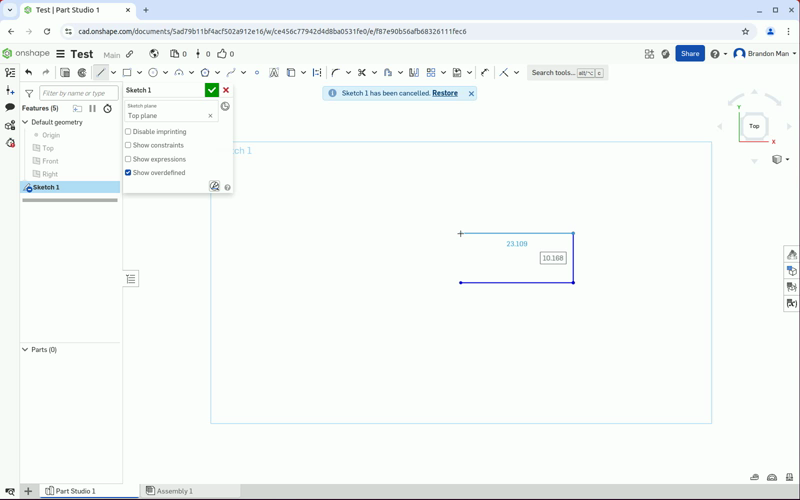
key_up(shift)
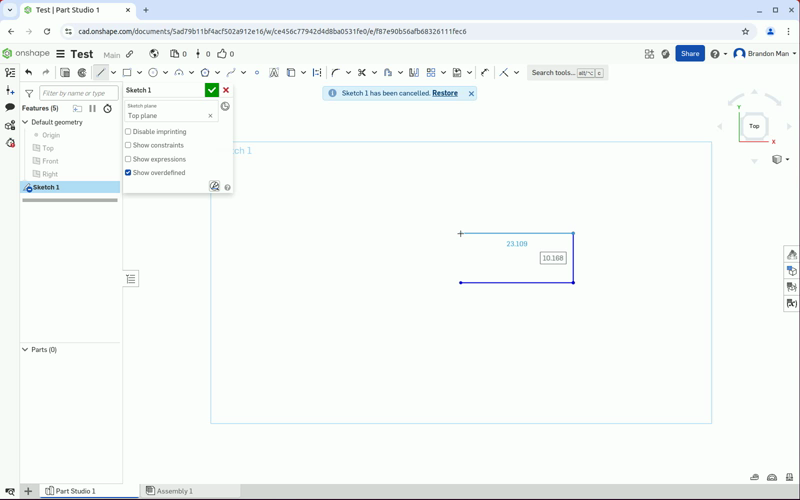
mouse_move(490, 233)
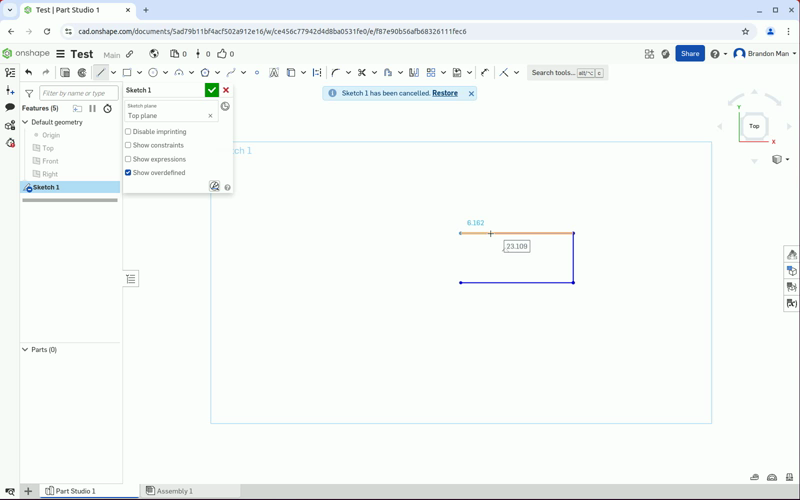
key_down(shift)
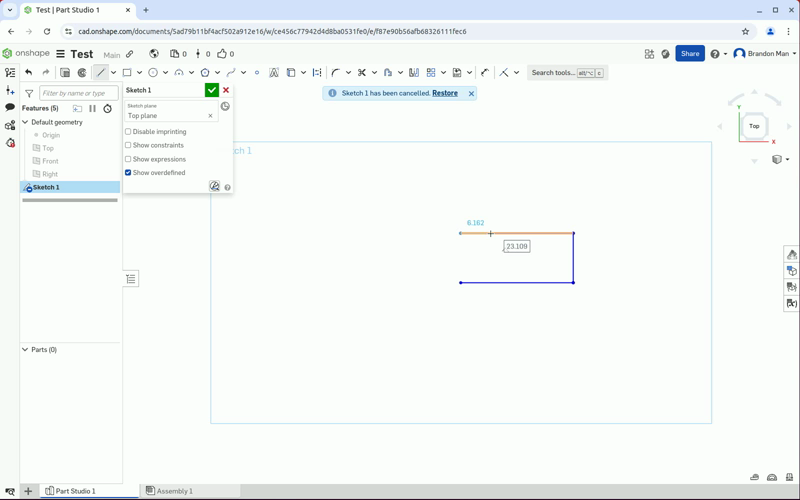
mouse_move(460, 282)
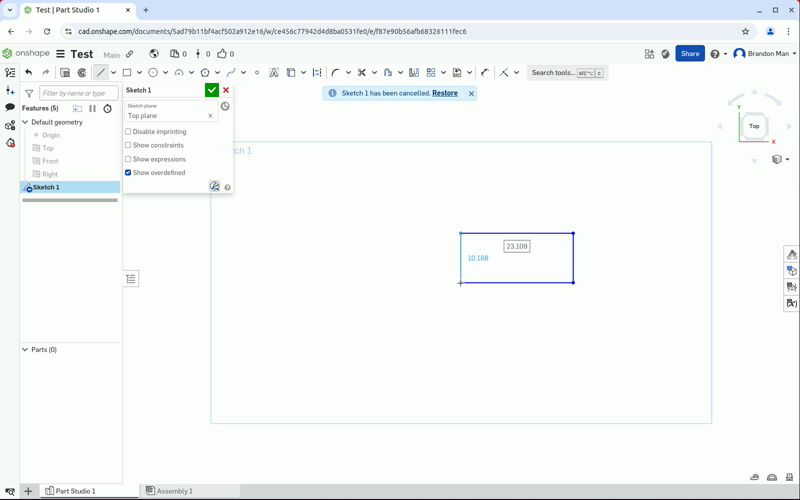
key_up(shift)
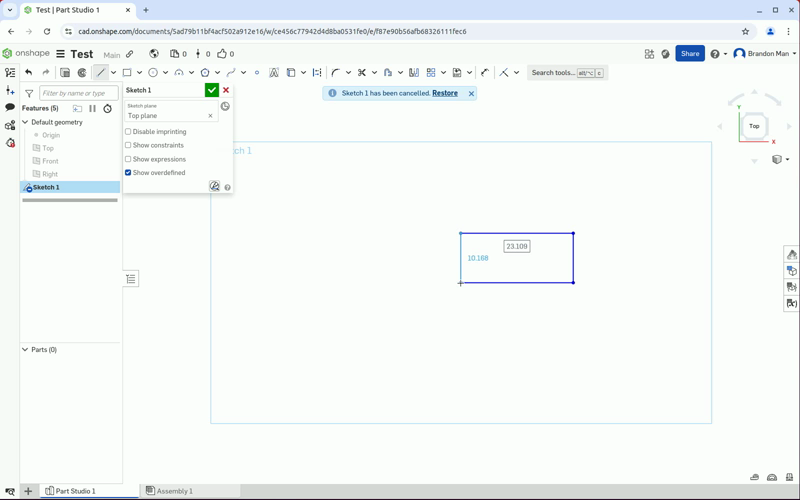
click(460, 282)
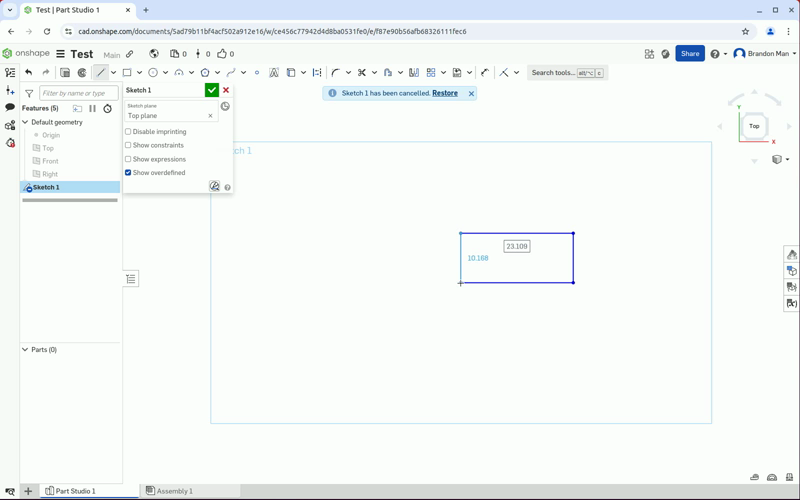
key(esc)
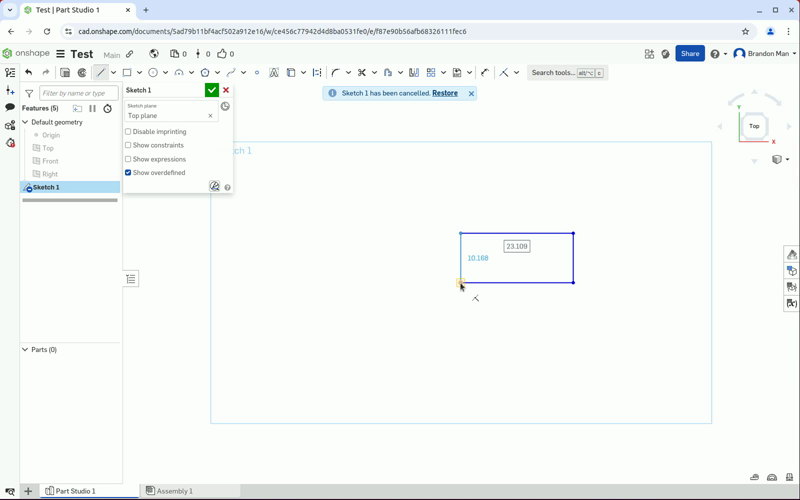
mouse_move(525, 276)
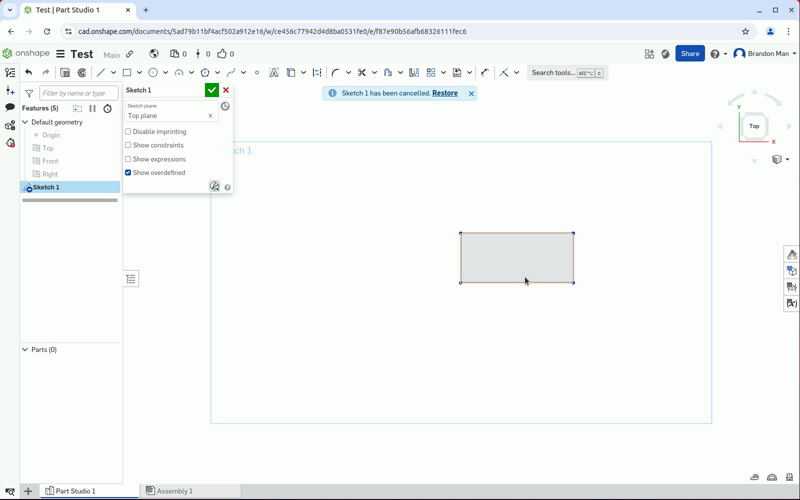
click(525, 276)
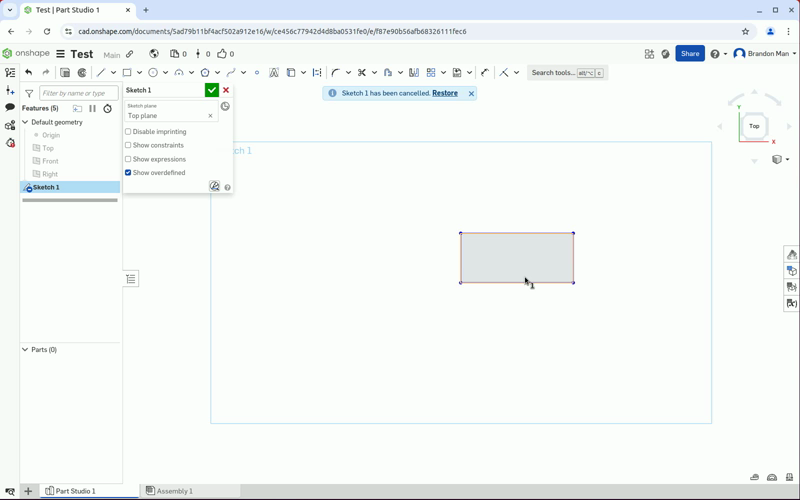
mouse_move(73, 352)
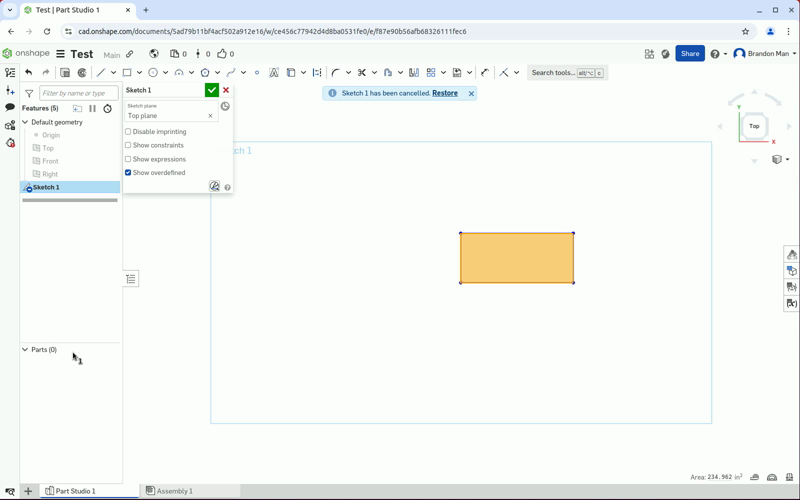
key(shift+y)
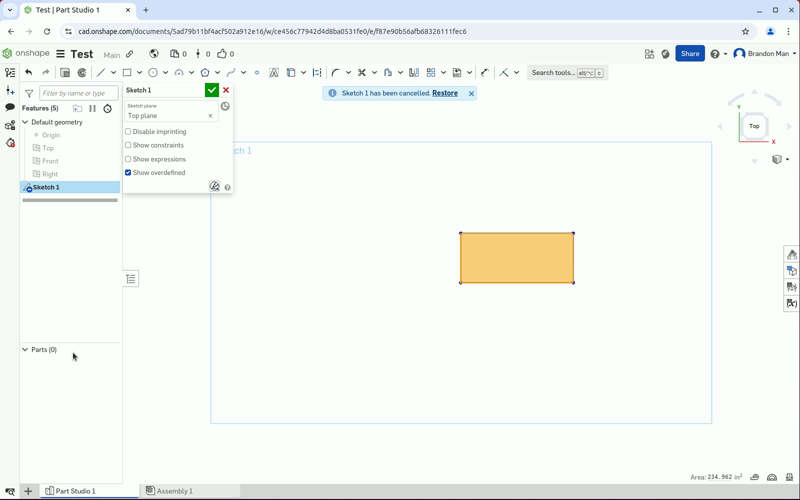
key(shift+e)
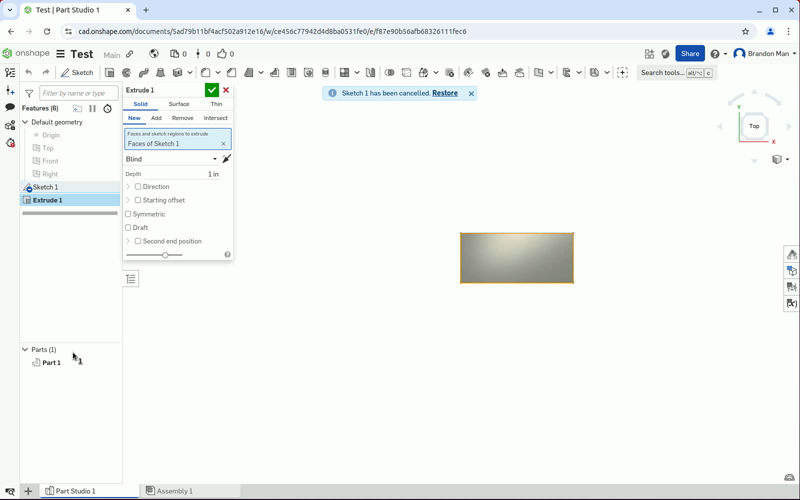
mouse_move(143, 106)
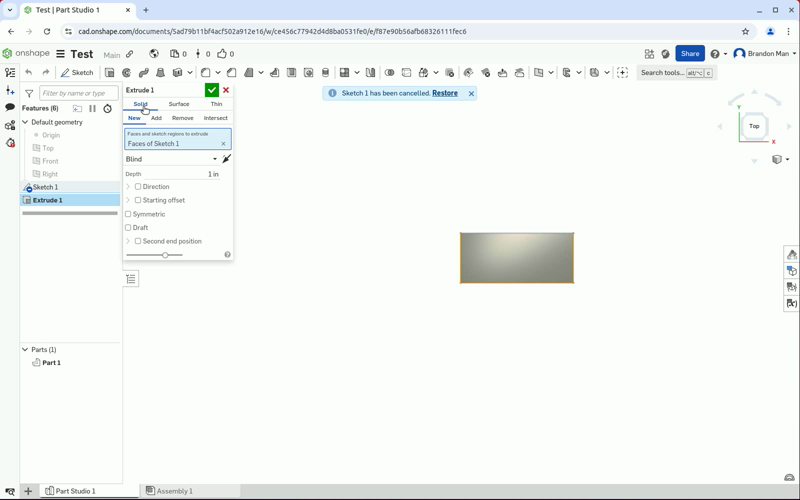
click(143, 106)
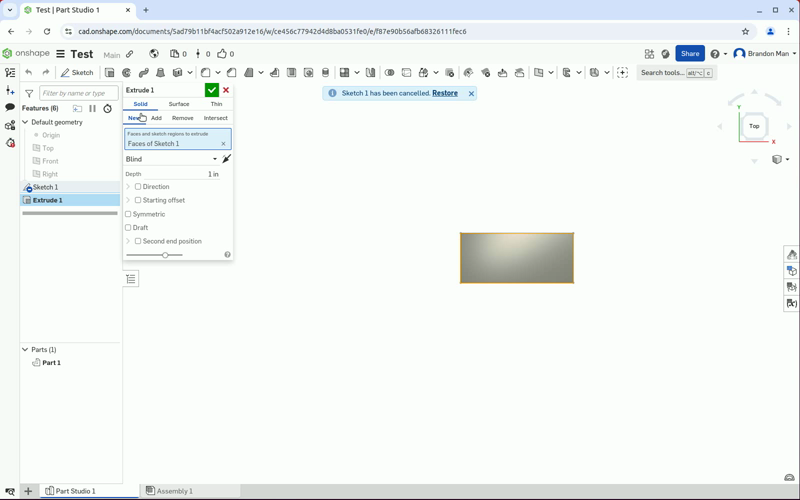
mouse_move(137, 120)
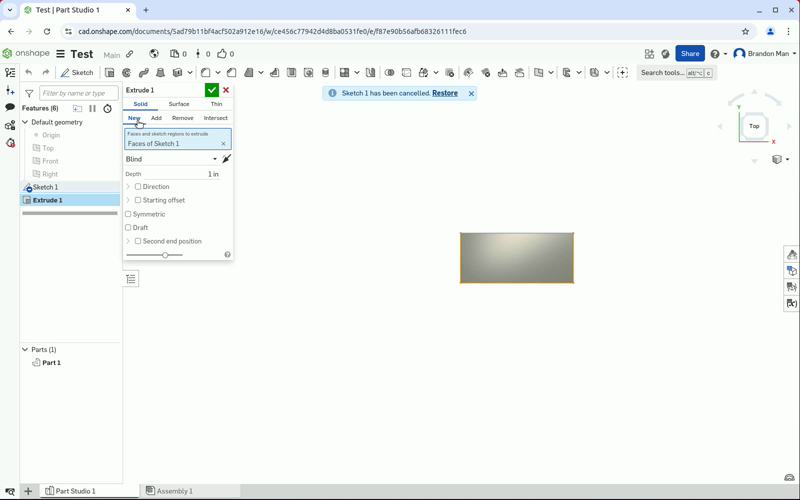
click(137, 120)
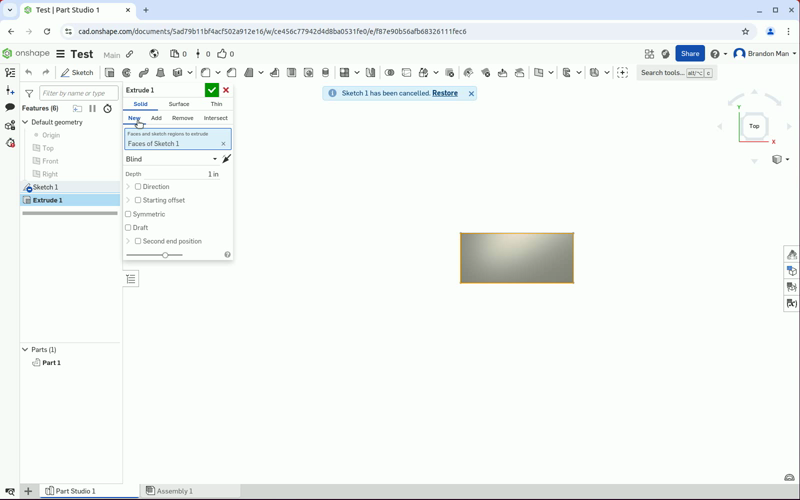
key(tab, 4)
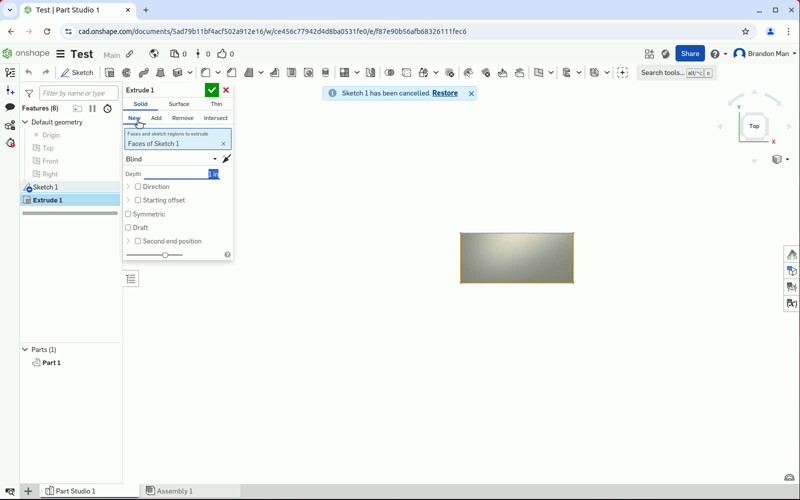
text(0.481)
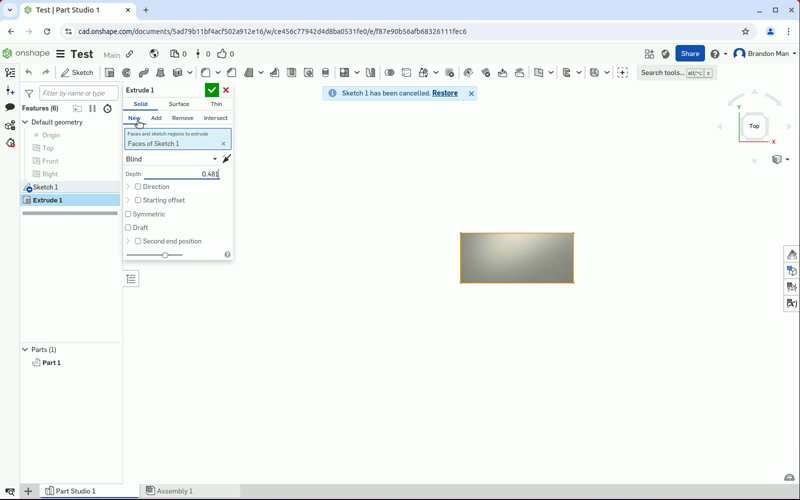
key(enter)
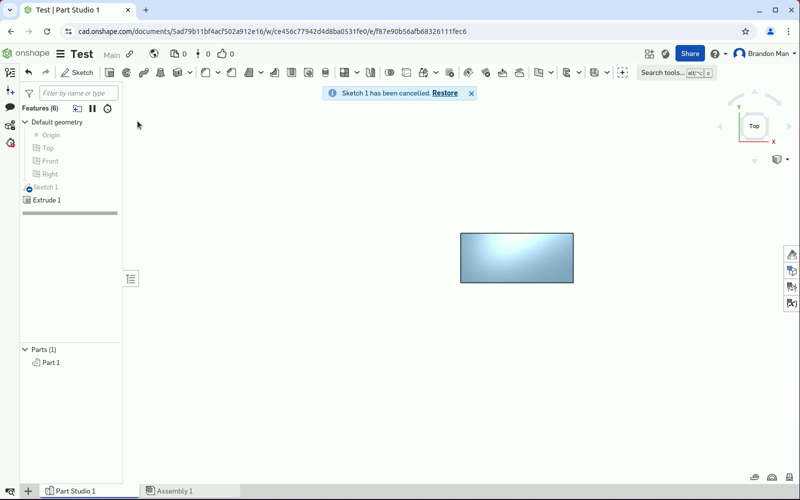
key(shift+h)
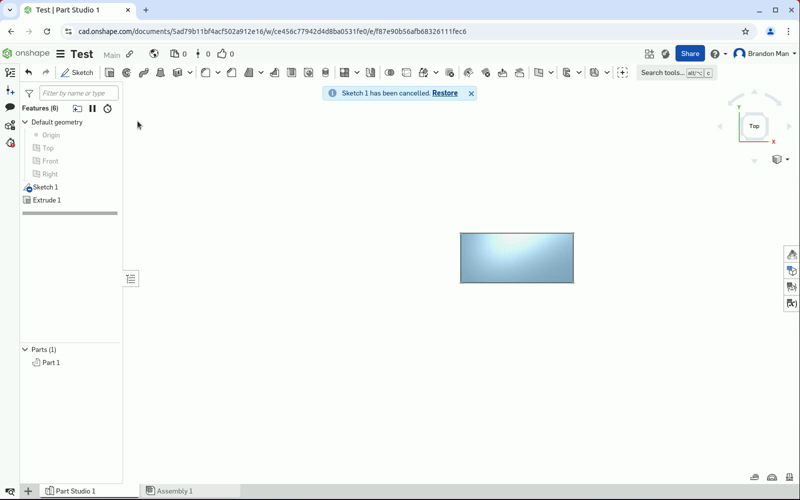
key(shift+h)
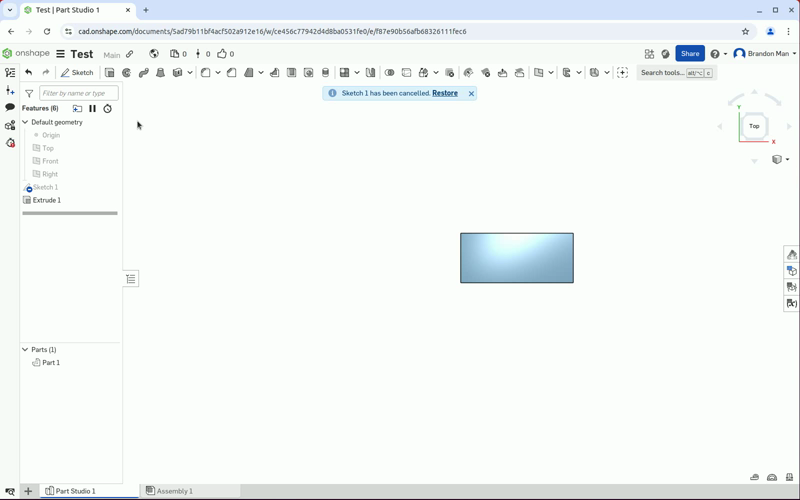
mouse_move(73, 189)
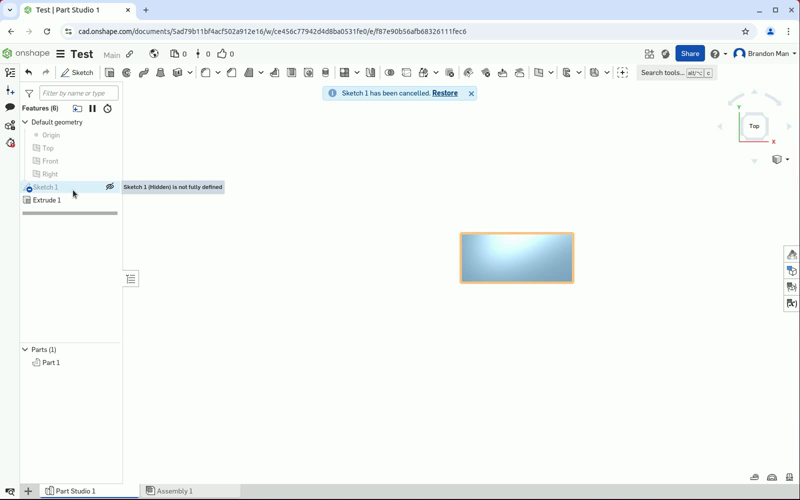
click(73, 189)
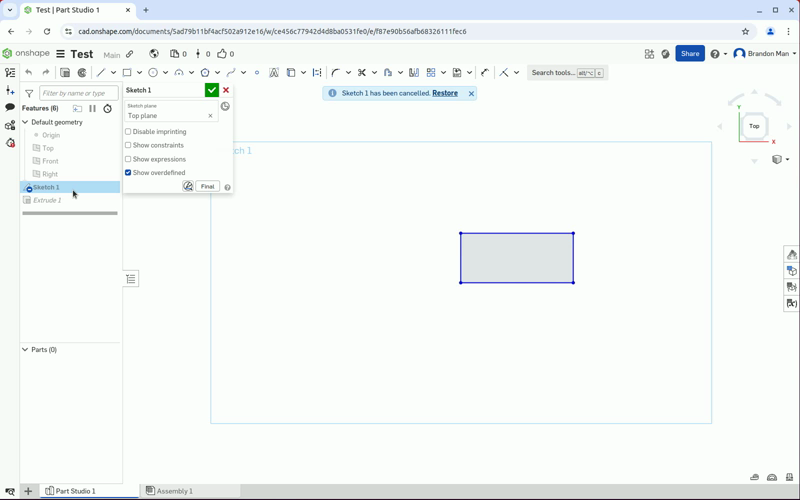
mouse_move(229, 92)
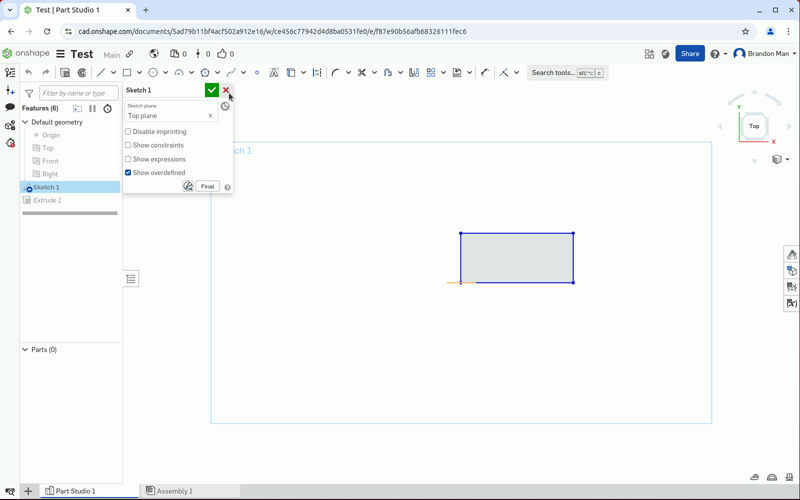
click(229, 92)
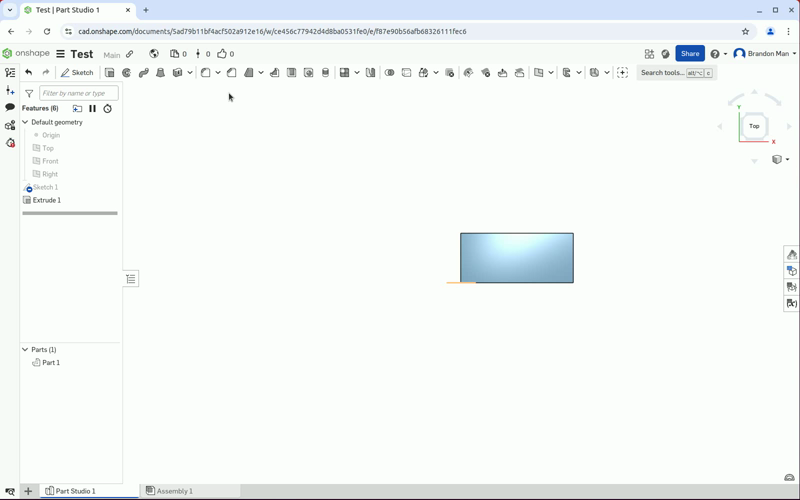
mouse_move(541, 75)
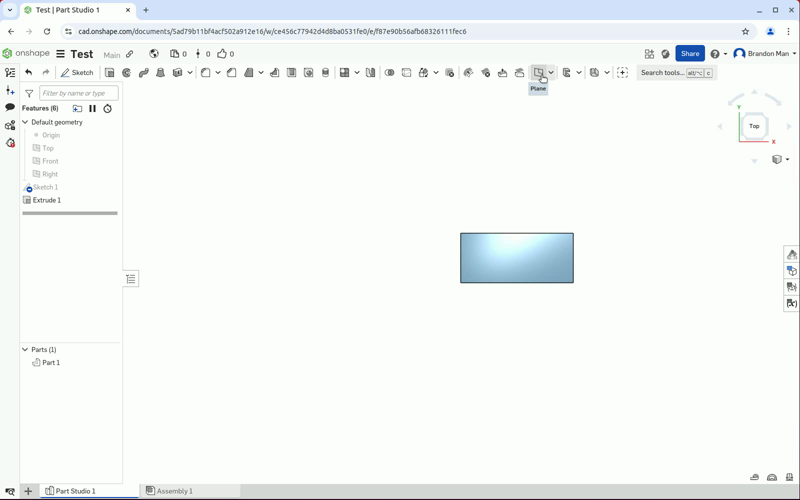
click(541, 75)
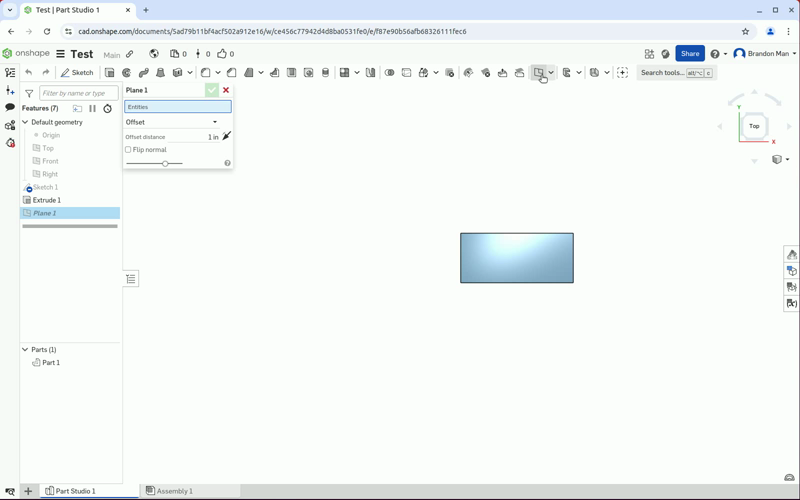
mouse_move(73, 150)
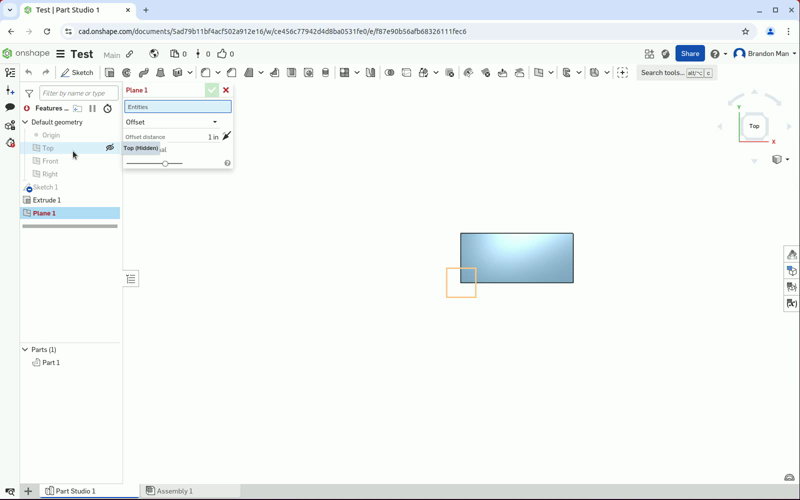
click(73, 150)
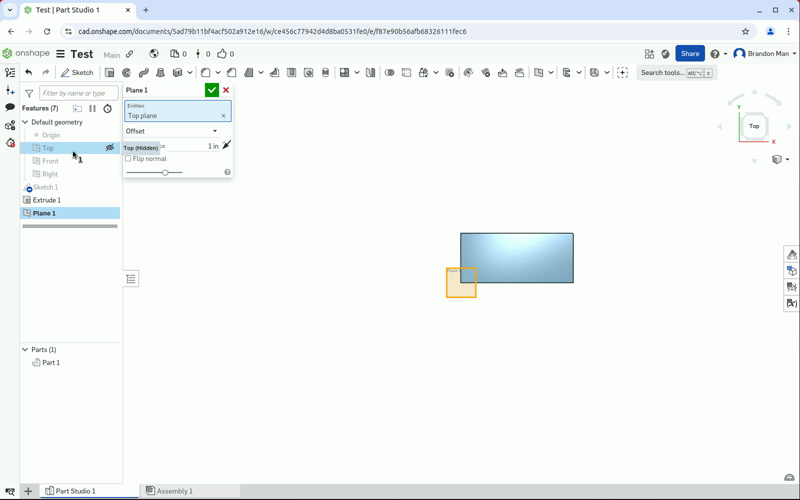
key(tab, 2)
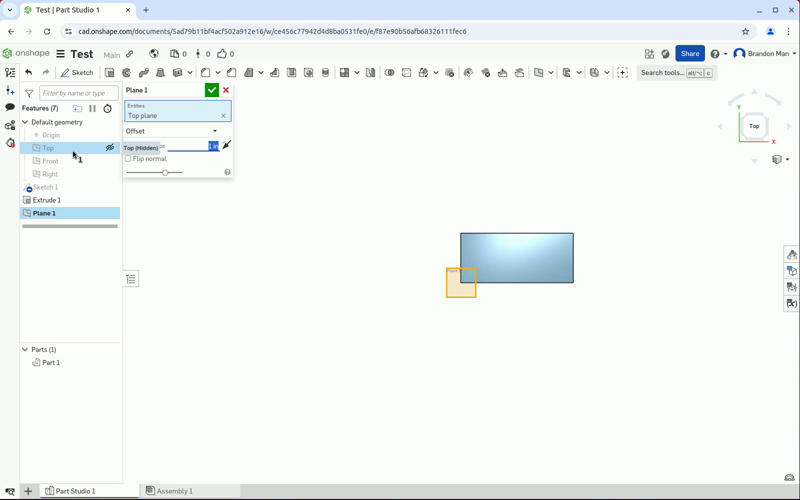
text(0.493)
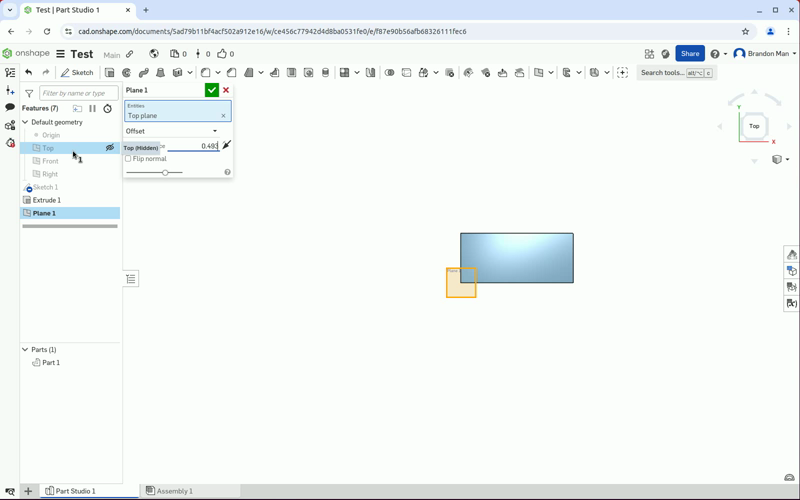
key(enter, 2)
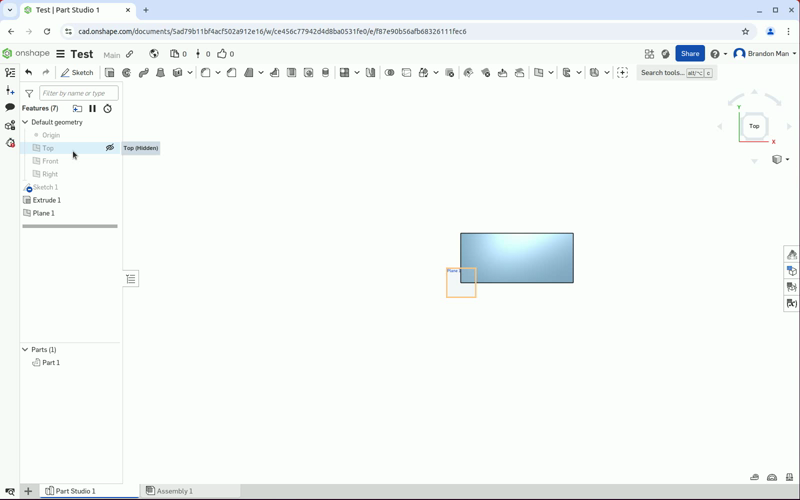
key(shift+s)
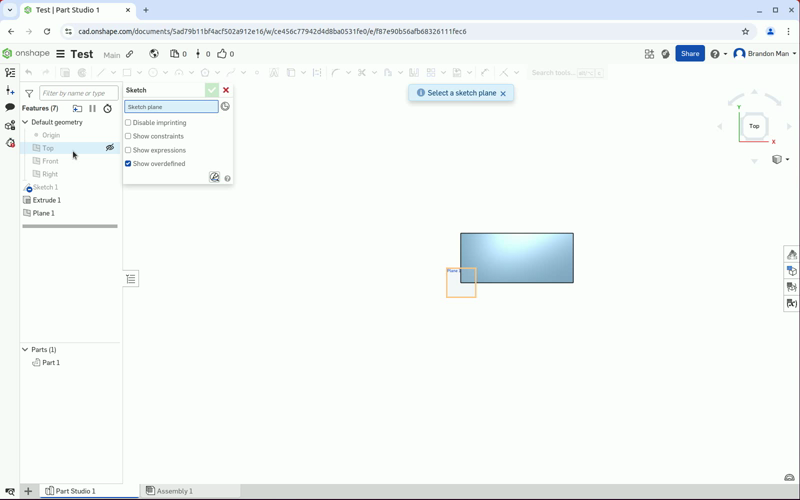
mouse_move(73, 215)
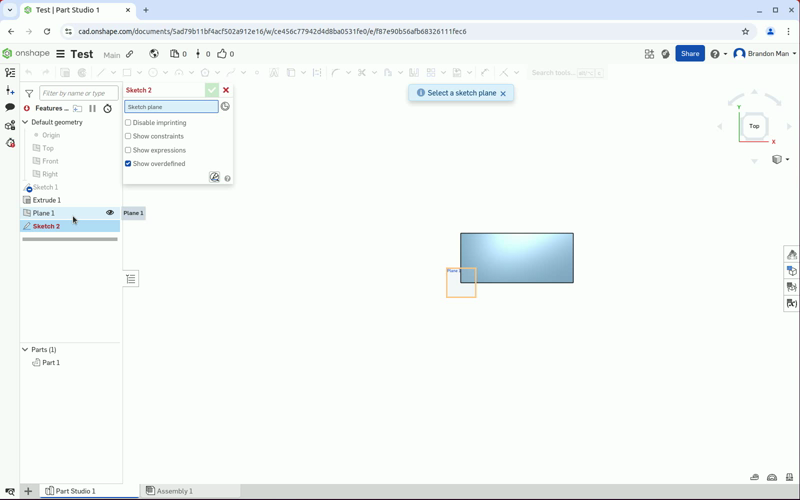
click(73, 215)
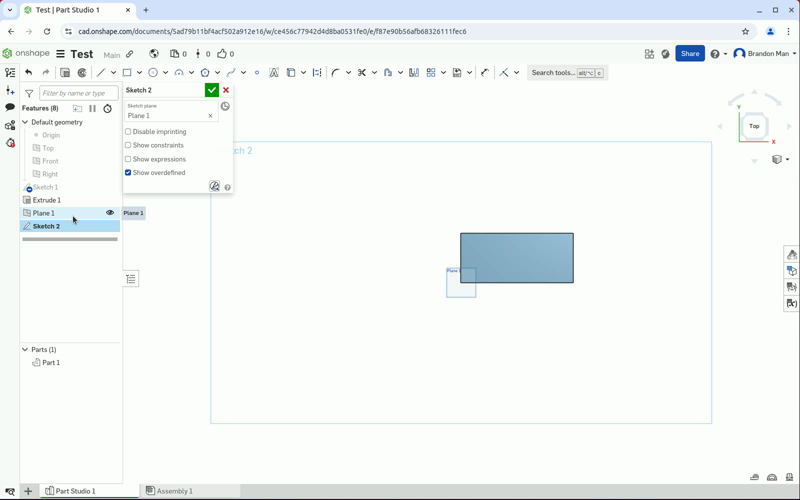
mouse_move(73, 352)
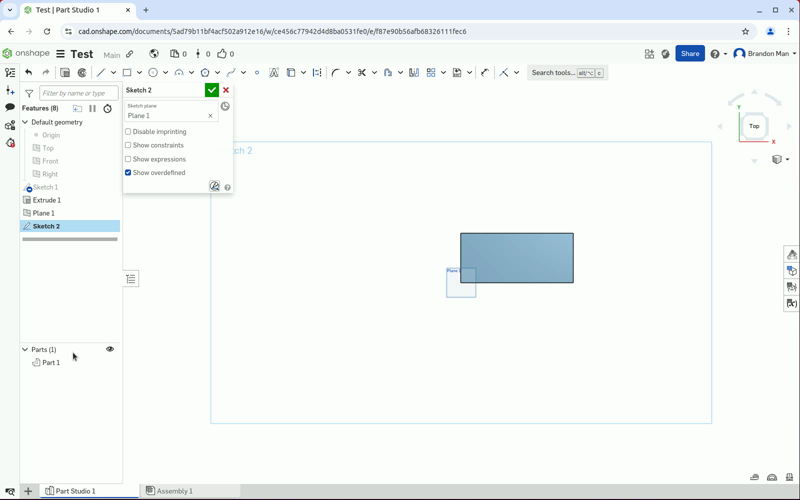
key(y)
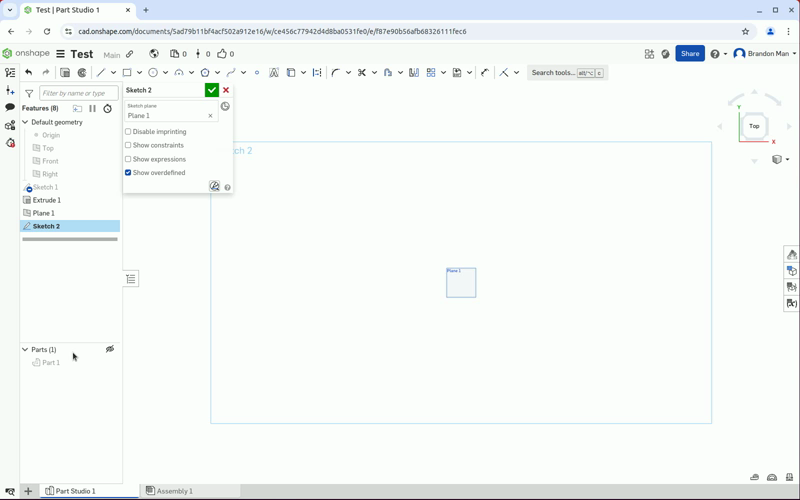
key(l)
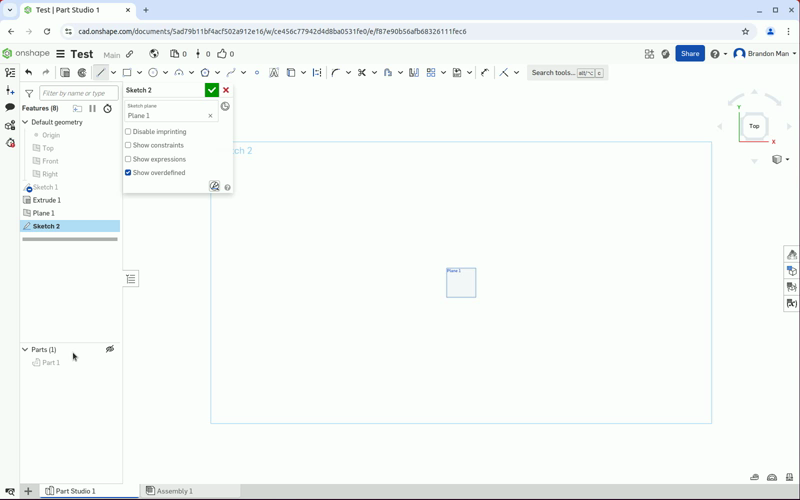
key_down(shift)
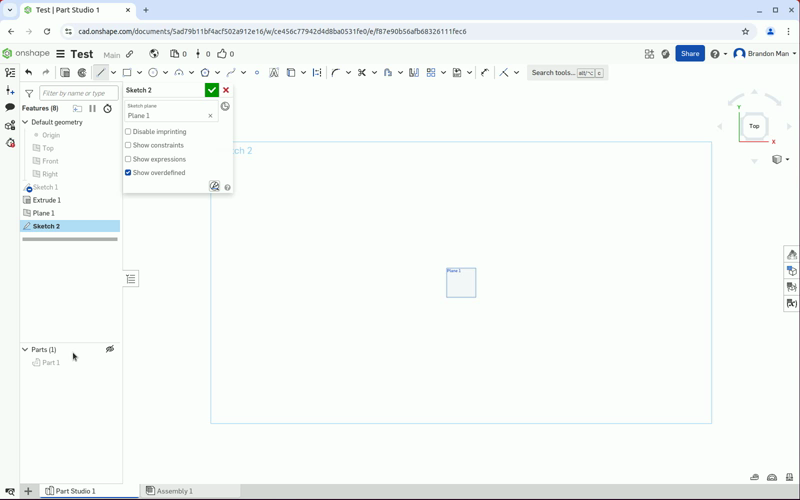
mouse_move(460, 282)
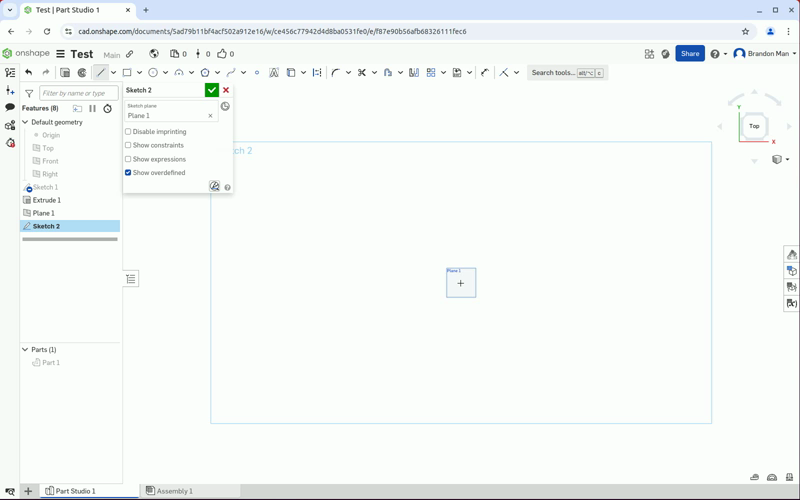
click(460, 282)
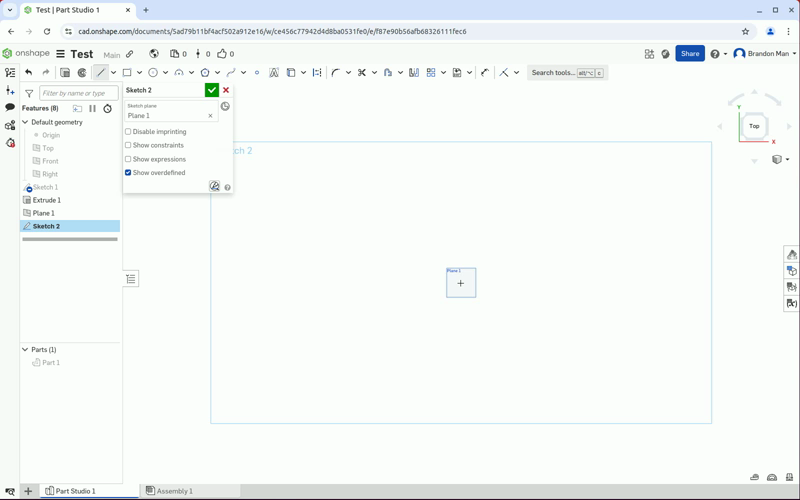
key_up(shift)
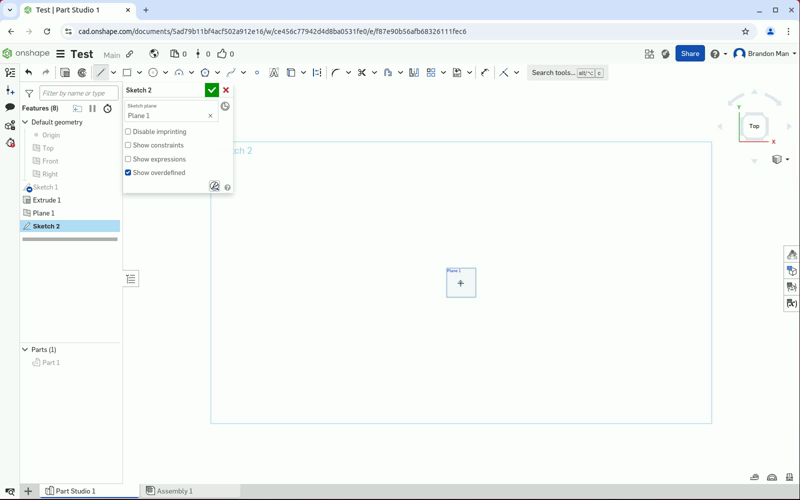
key_down(shift)
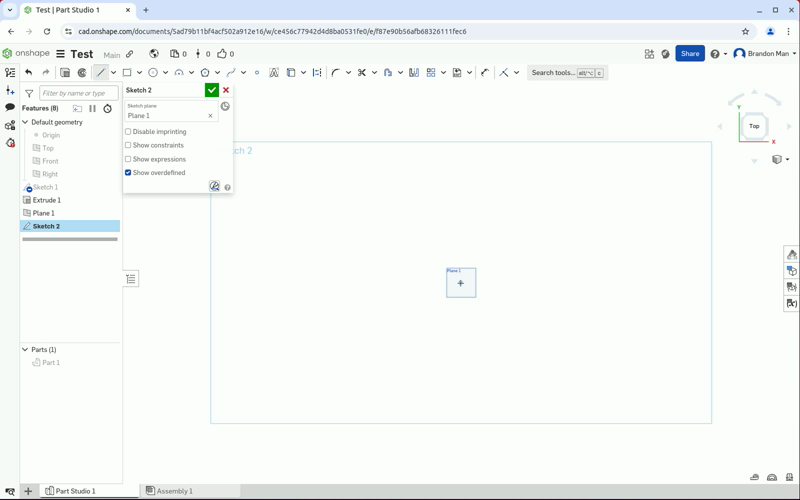
mouse_move(490, 282)
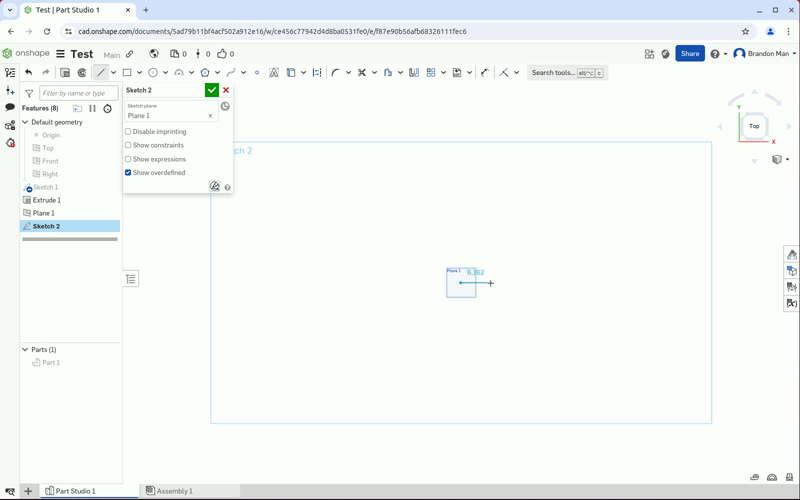
mouse_move(462, 282)
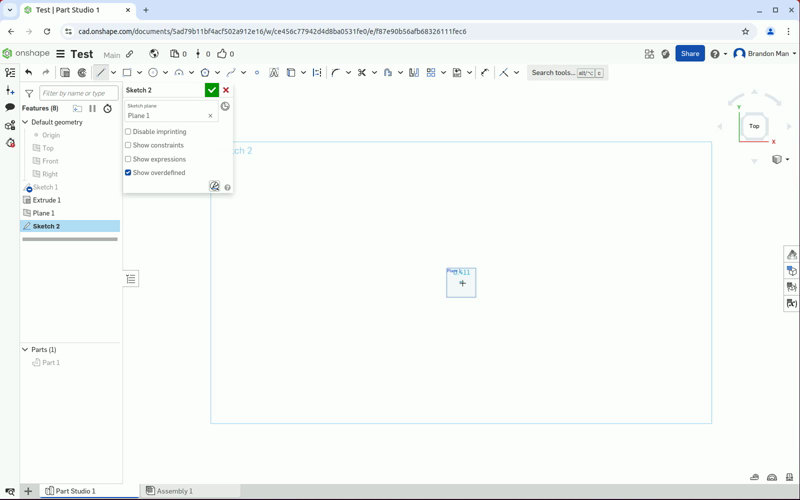
scroll(6)
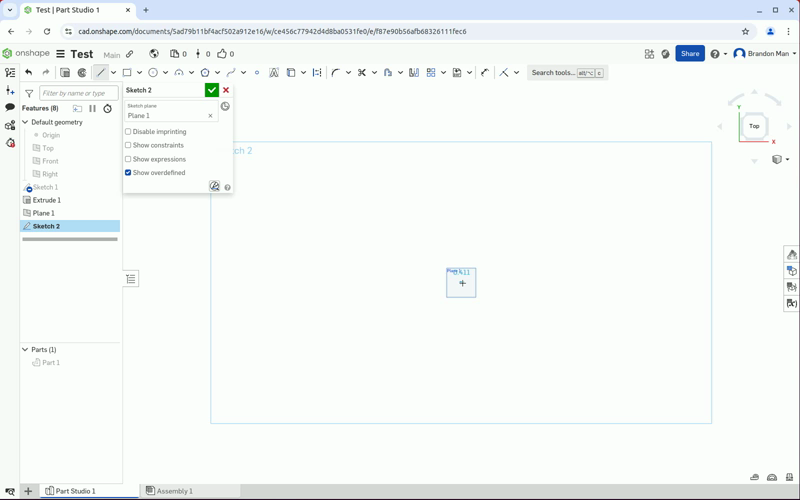
scroll(6)
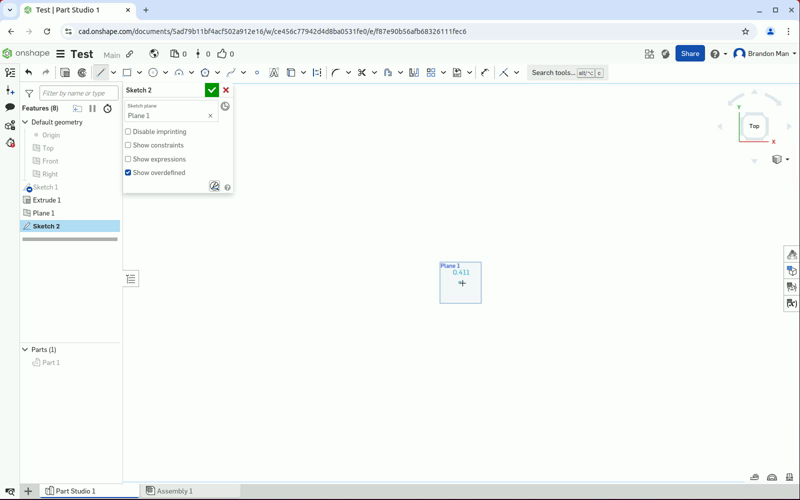
scroll(6)
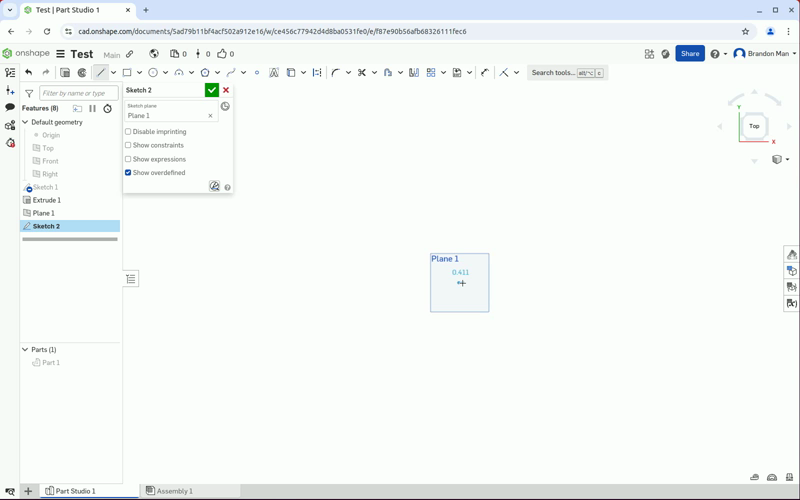
scroll(6)
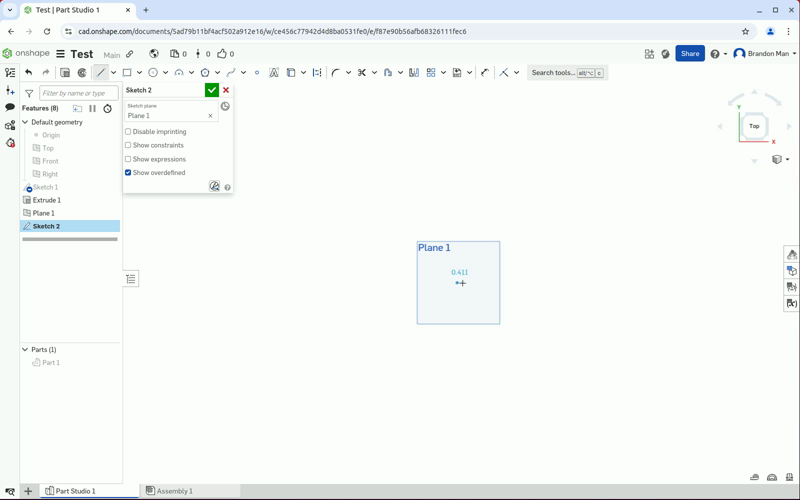
scroll(6)
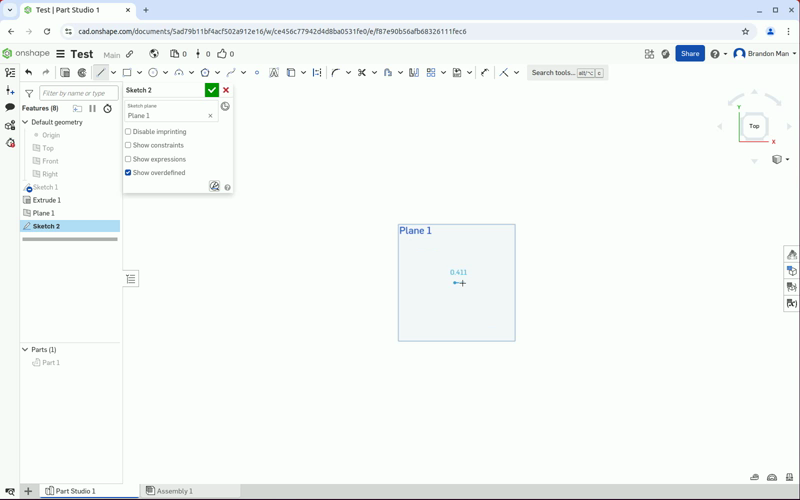
scroll(6)
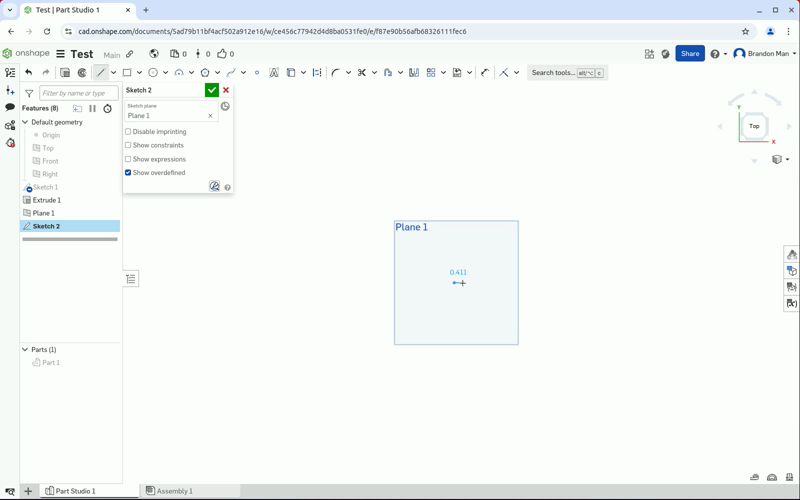
scroll(6)
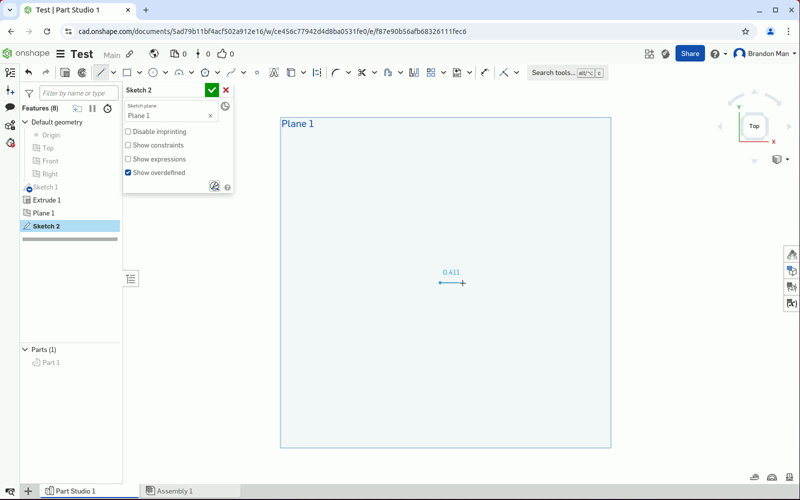
click(462, 282)
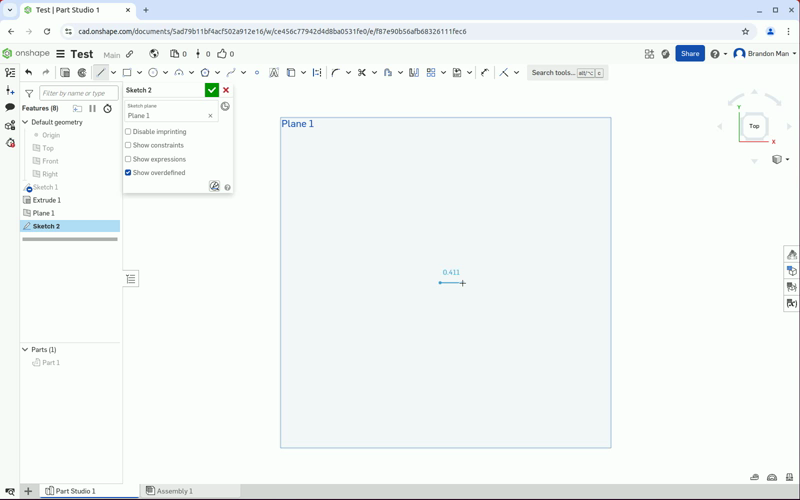
scroll(-6)
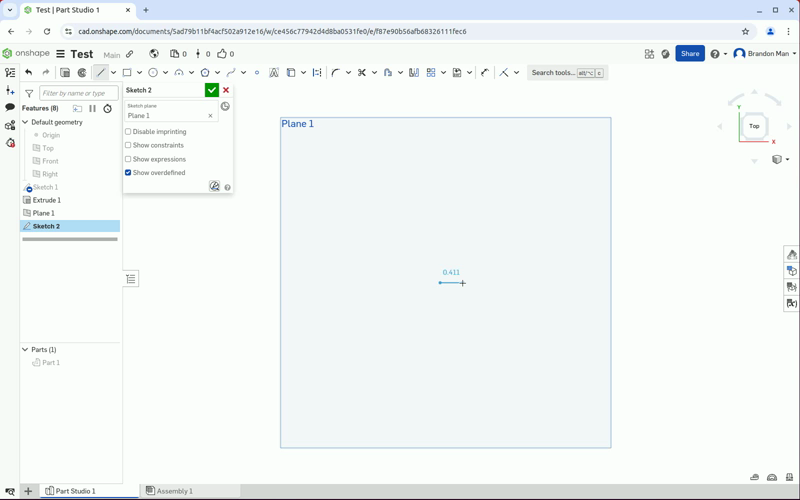
scroll(-6)
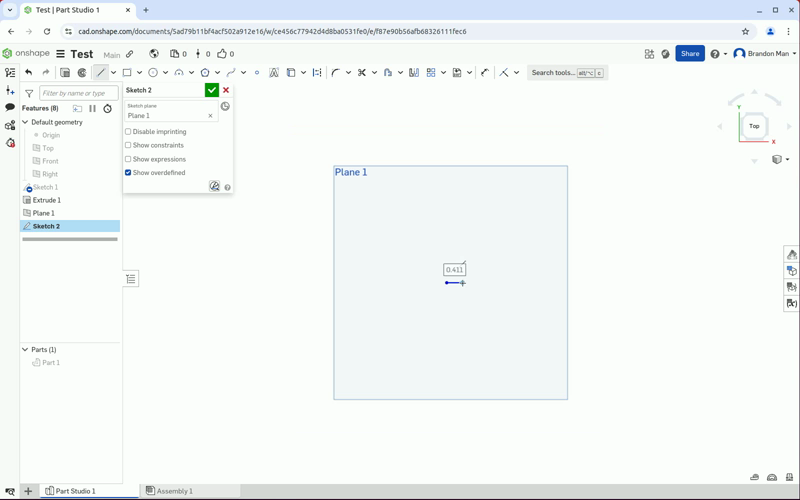
scroll(-6)
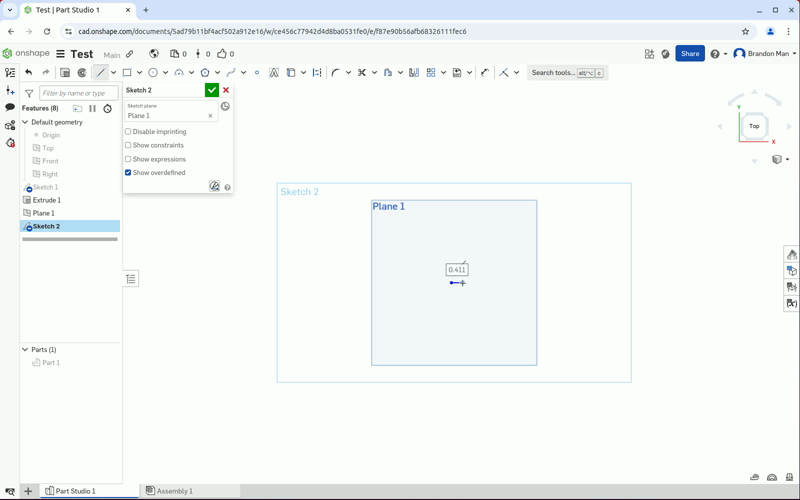
scroll(-6)
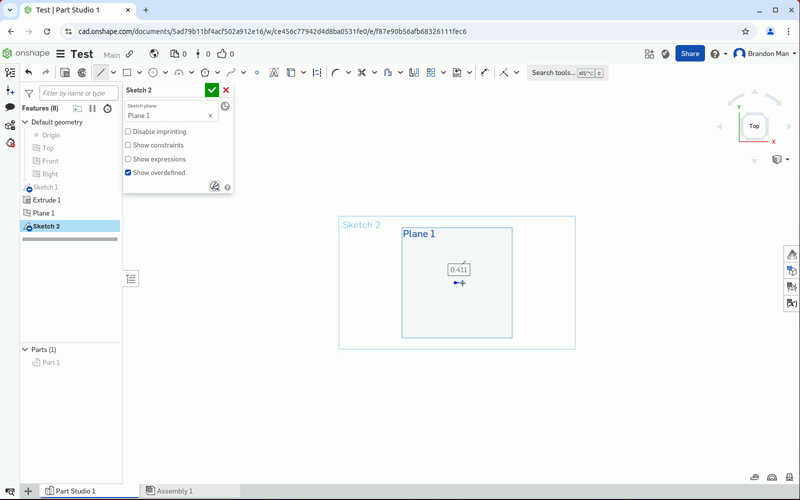
scroll(-6)
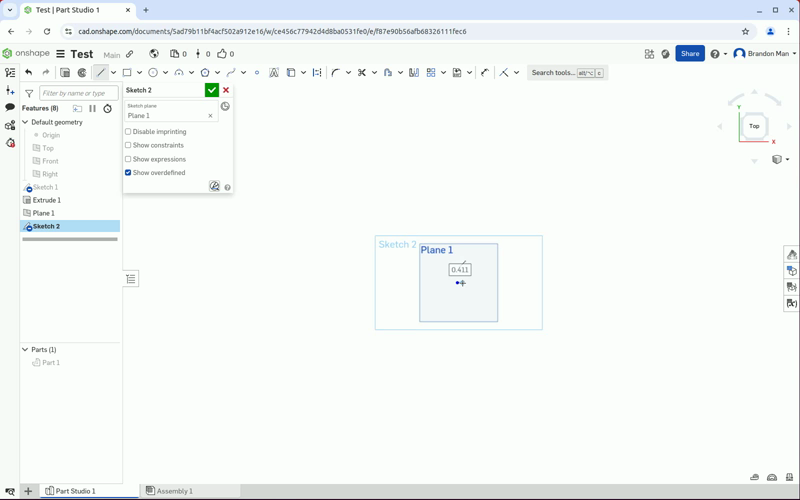
scroll(-6)
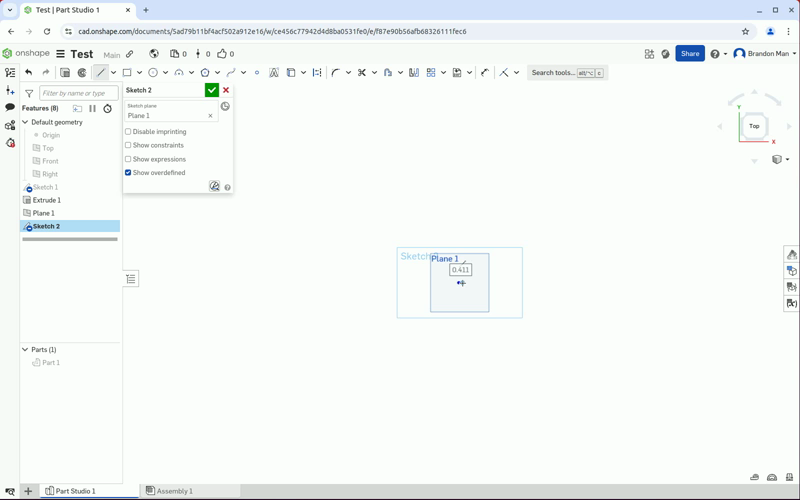
scroll(-6)
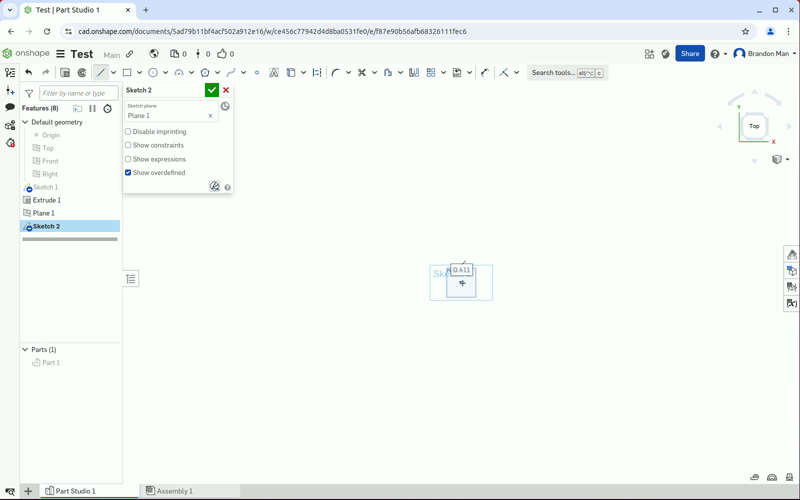
key_up(shift)
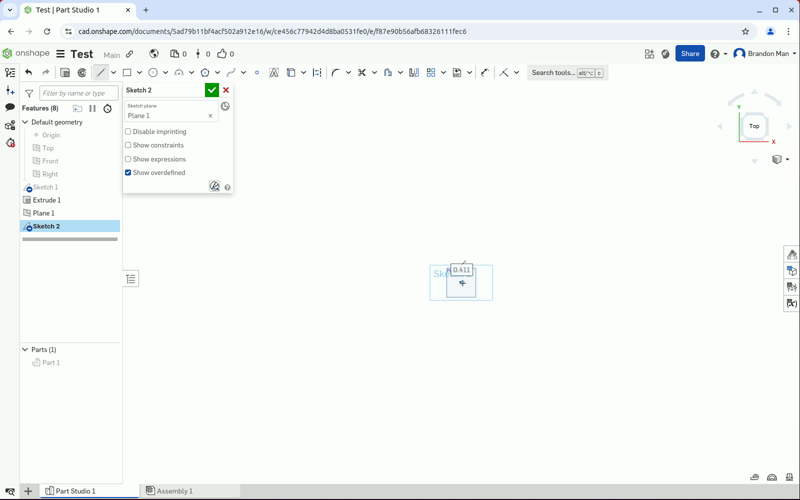
key_down(shift)
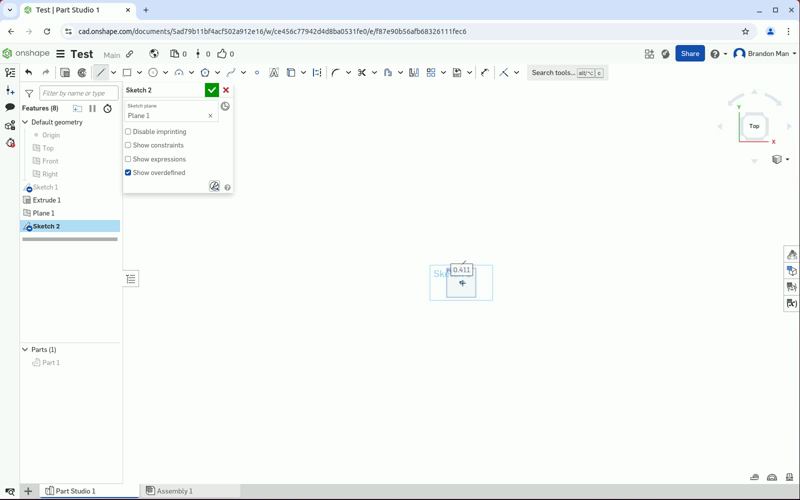
mouse_move(492, 282)
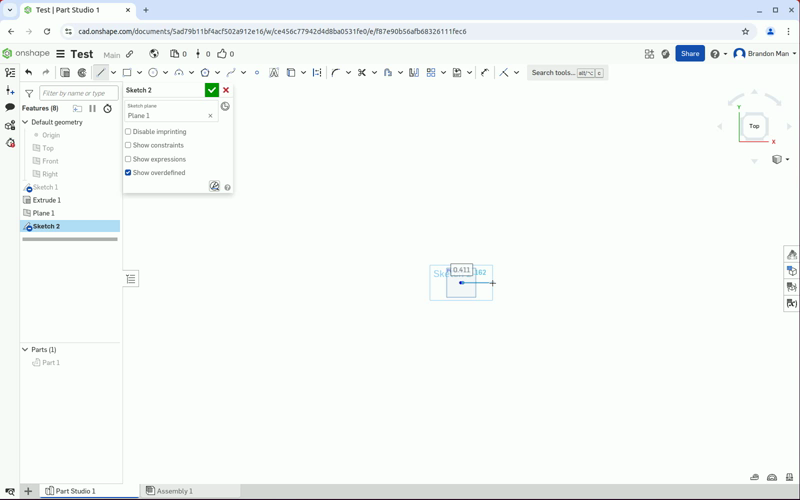
mouse_move(462, 231)
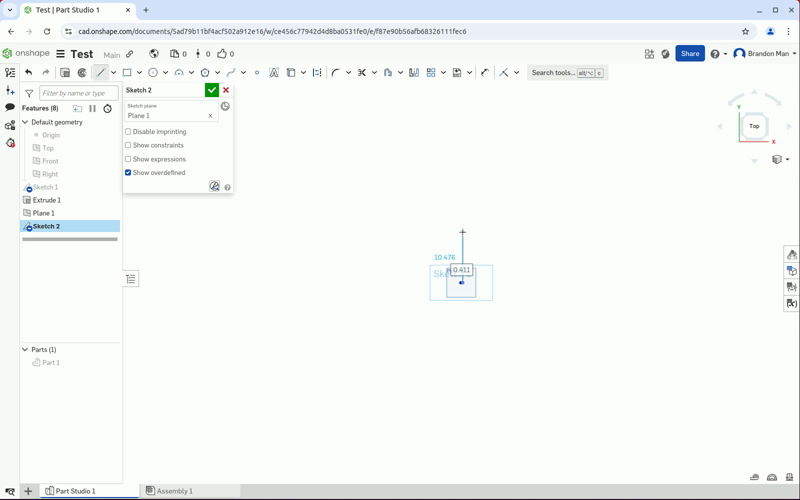
click(462, 231)
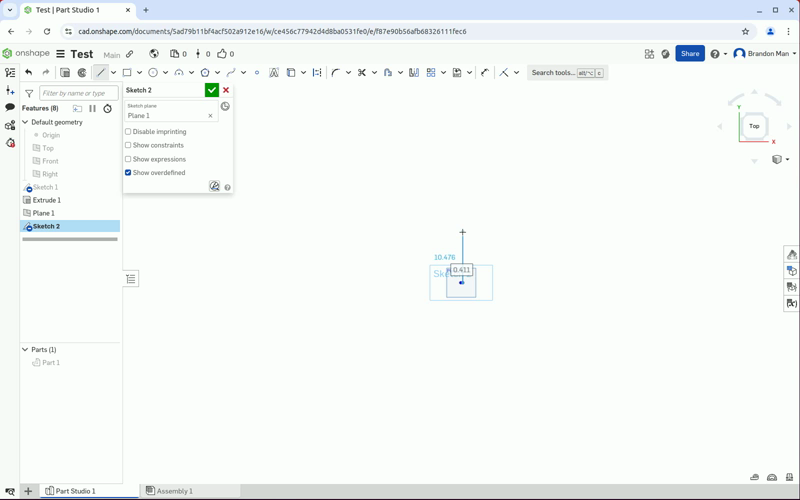
key_up(shift)
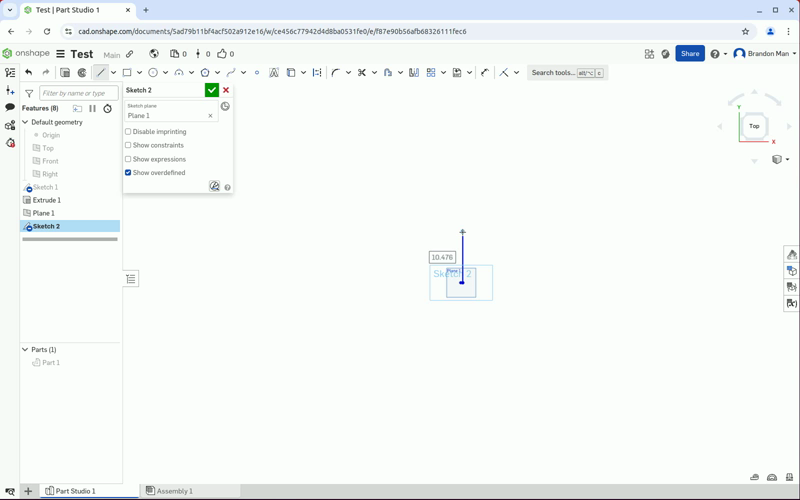
key_down(shift)
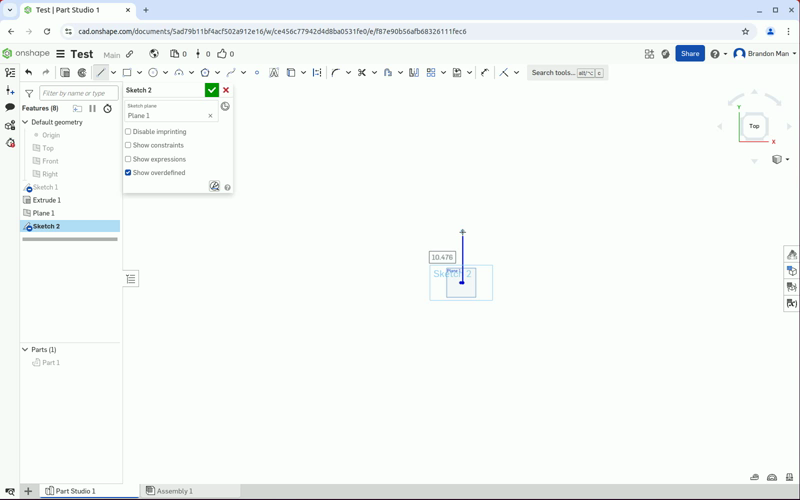
mouse_move(492, 231)
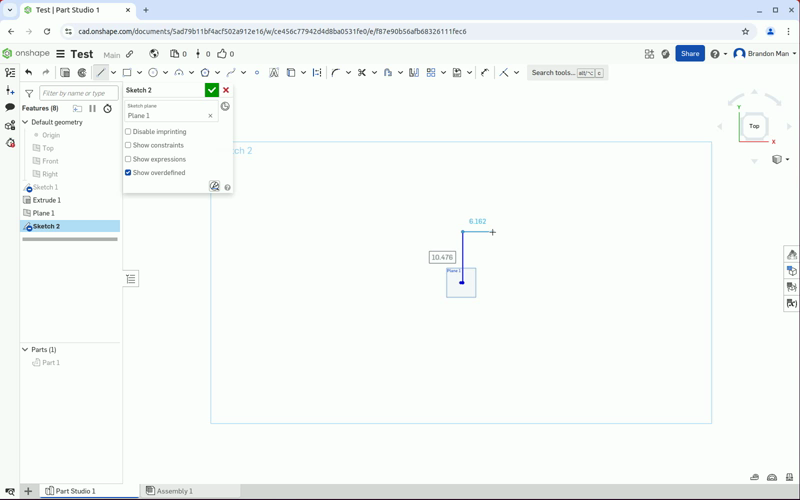
mouse_move(460, 231)
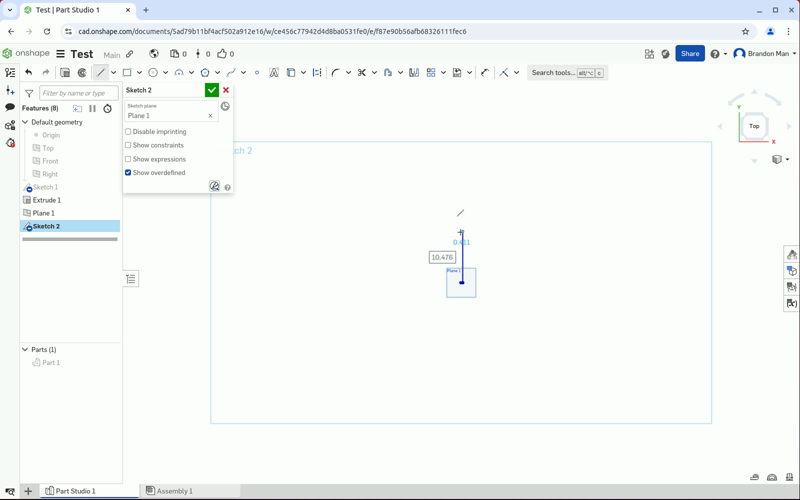
scroll(6)
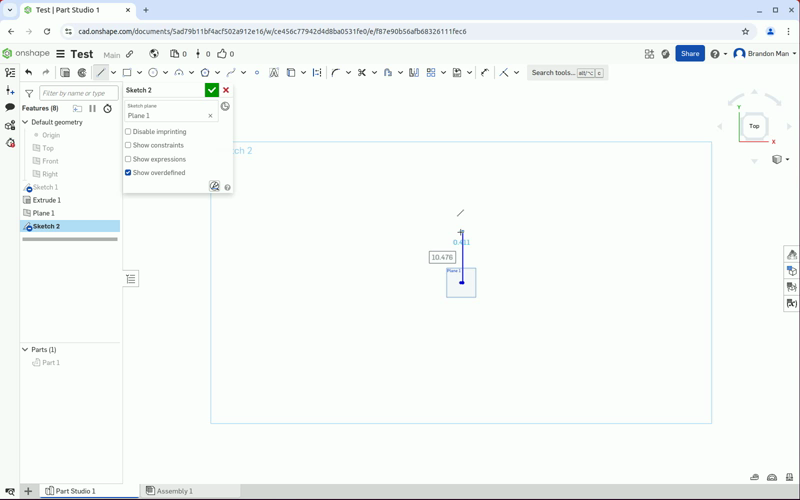
scroll(6)
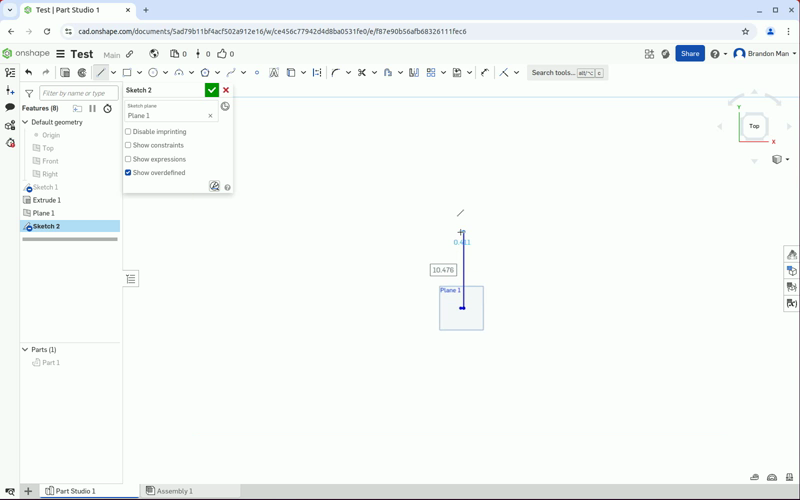
scroll(6)
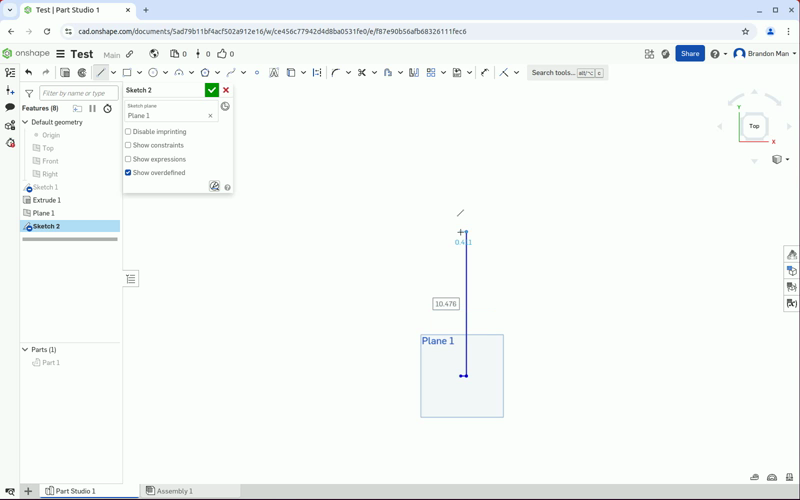
scroll(6)
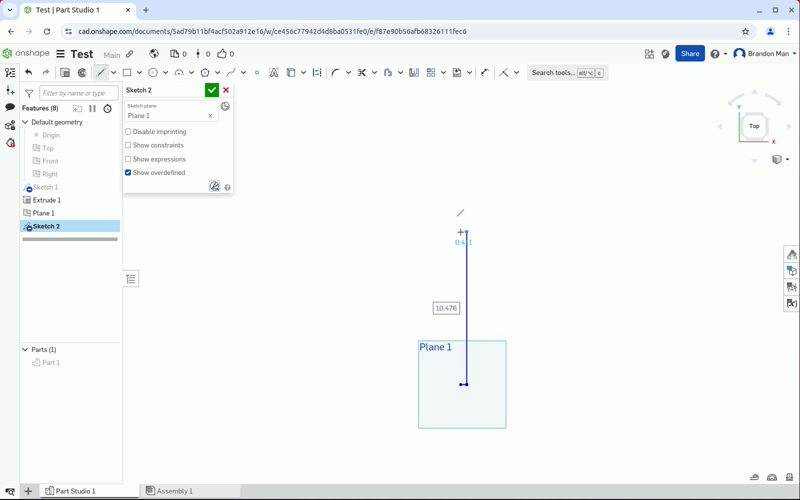
scroll(6)
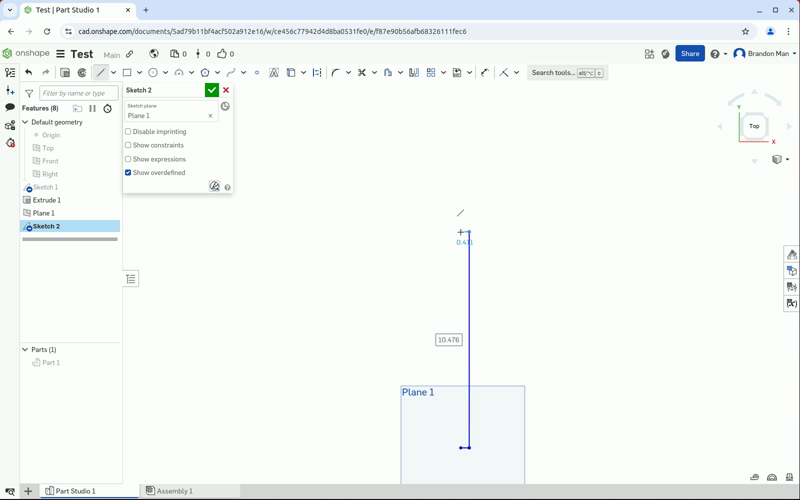
scroll(6)
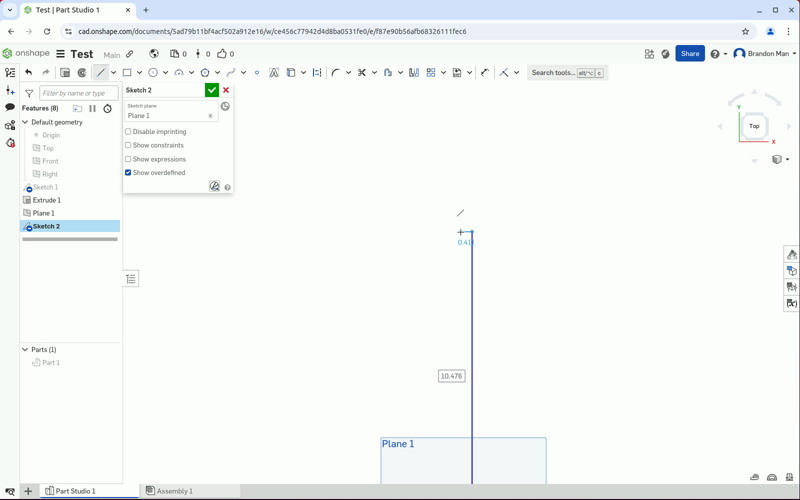
scroll(6)
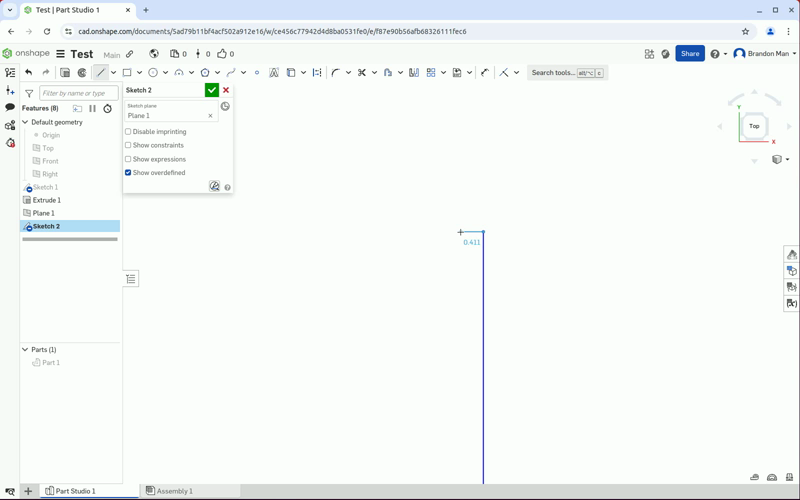
click(460, 231)
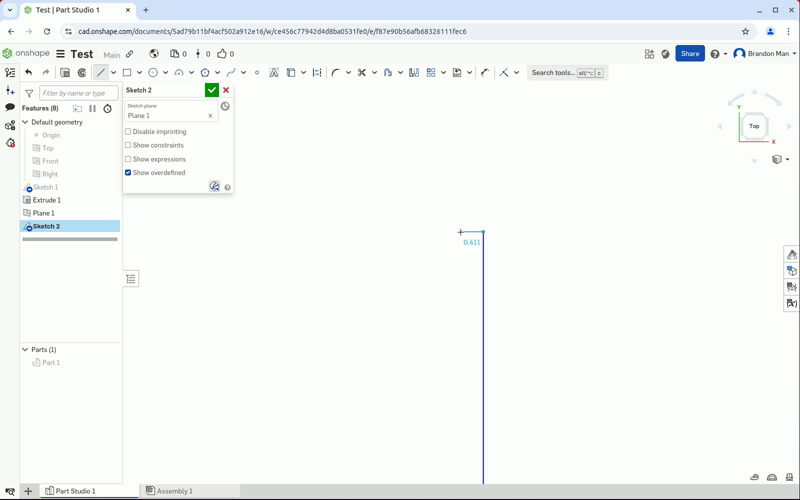
scroll(-6)
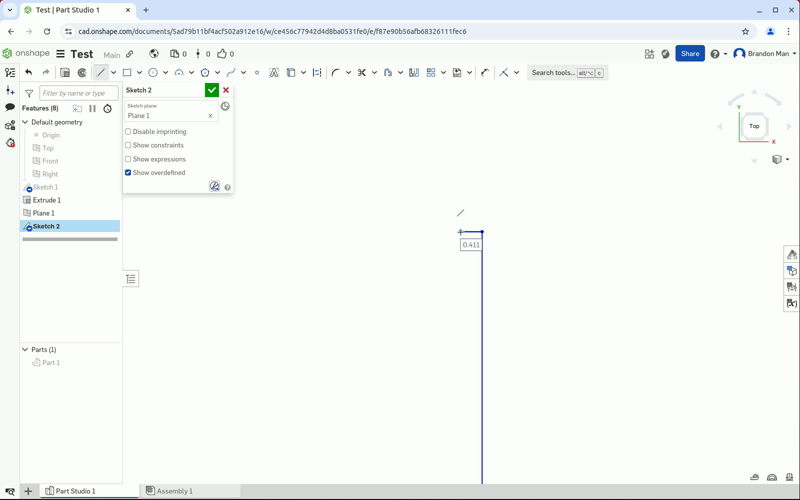
scroll(-6)
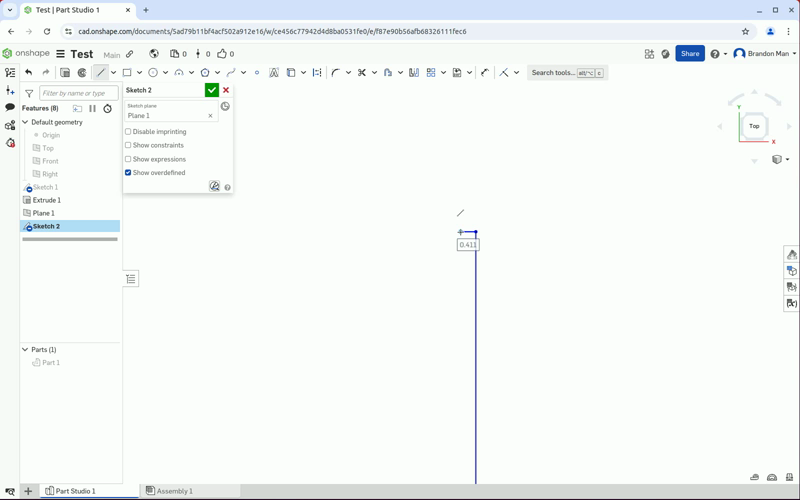
scroll(-6)
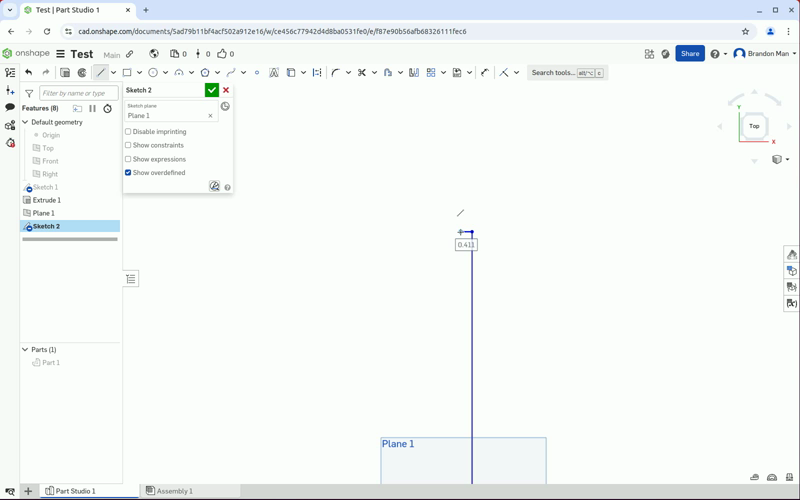
scroll(-6)
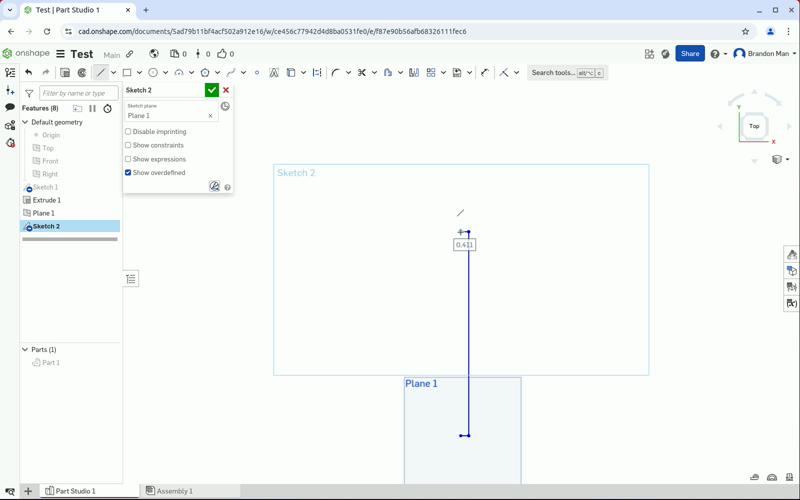
scroll(-6)
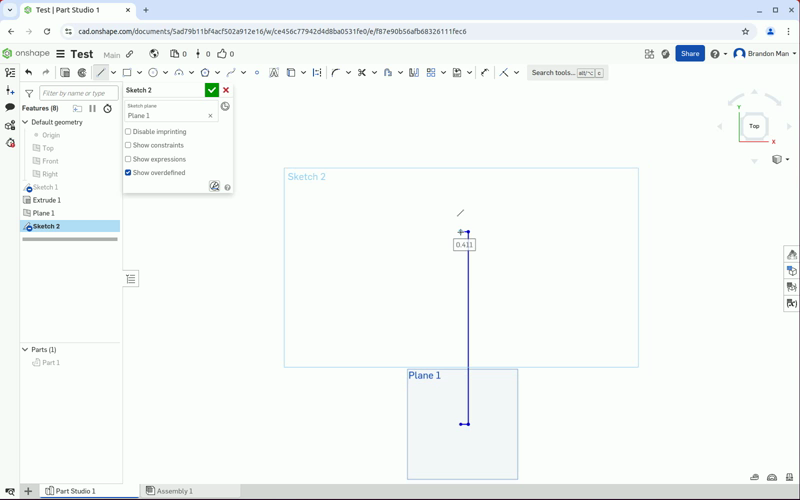
scroll(-6)
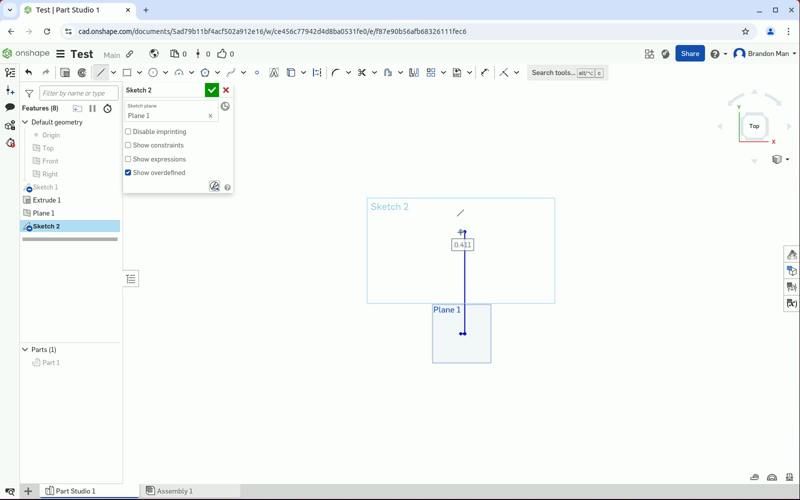
scroll(-6)
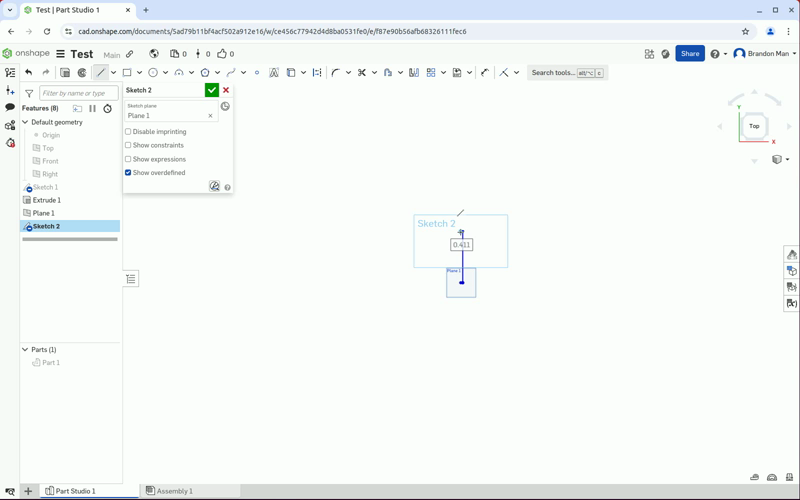
key_up(shift)
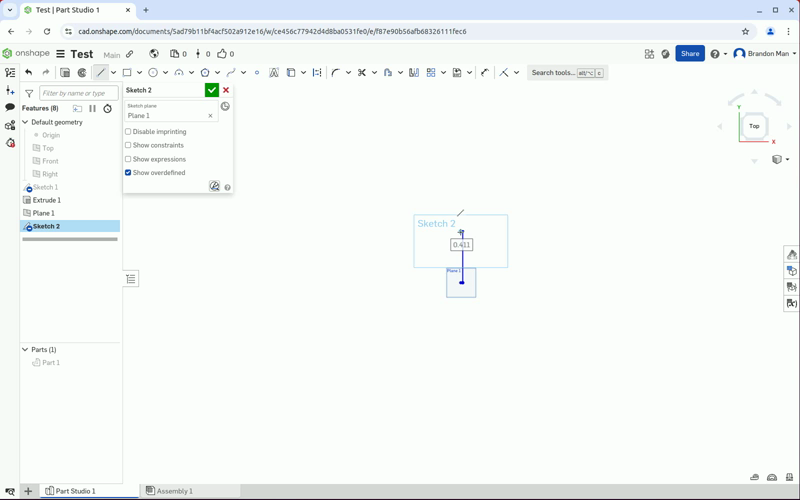
mouse_move(490, 231)
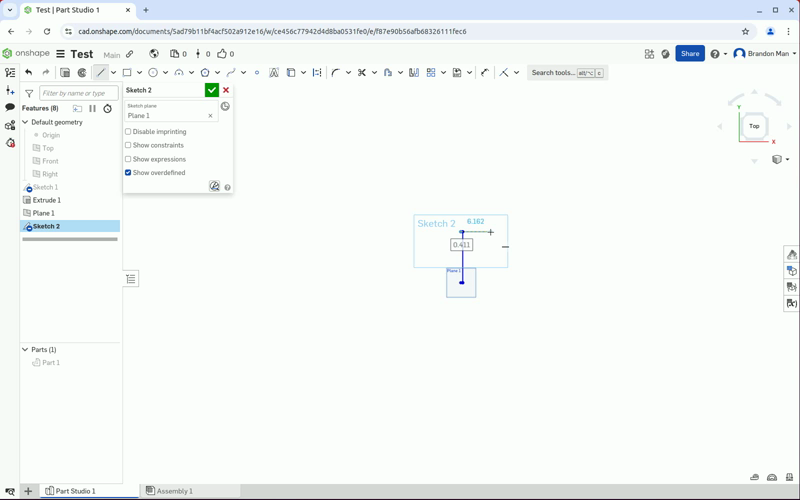
key_down(shift)
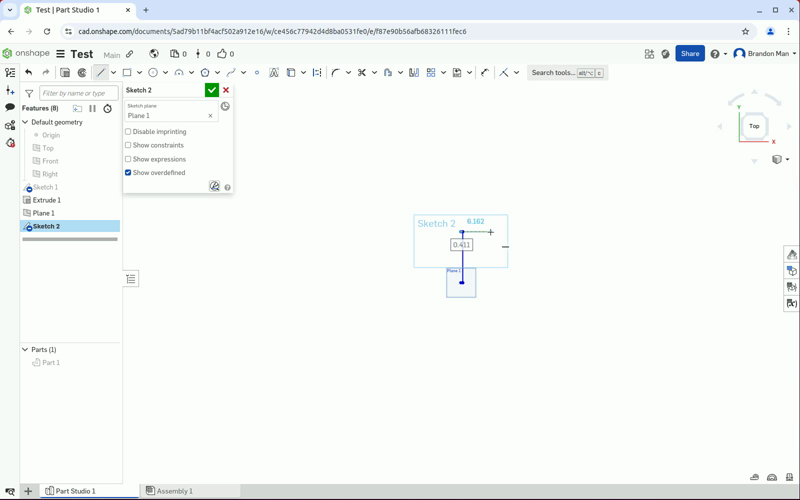
mouse_move(460, 282)
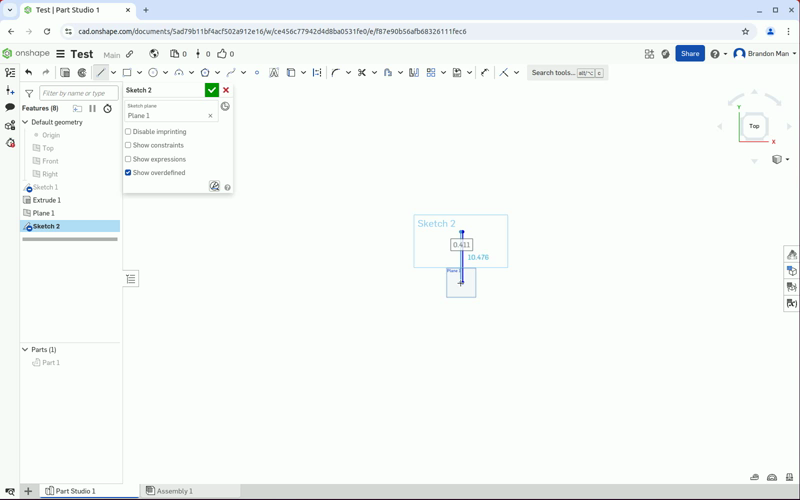
scroll(6)
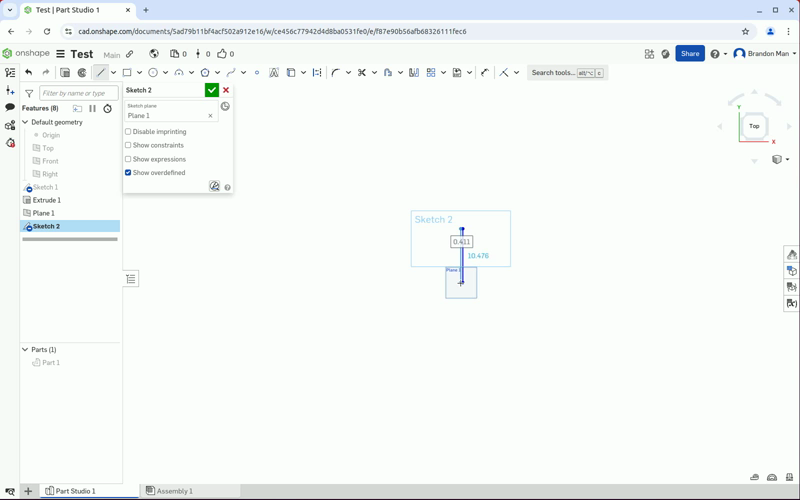
scroll(6)
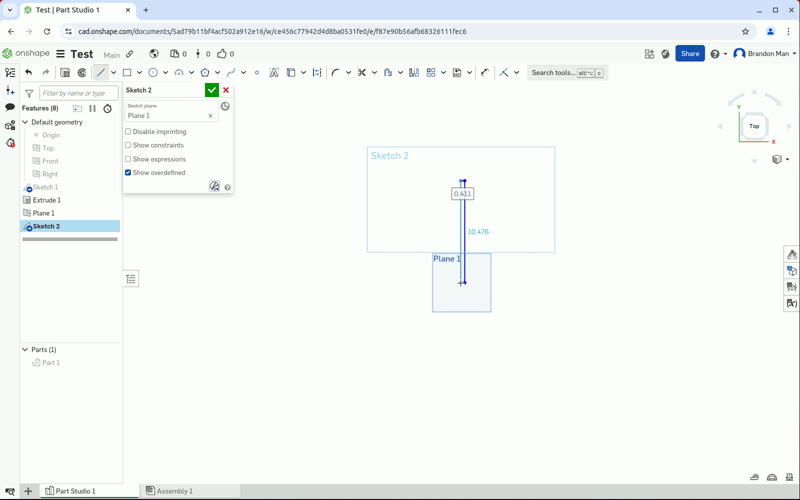
scroll(6)
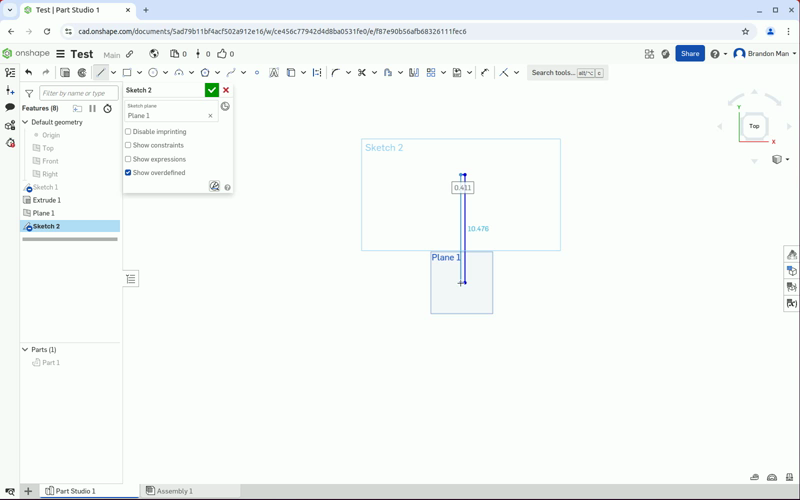
scroll(6)
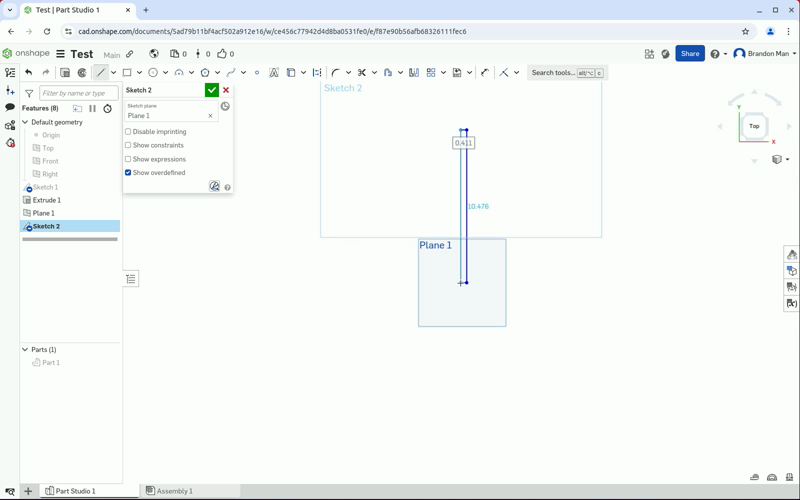
scroll(6)
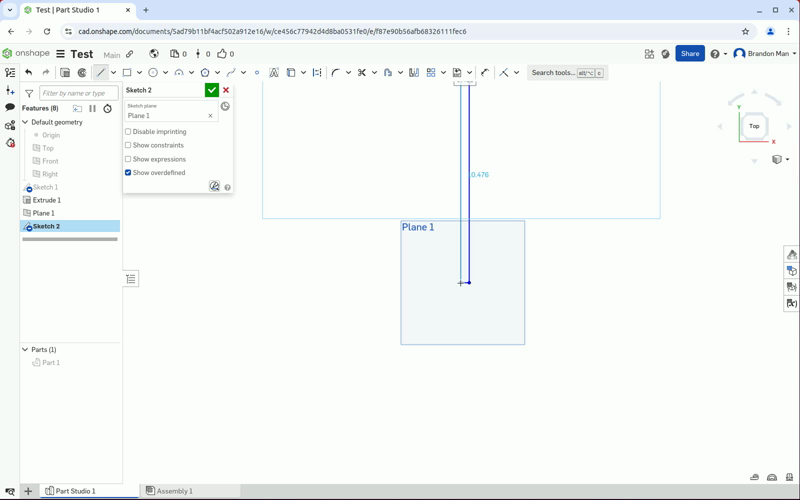
scroll(6)
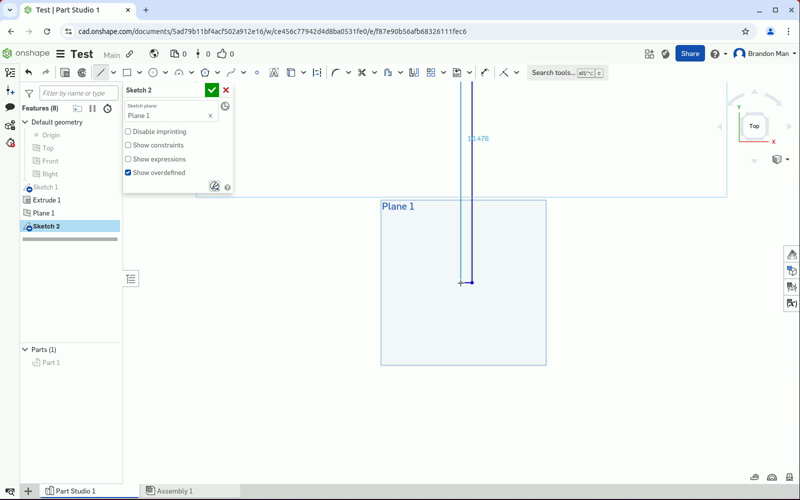
scroll(6)
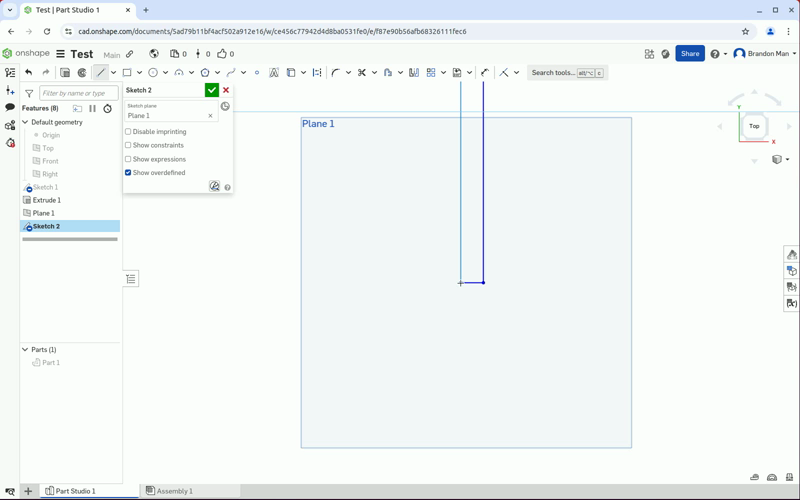
key_up(shift)
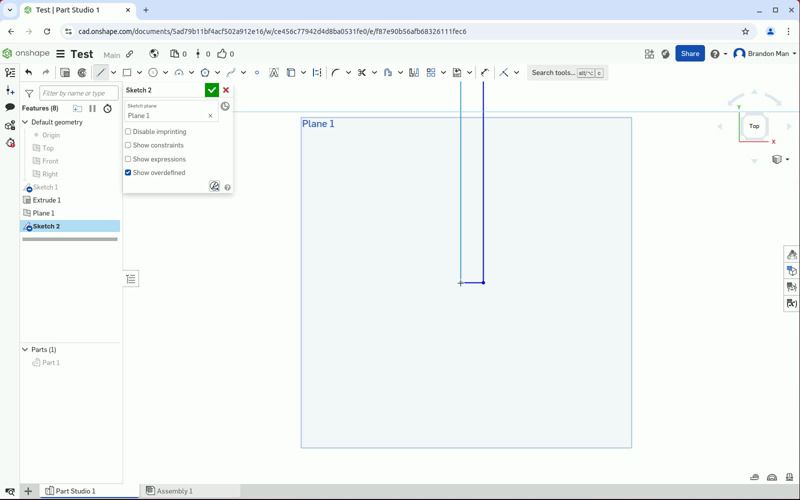
click(460, 282)
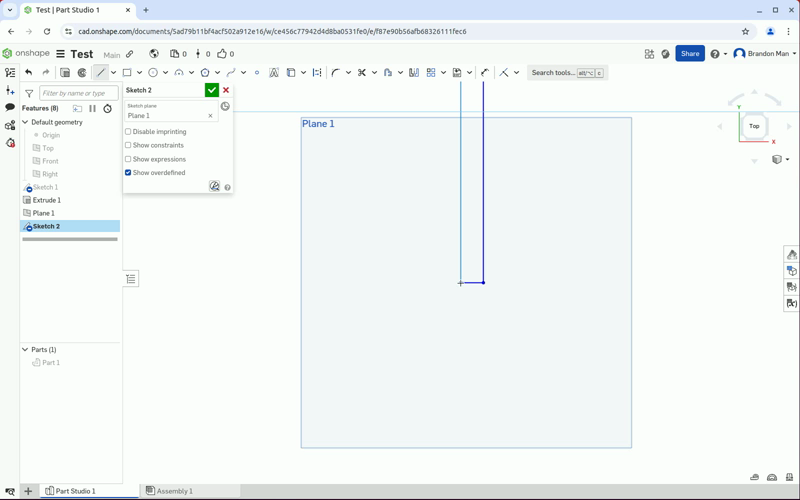
scroll(-6)
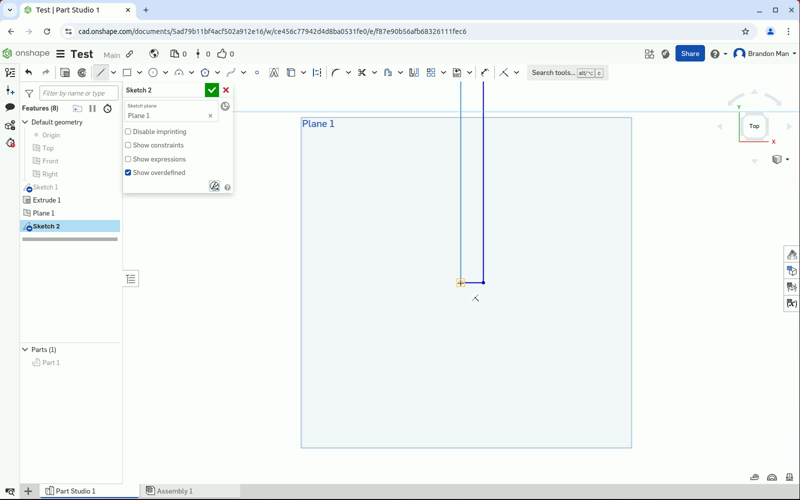
scroll(-6)
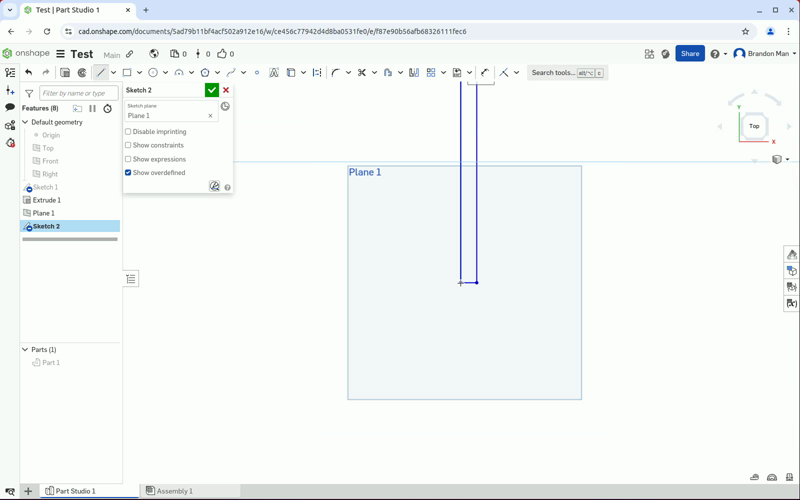
scroll(-6)
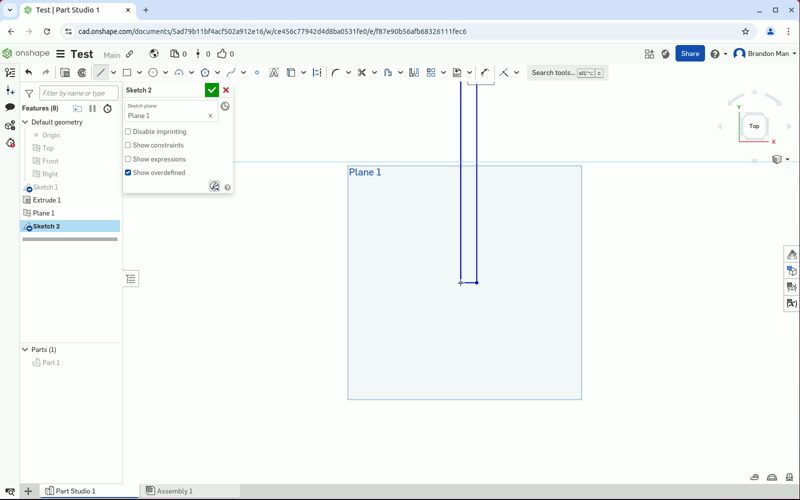
scroll(-6)
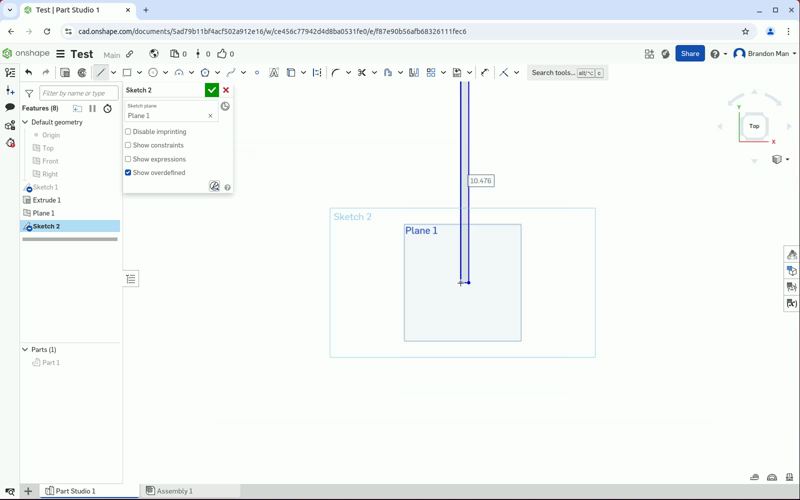
scroll(-6)
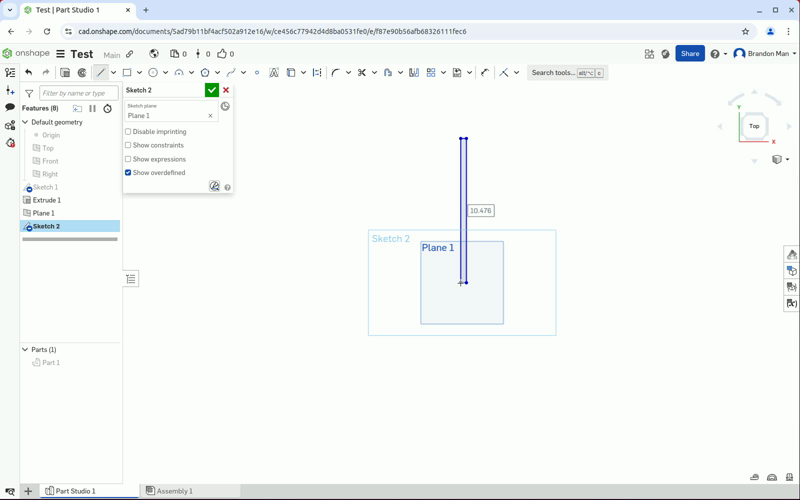
scroll(-6)
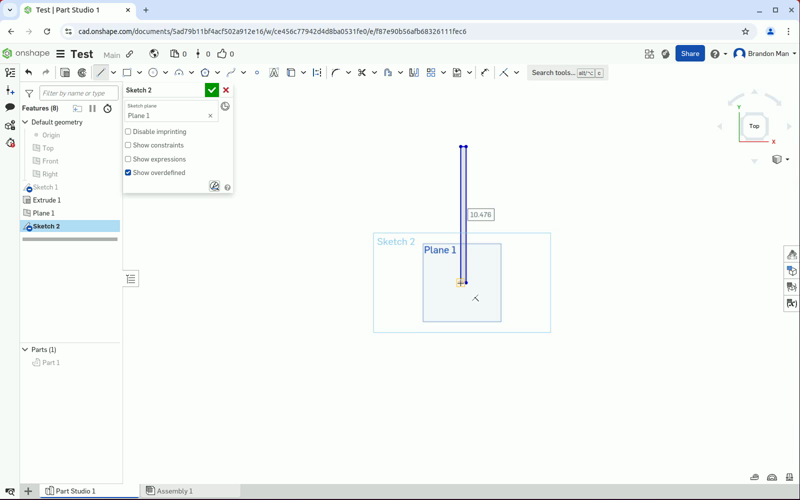
scroll(-6)
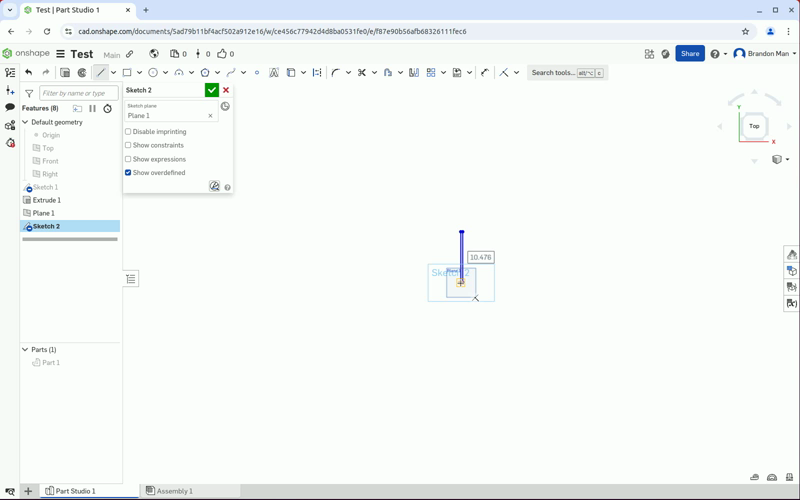
key(esc)
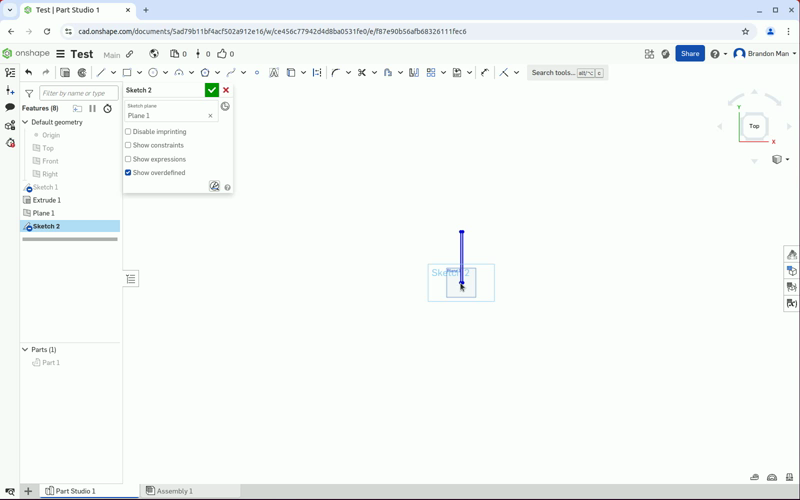
mouse_move(461, 234)
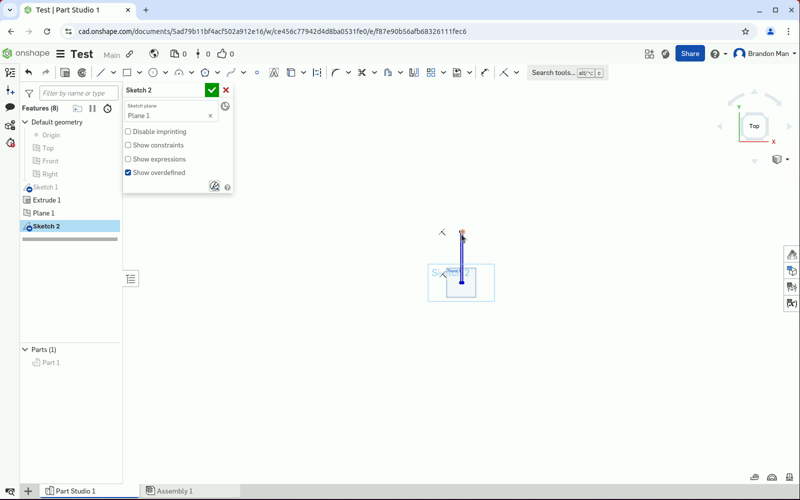
scroll(6)
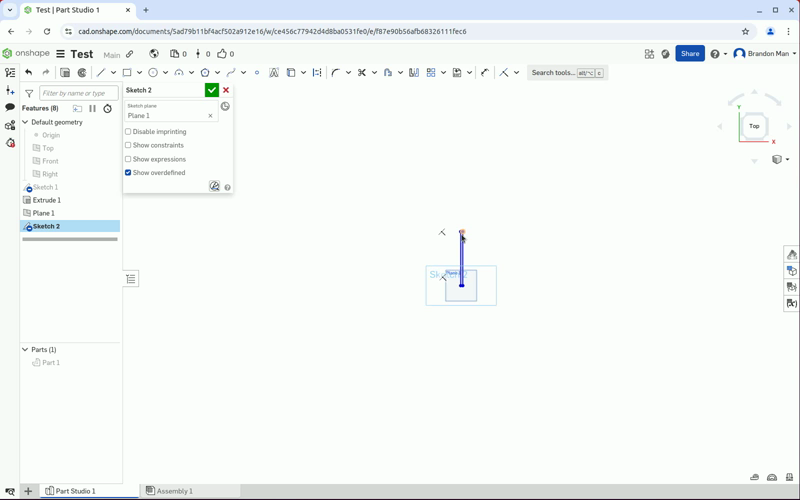
scroll(6)
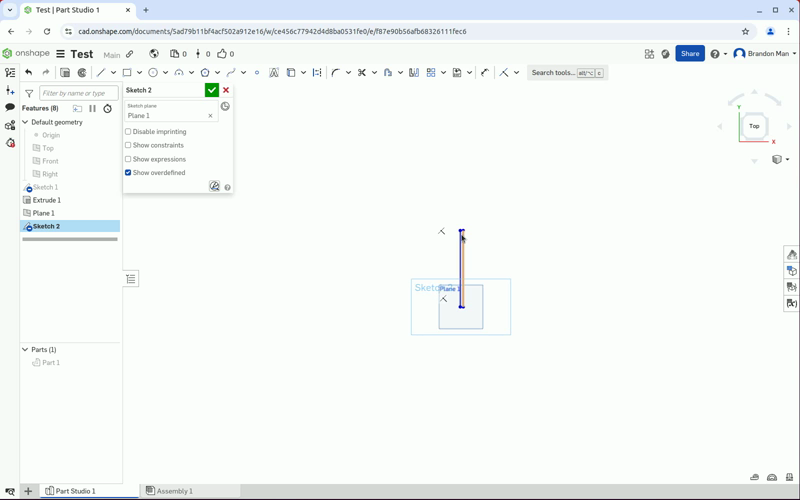
scroll(6)
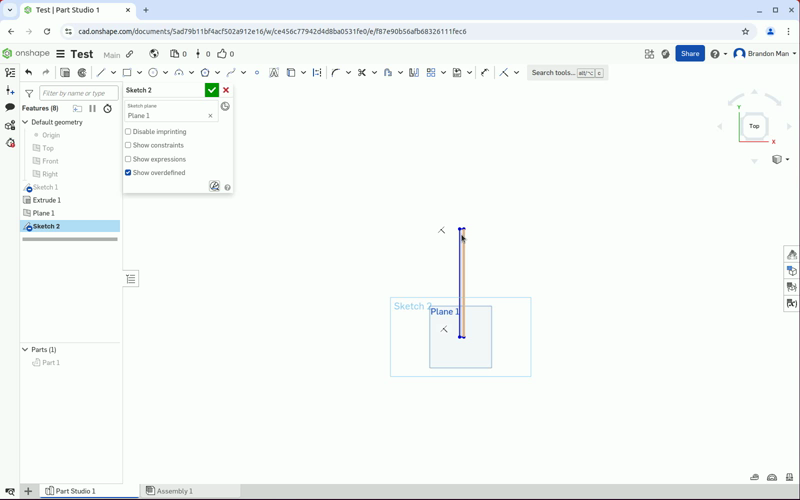
scroll(6)
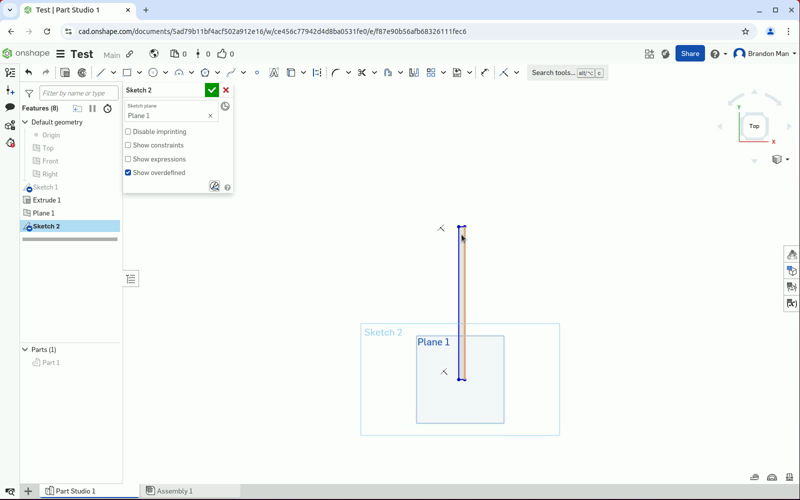
scroll(6)
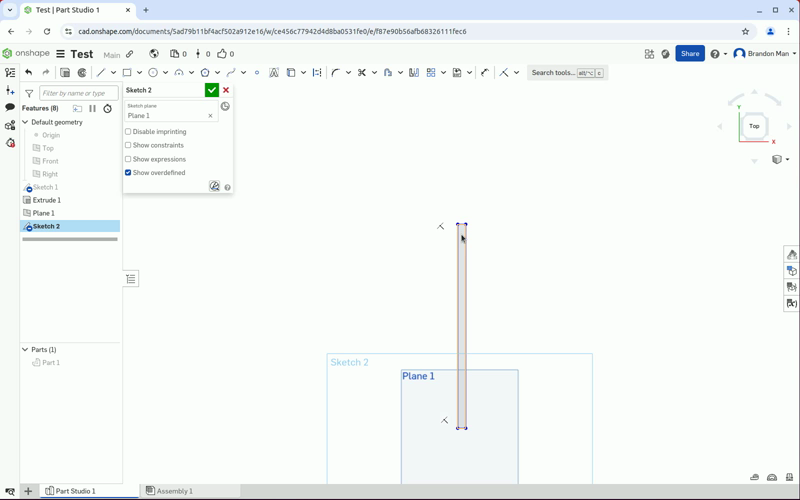
scroll(6)
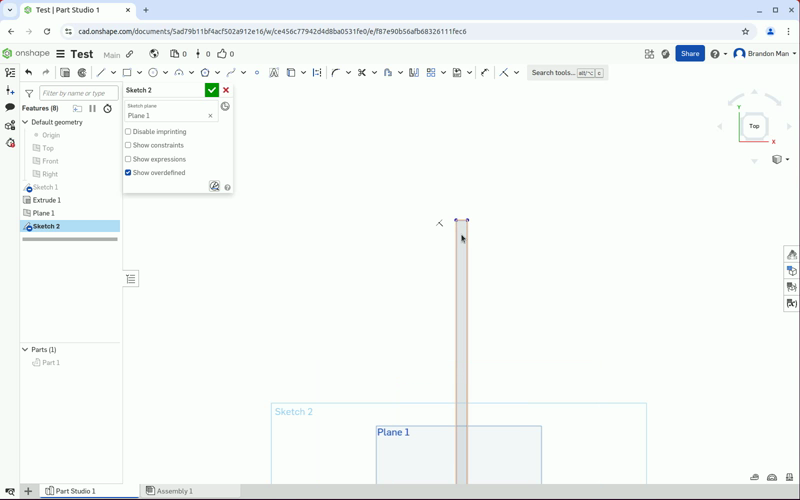
scroll(6)
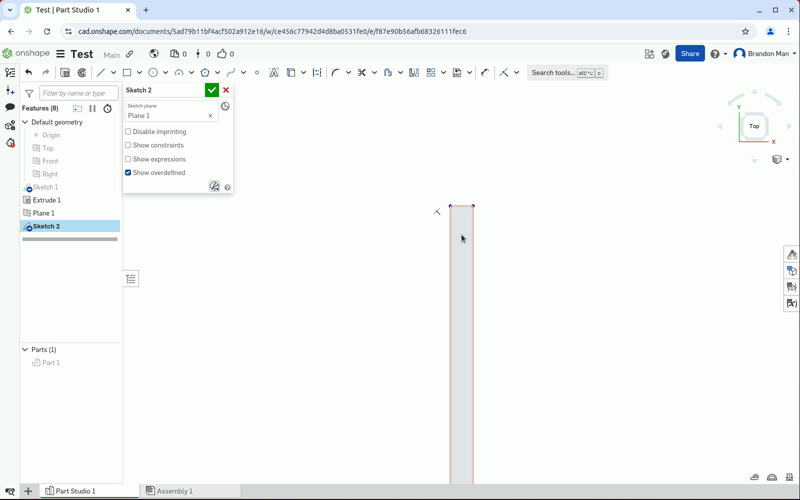
click(461, 234)
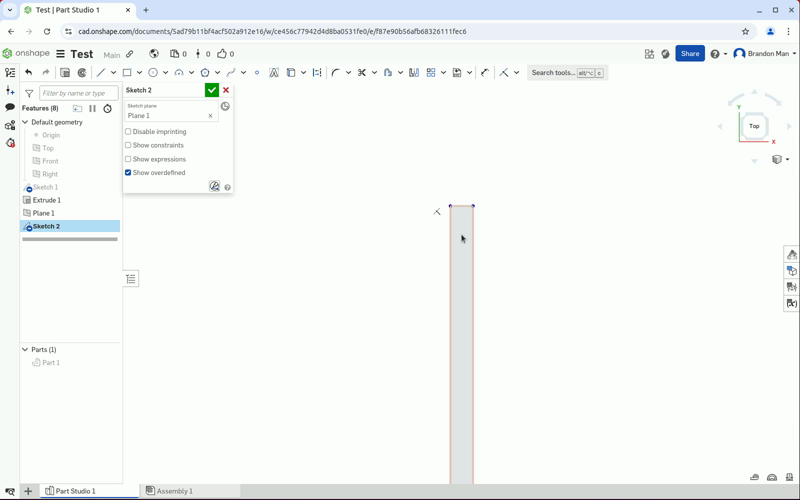
scroll(-6)
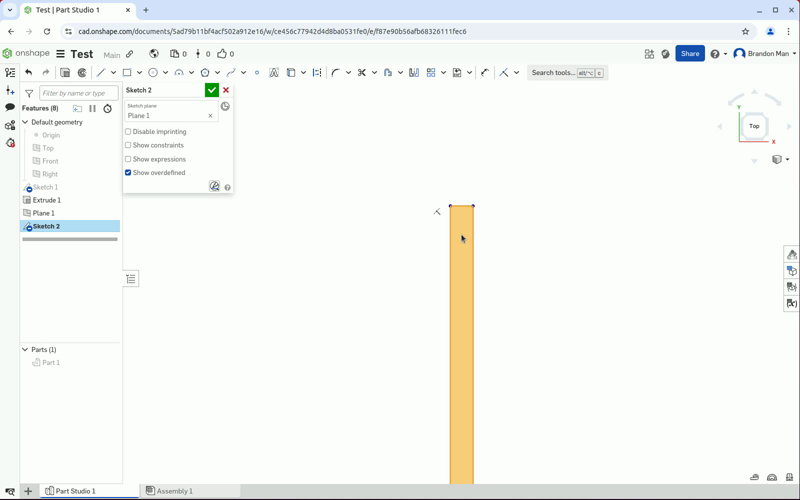
scroll(-6)
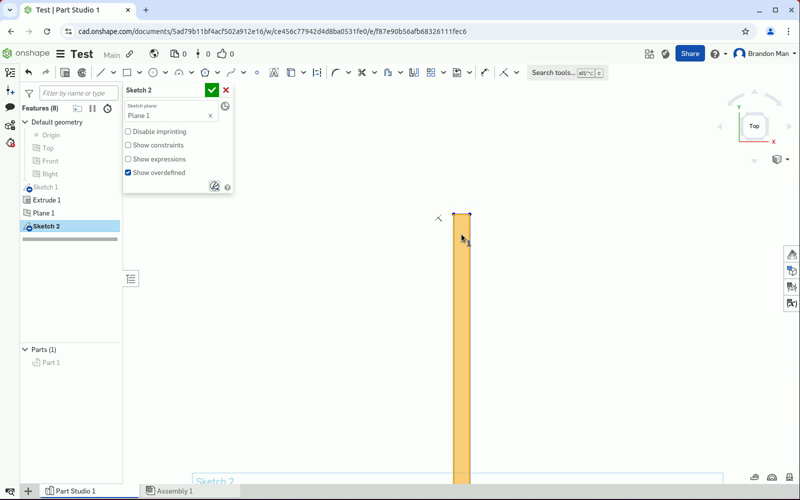
scroll(-6)
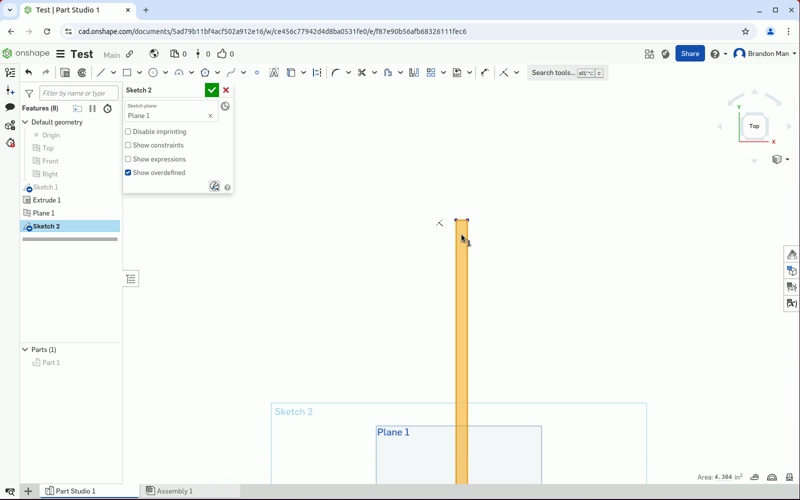
scroll(-6)
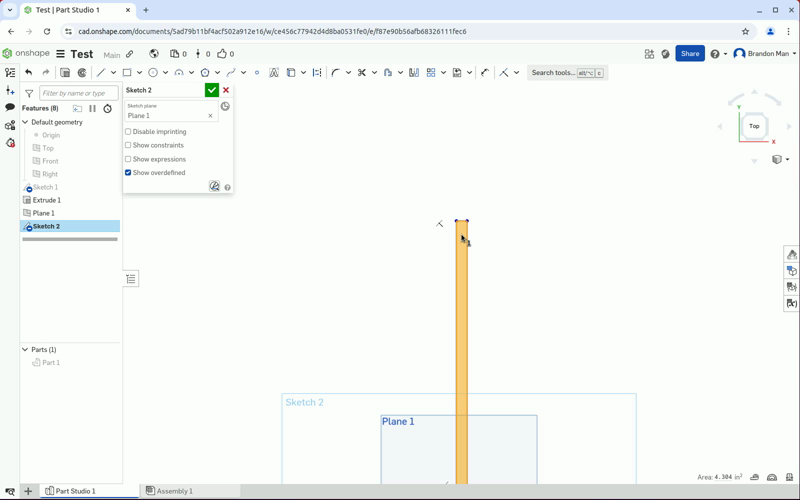
scroll(-6)
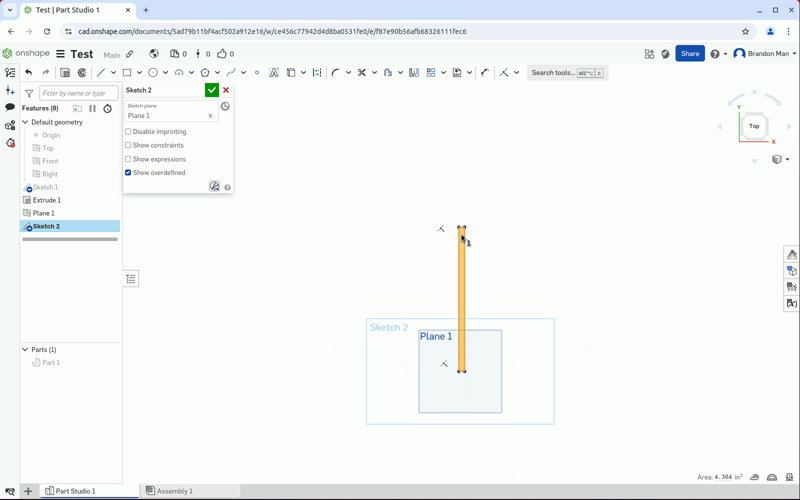
scroll(-6)
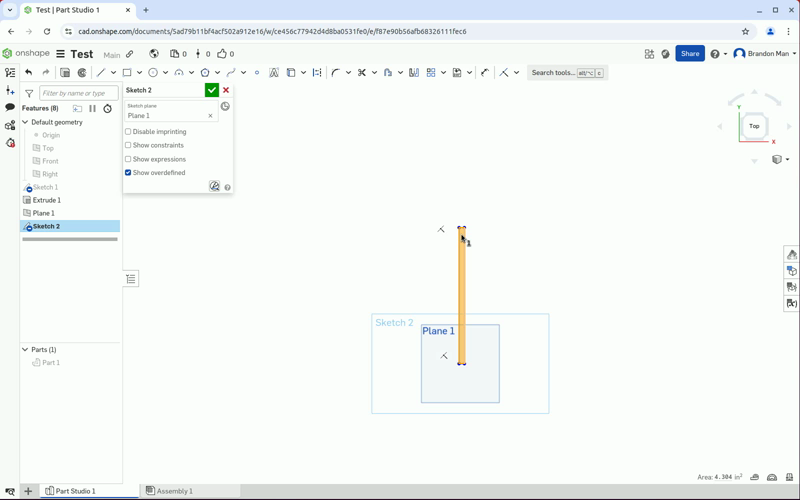
scroll(-6)
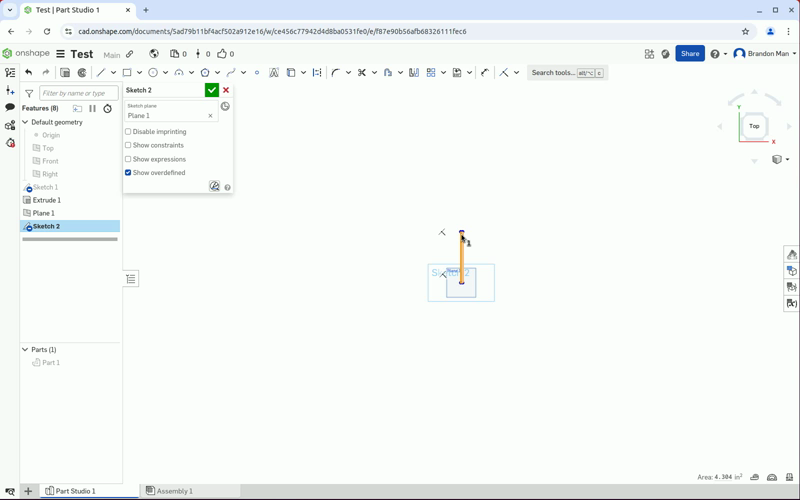
mouse_move(73, 352)
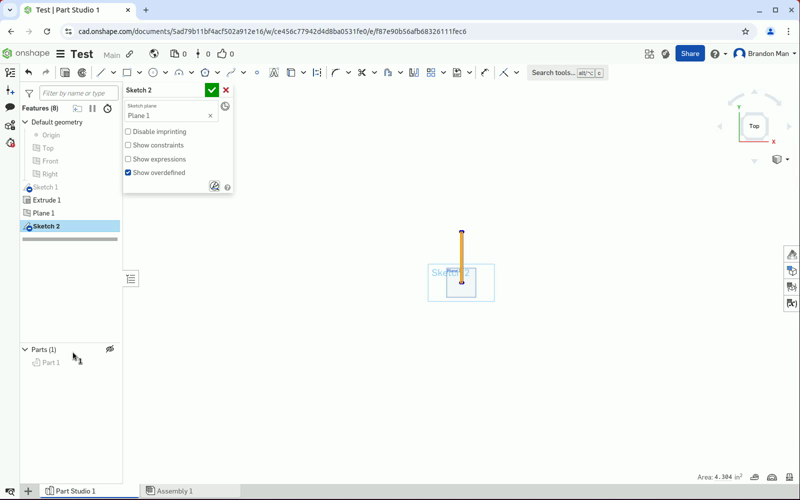
key(shift+y)
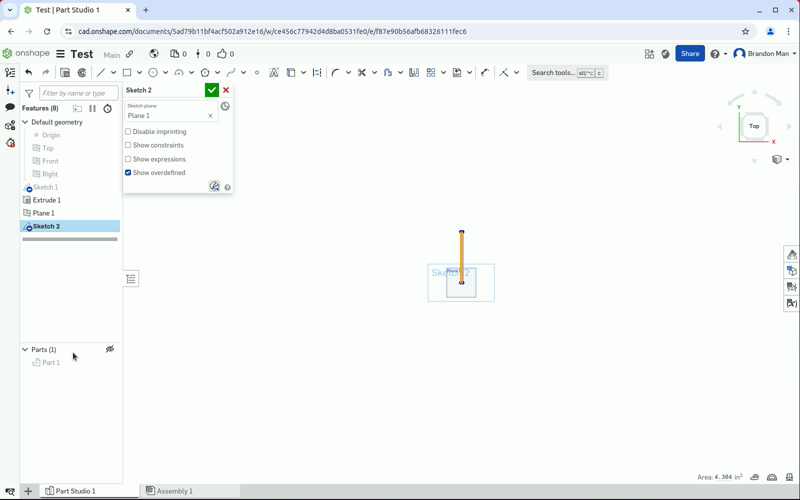
key(shift+e)
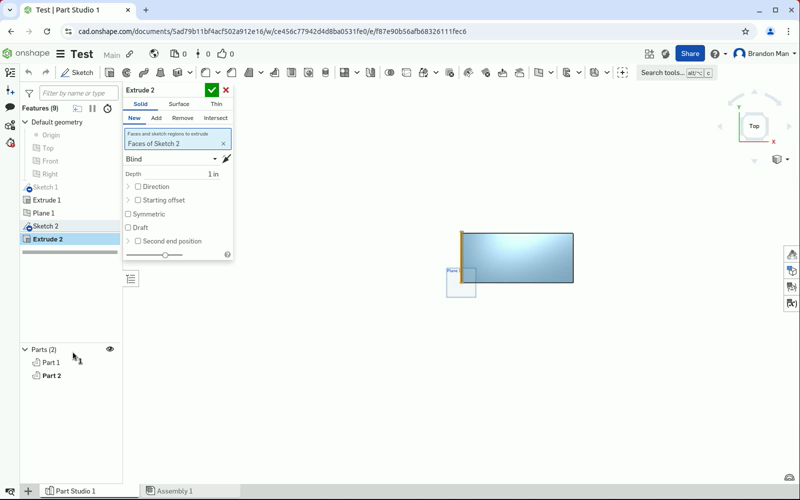
mouse_move(143, 106)
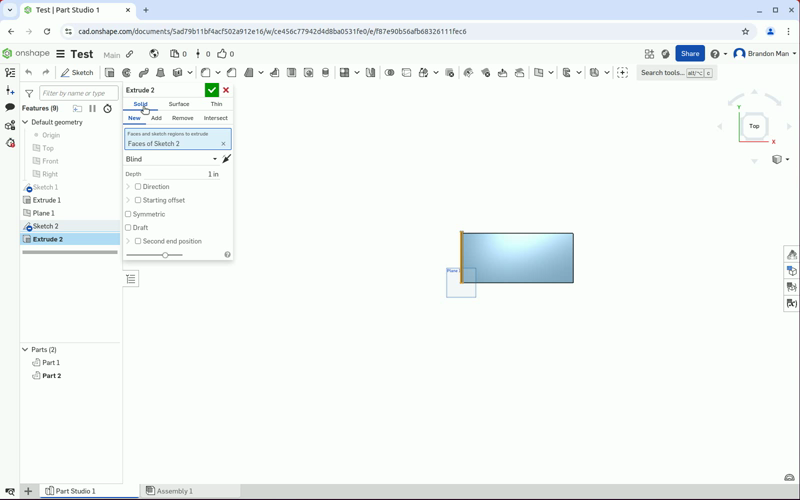
click(143, 106)
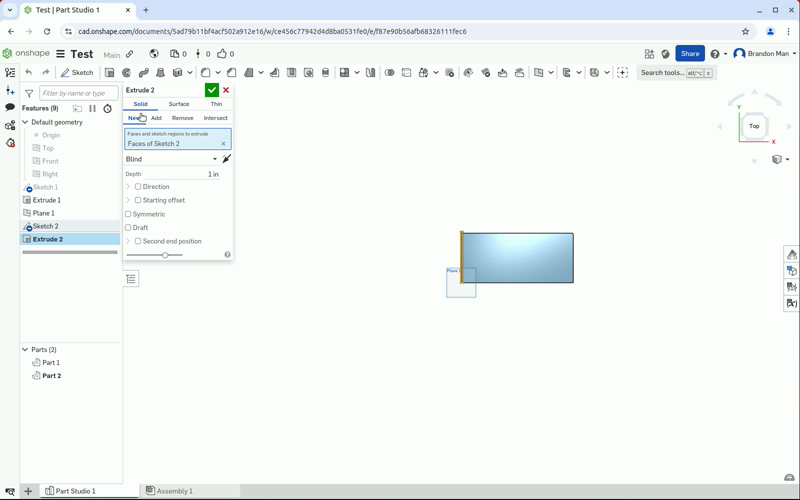
mouse_move(137, 120)
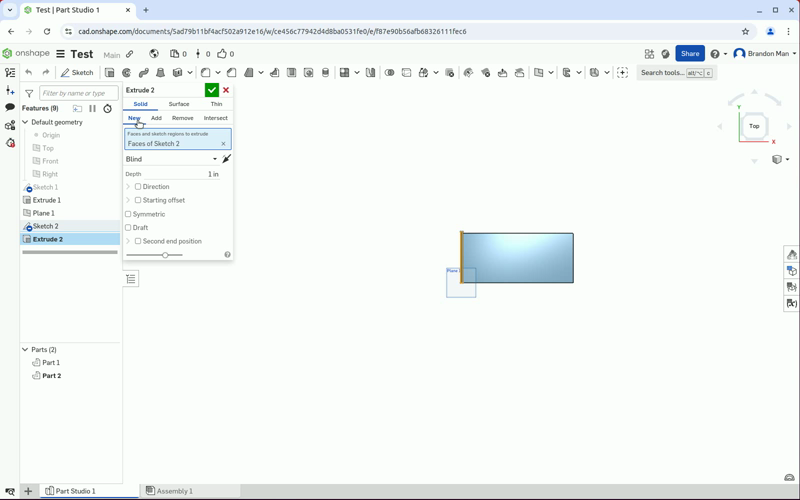
click(137, 120)
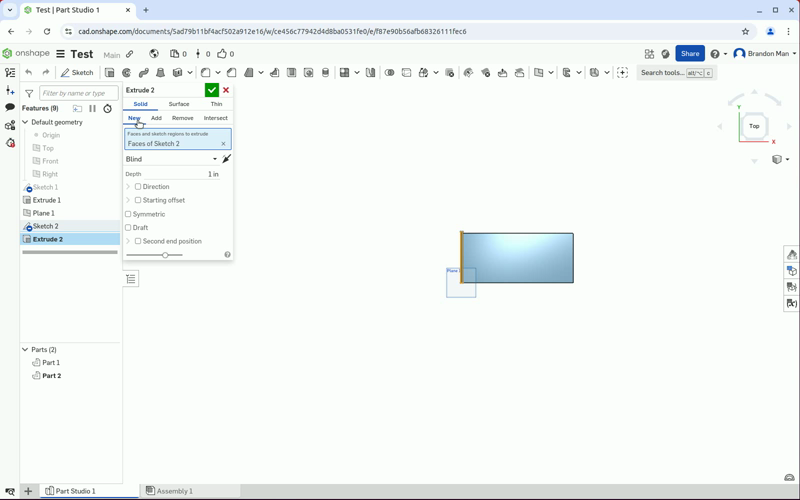
key(tab, 4)
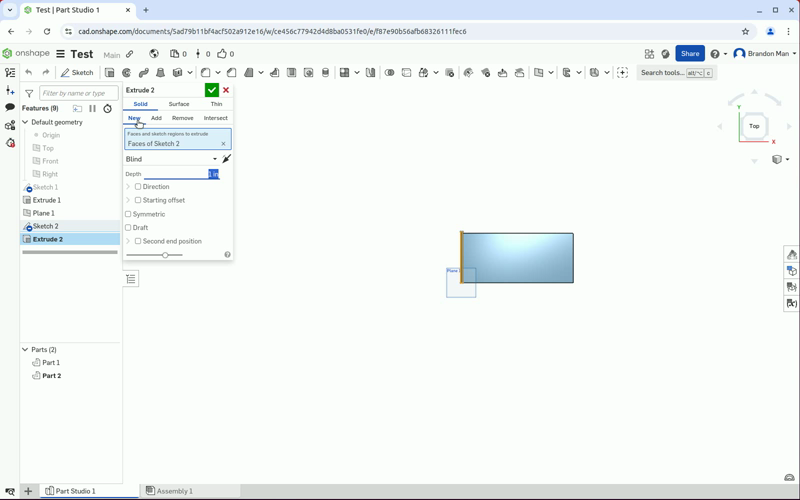
text(7.703)
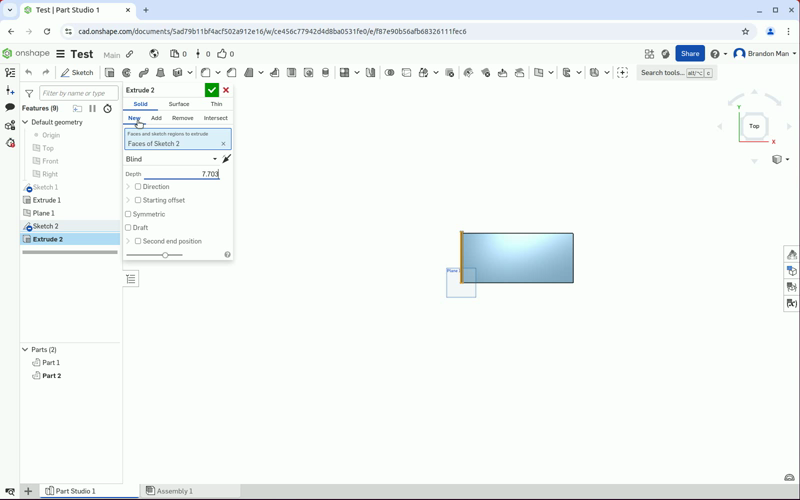
key(enter)
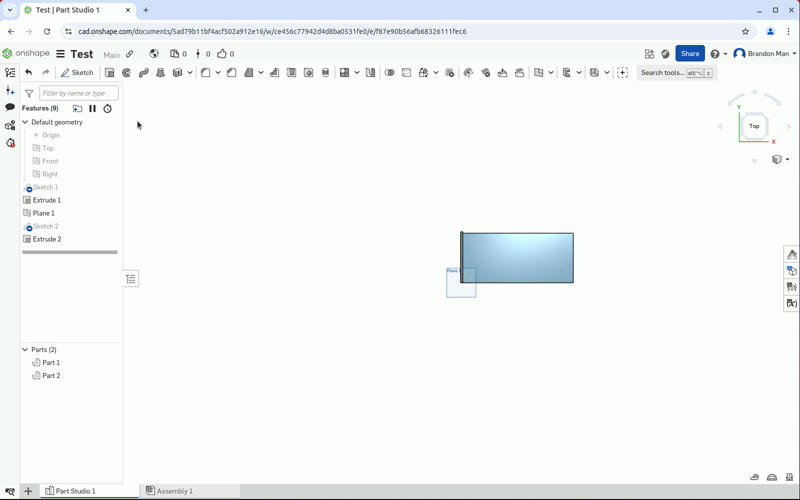
key(shift+h)
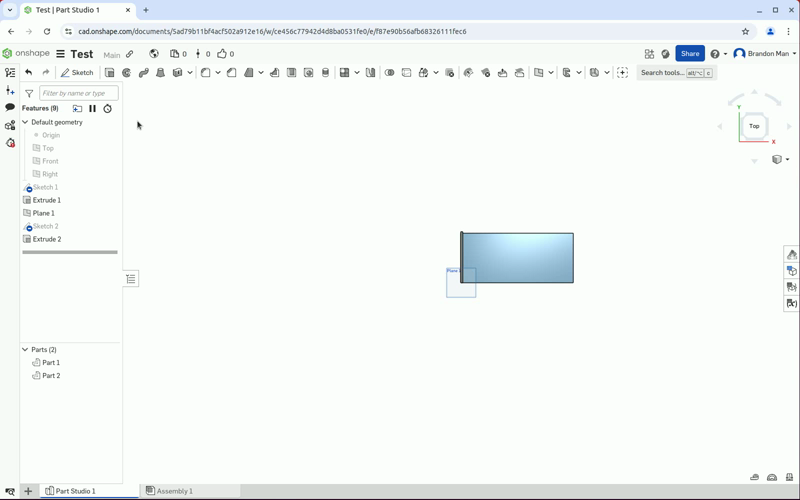
key(shift+h)
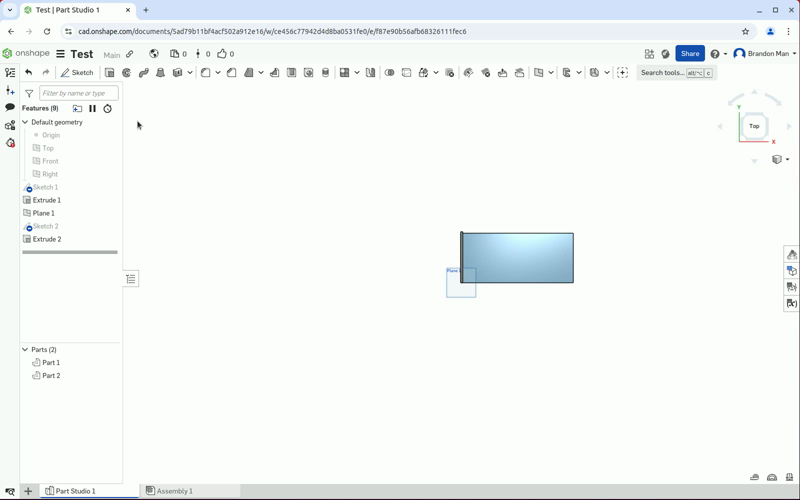
mouse_move(73, 189)
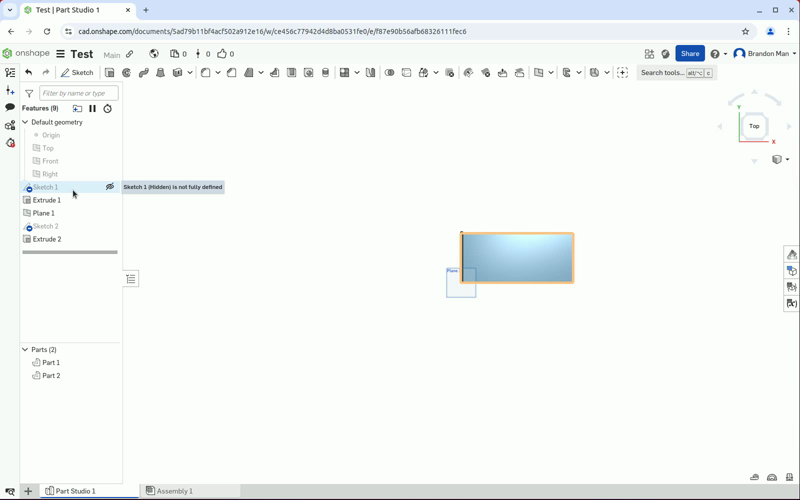
click(73, 189)
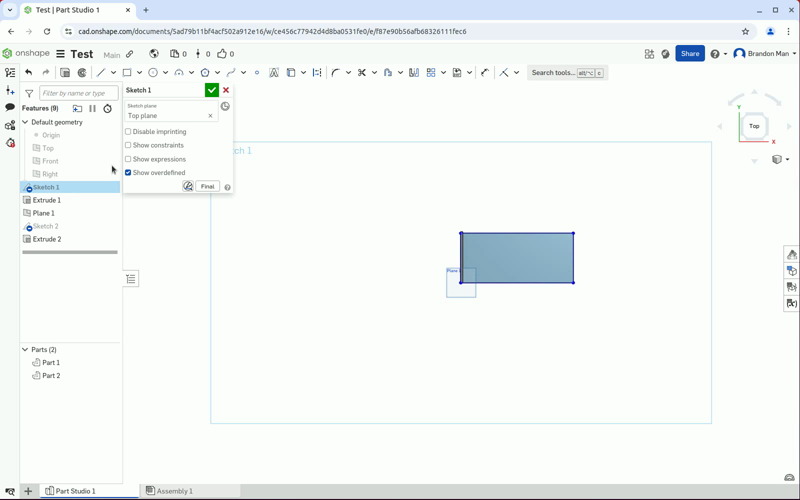
mouse_move(229, 92)
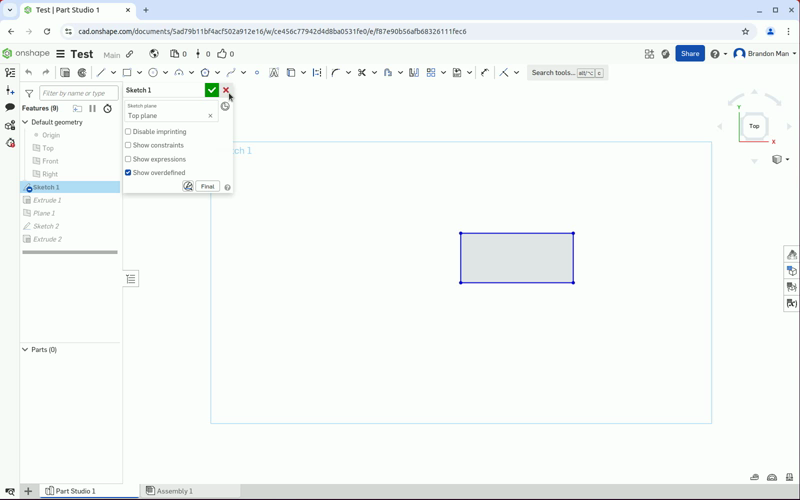
click(229, 92)
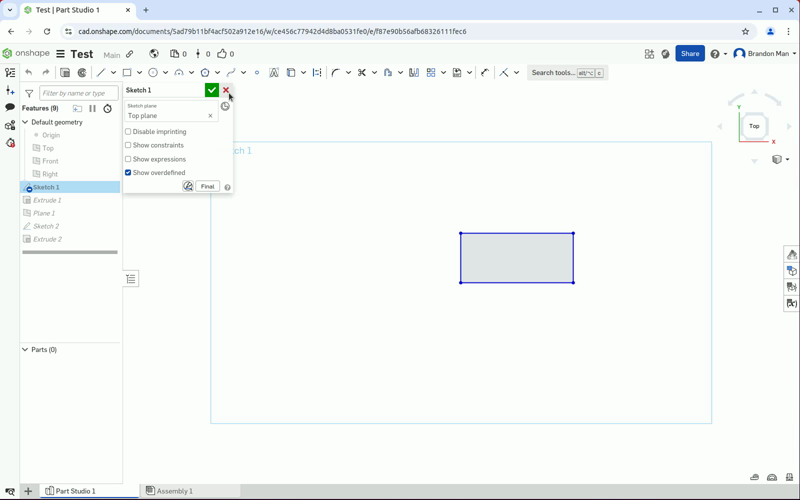
key(shift+s)
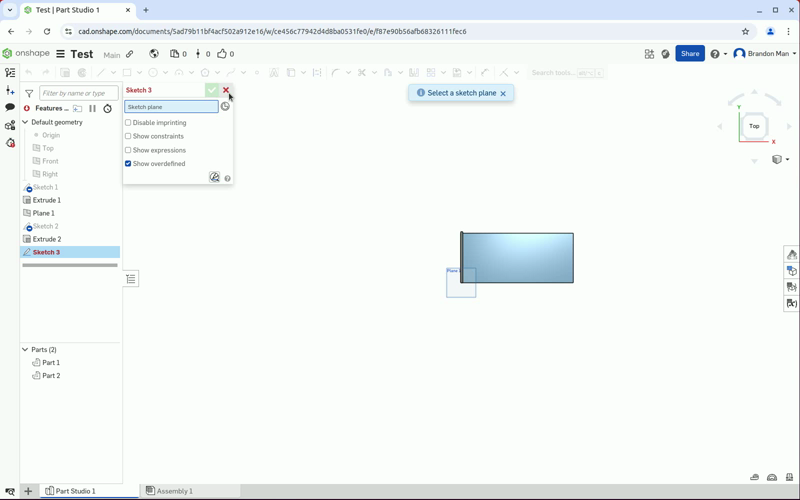
mouse_move(73, 215)
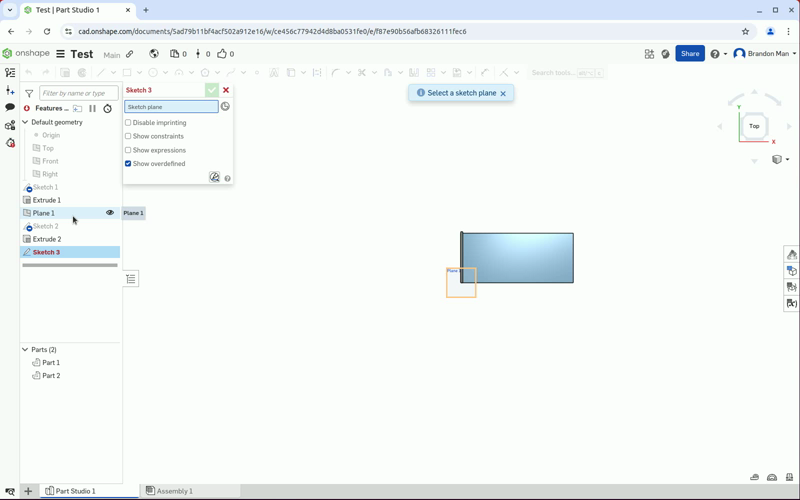
click(73, 215)
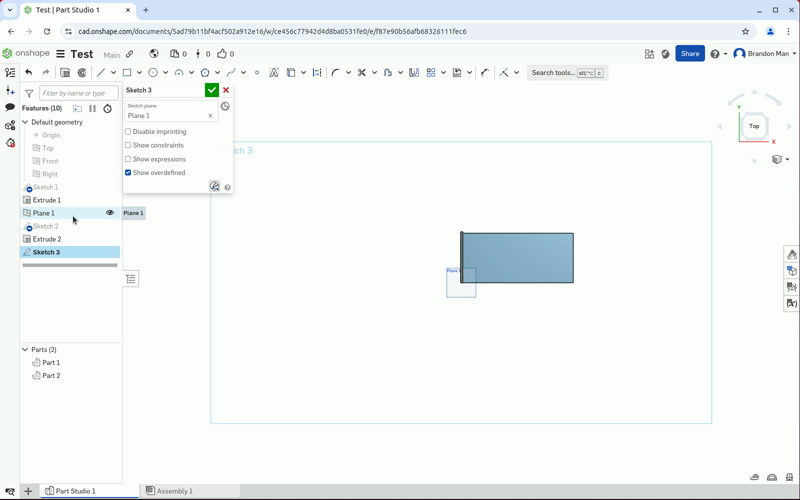
mouse_move(73, 352)
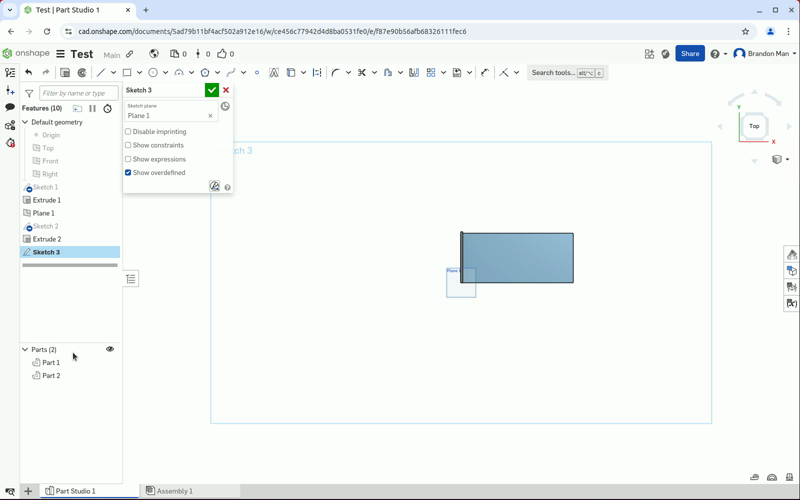
key(y)
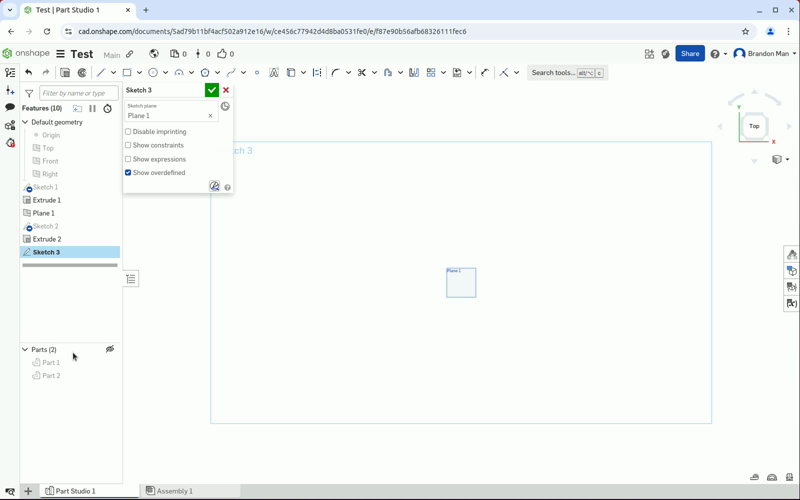
key(l)
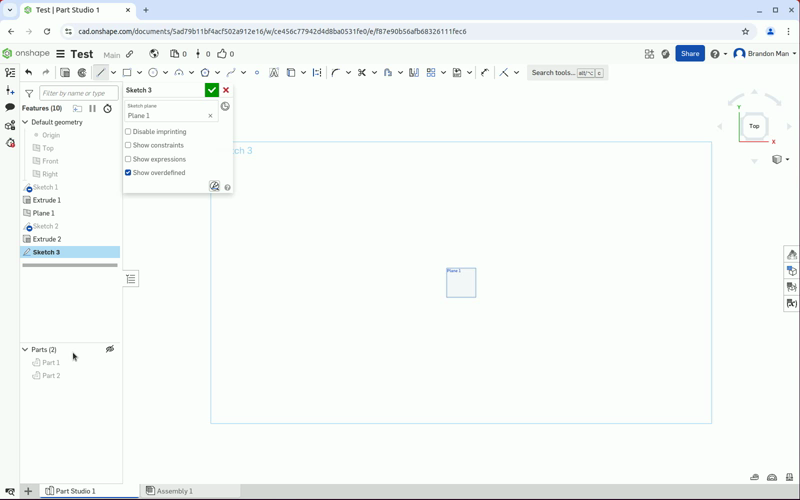
key_down(shift)
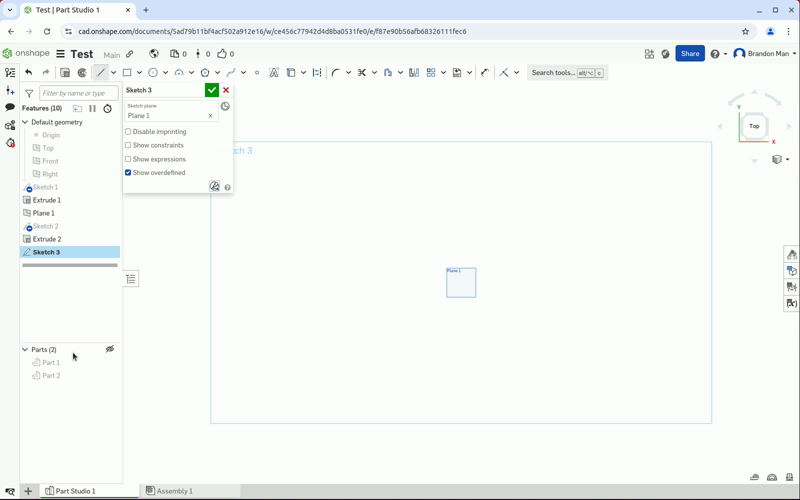
mouse_move(570, 282)
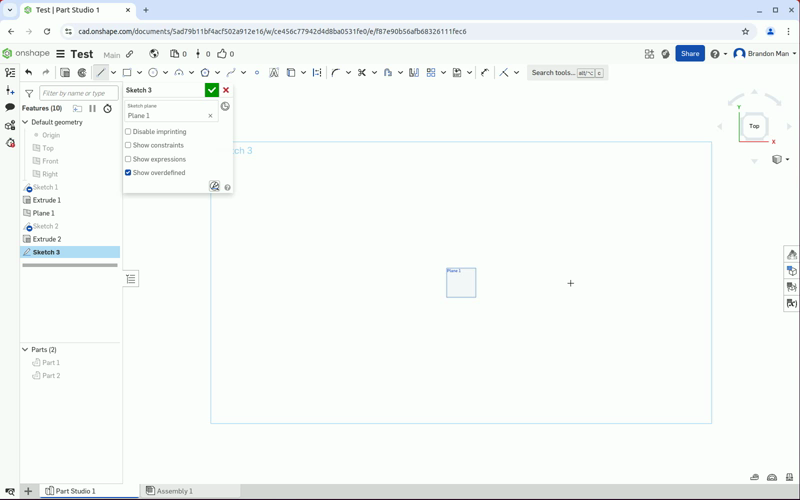
click(570, 282)
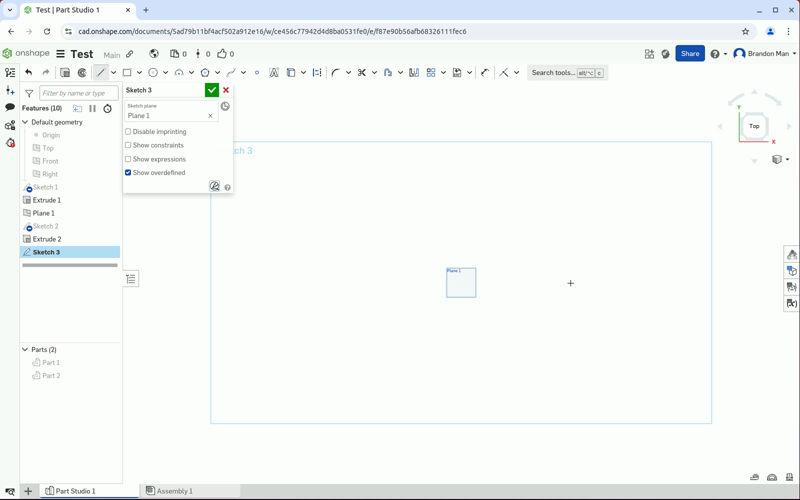
key_up(shift)
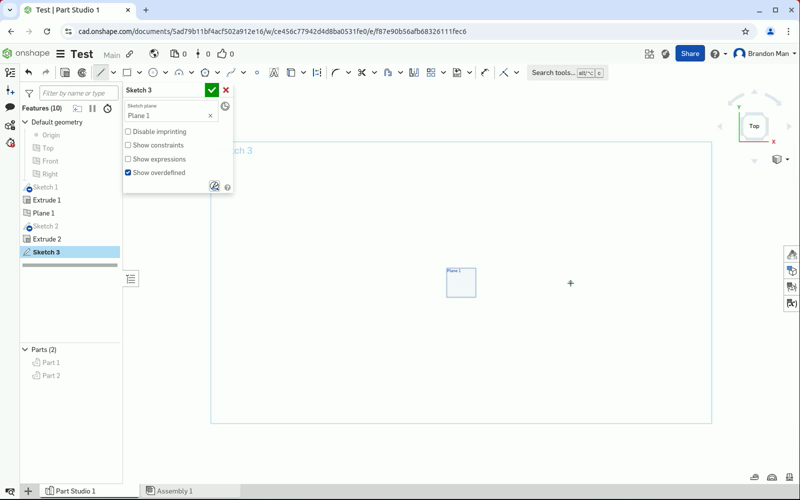
key_down(shift)
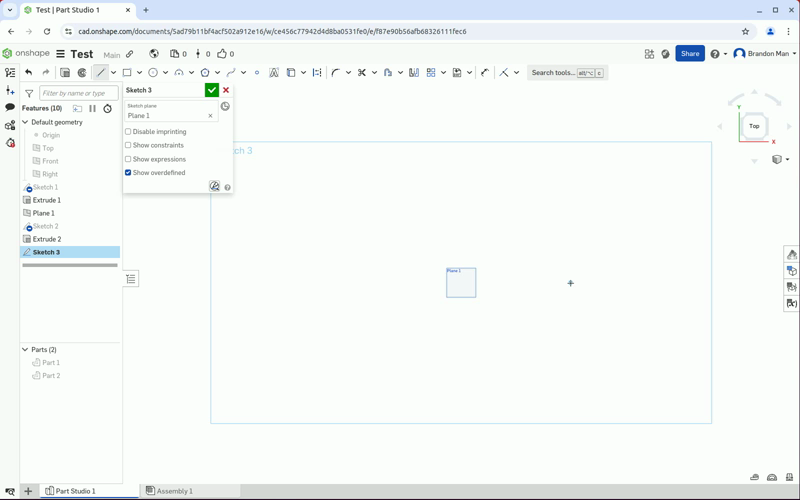
mouse_move(589, 282)
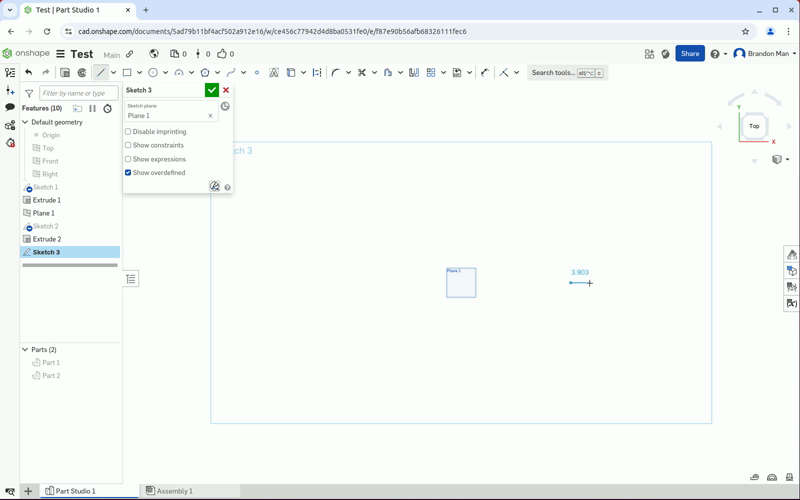
mouse_move(573, 282)
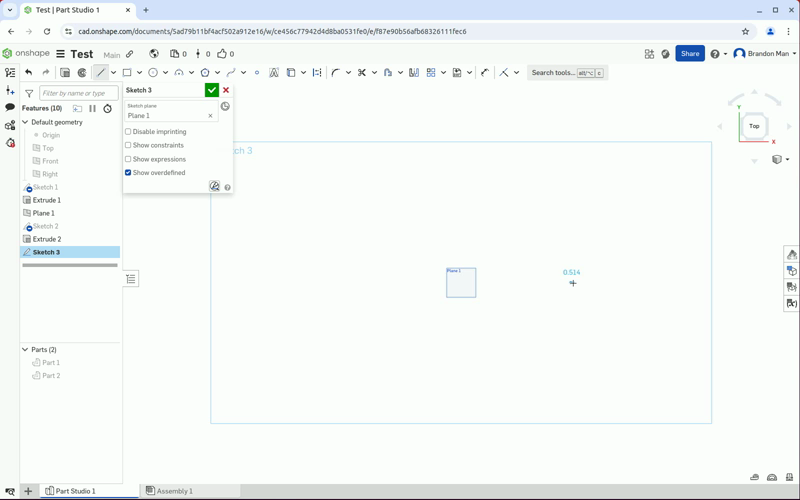
scroll(6)
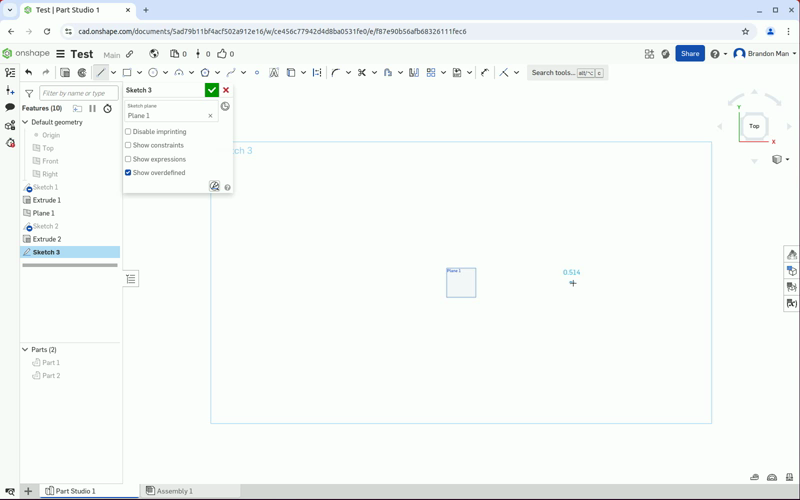
scroll(6)
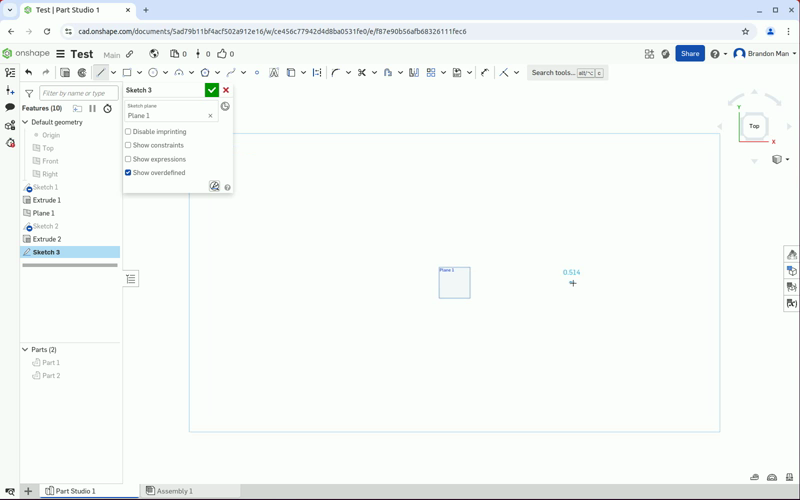
scroll(6)
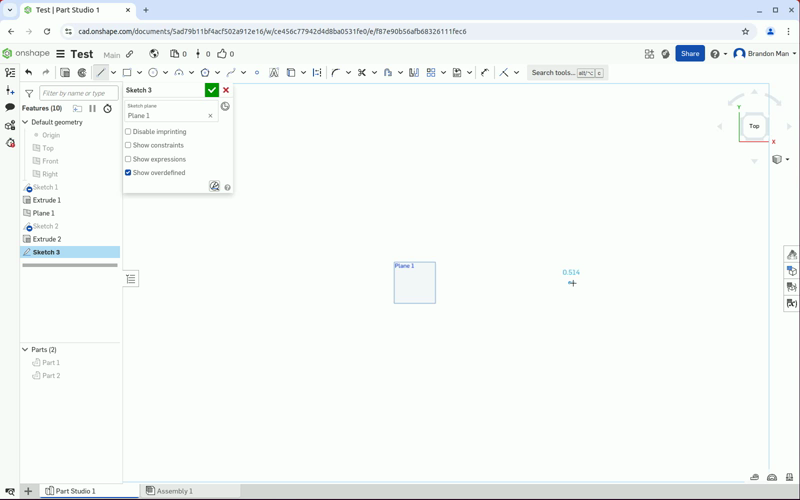
scroll(6)
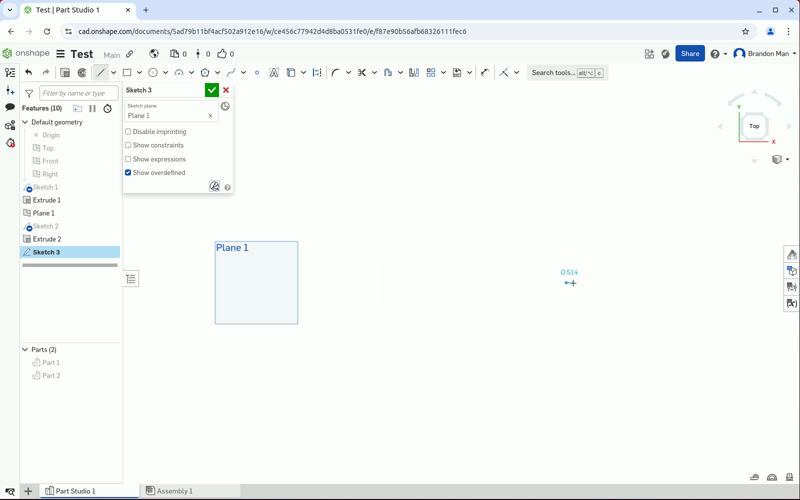
scroll(6)
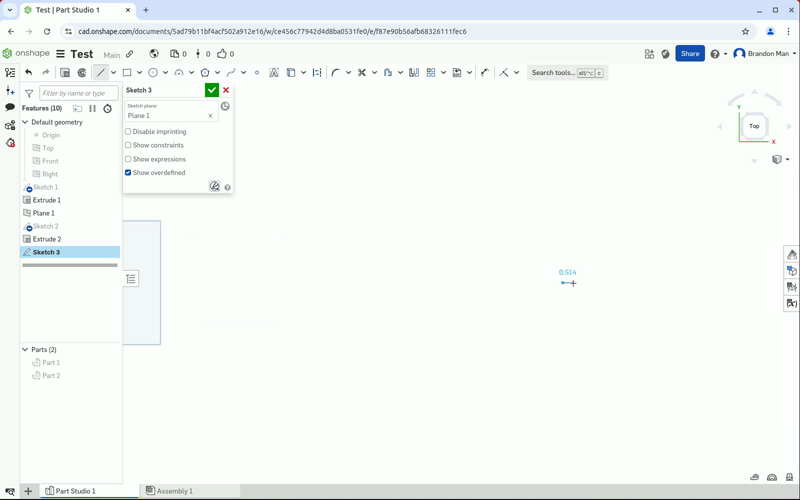
scroll(6)
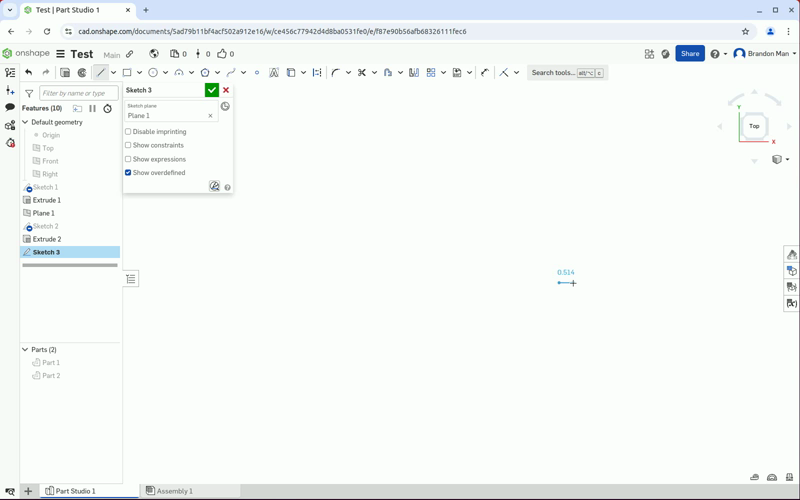
scroll(6)
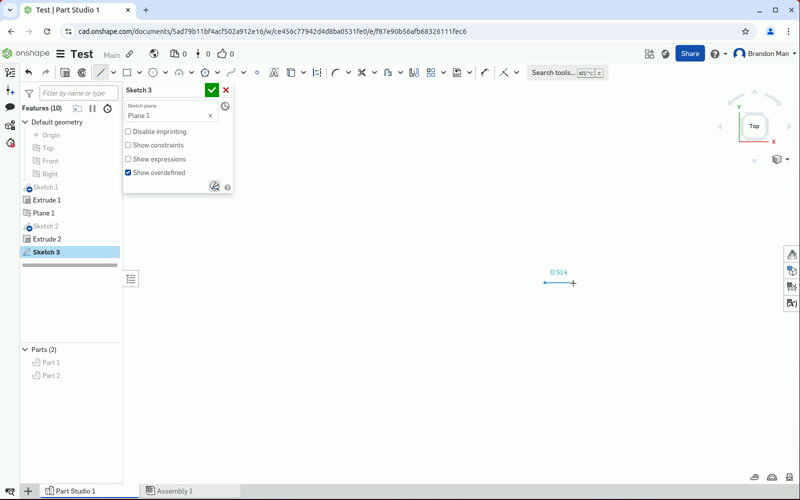
click(573, 282)
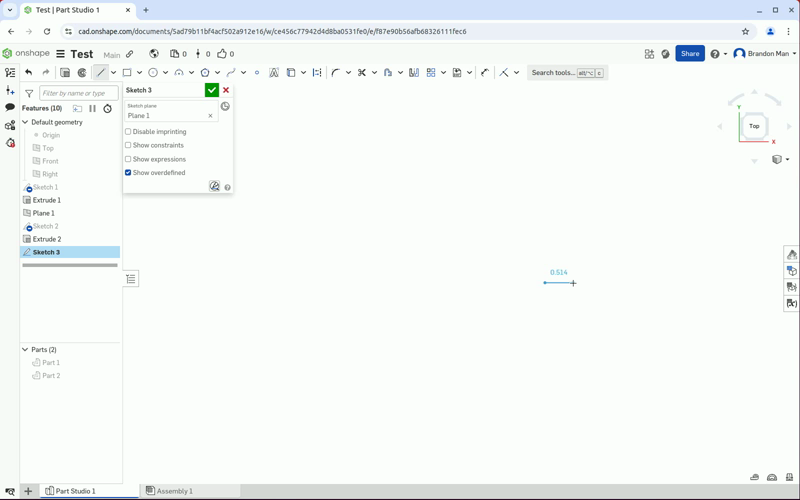
scroll(-6)
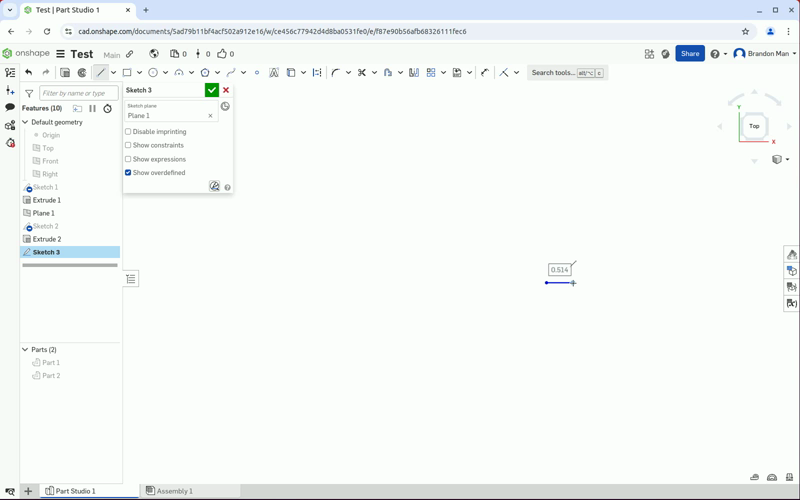
scroll(-6)
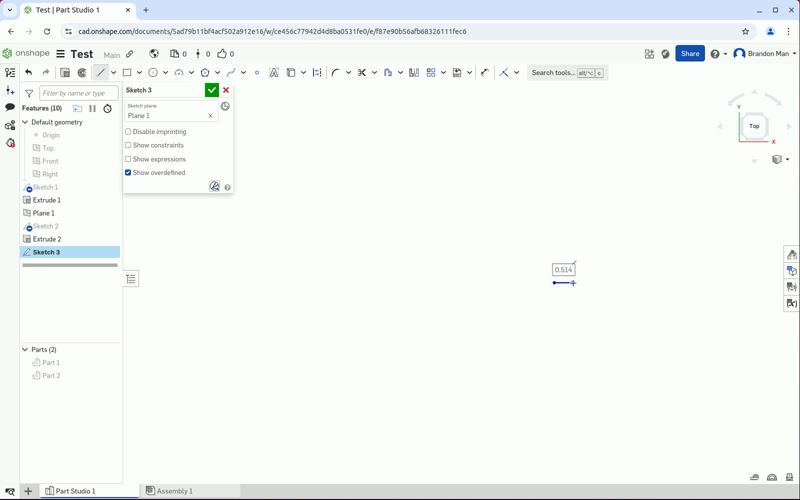
scroll(-6)
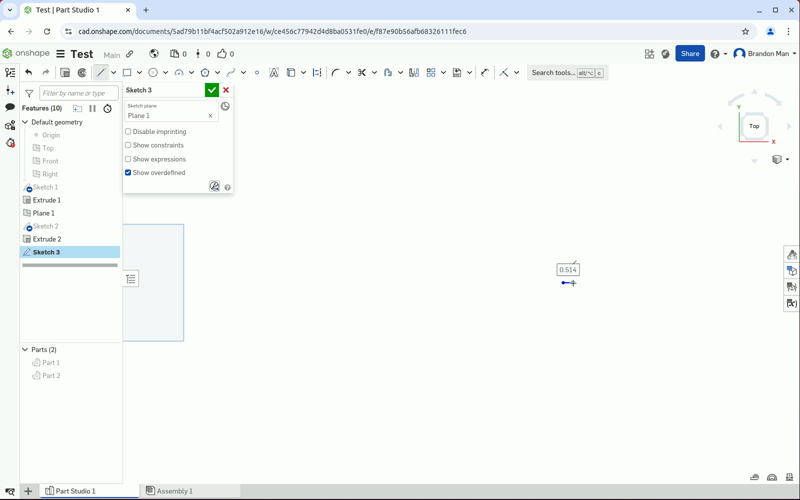
scroll(-6)
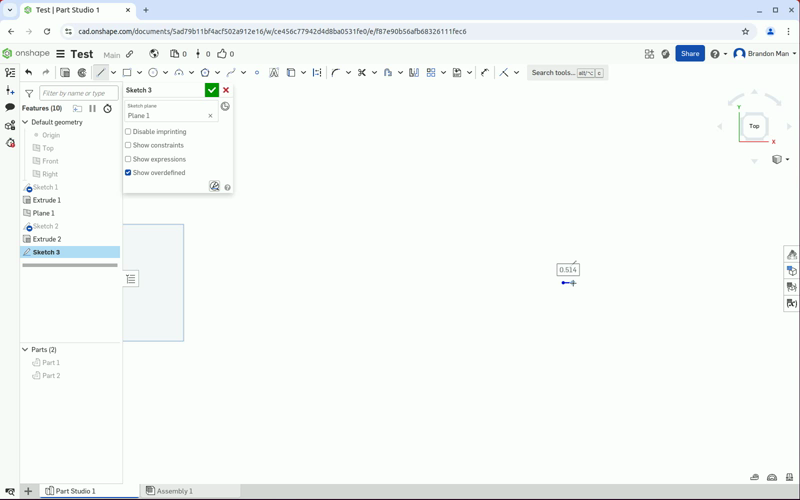
scroll(-6)
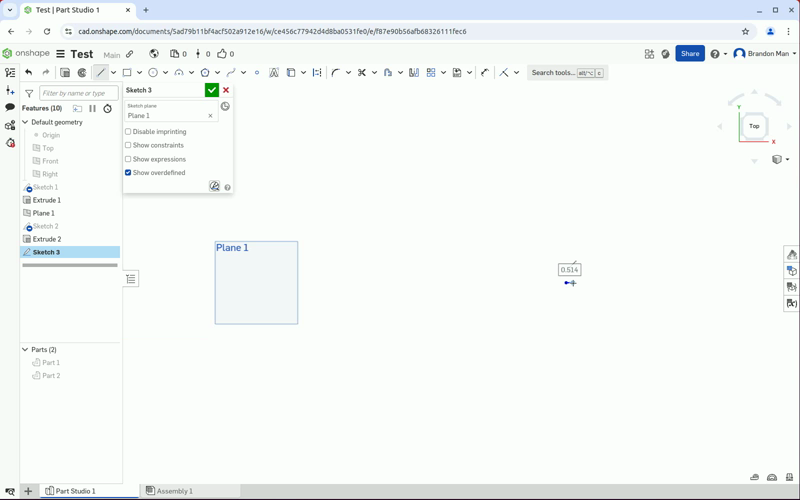
scroll(-6)
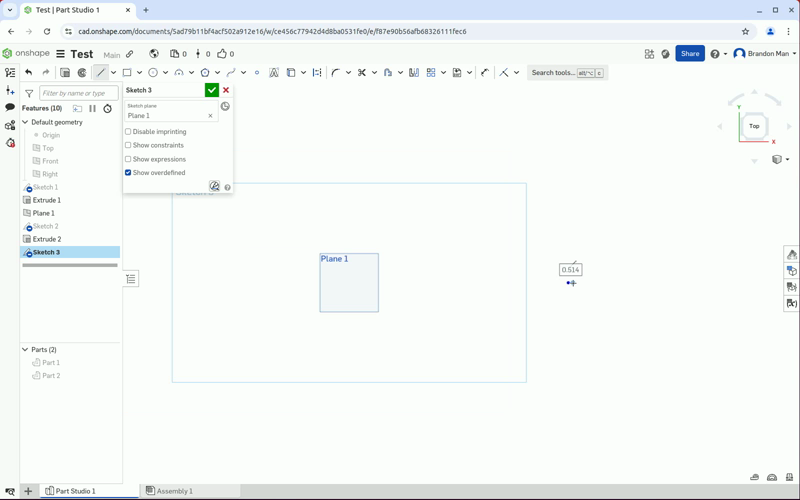
scroll(-6)
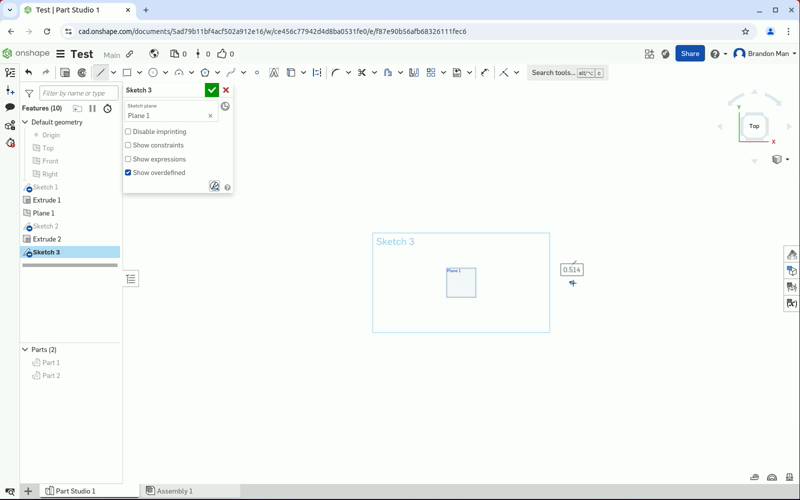
key_up(shift)
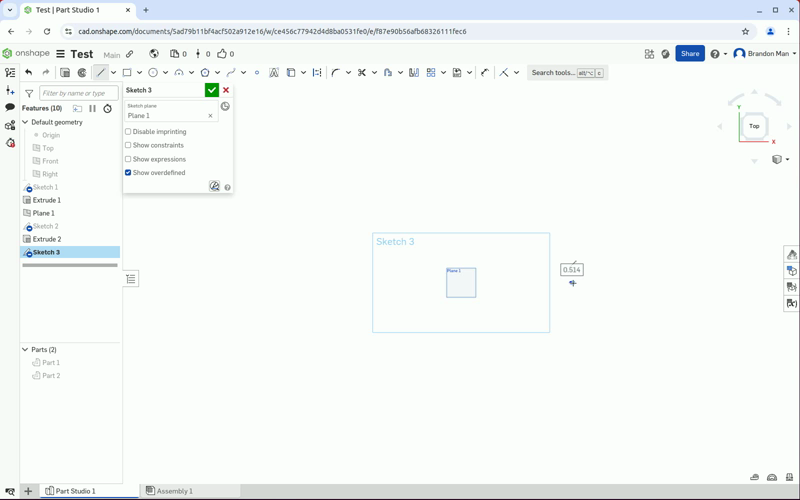
key_down(shift)
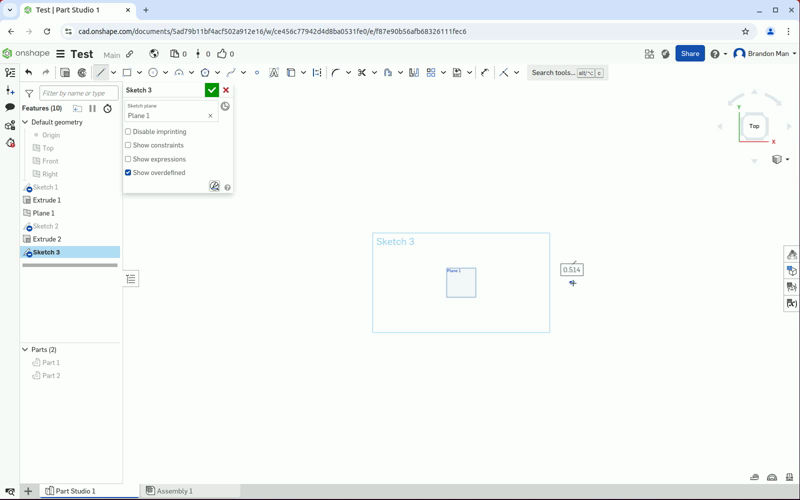
mouse_move(589, 282)
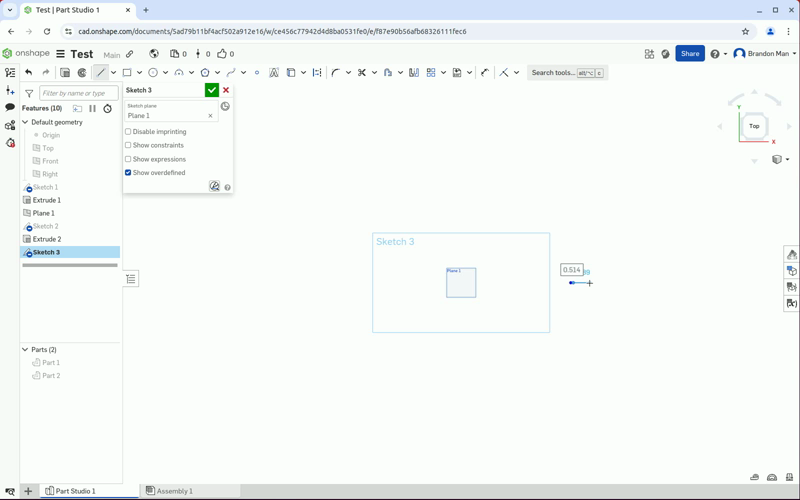
mouse_move(573, 231)
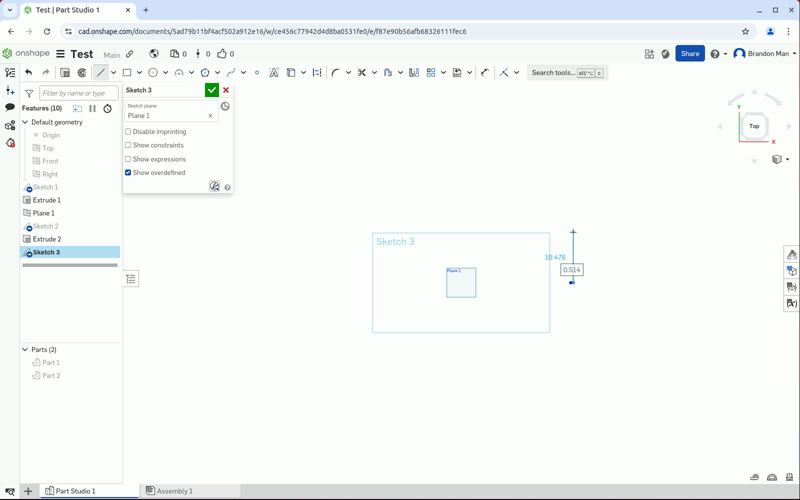
click(573, 231)
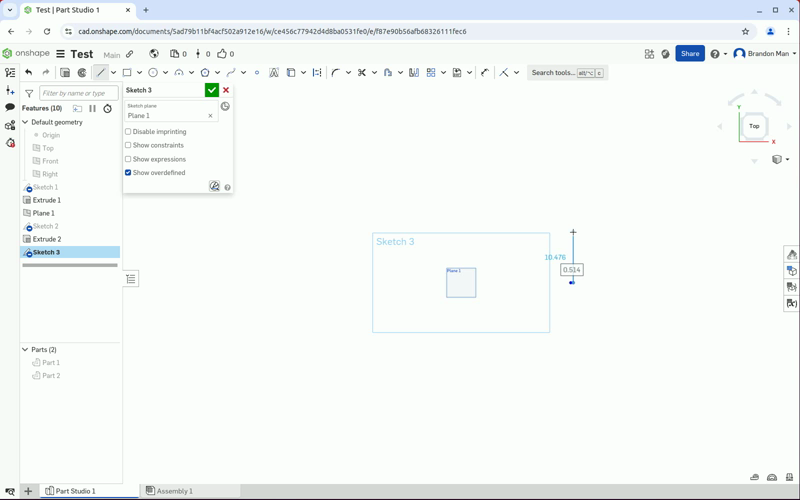
key_up(shift)
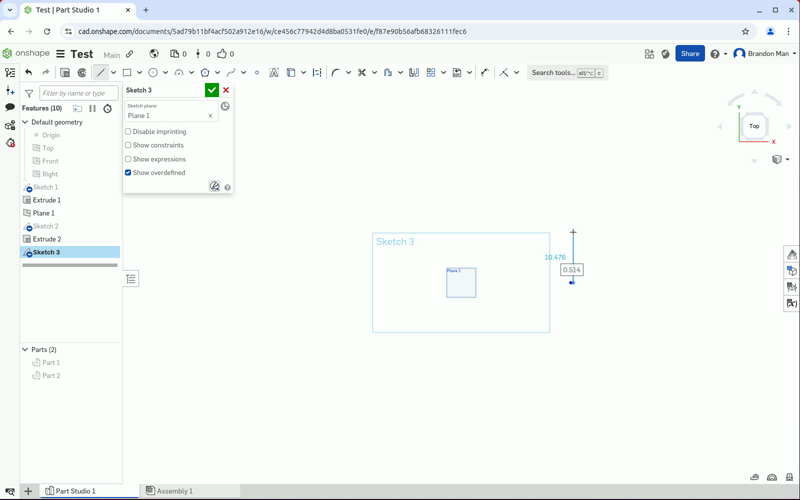
key_down(shift)
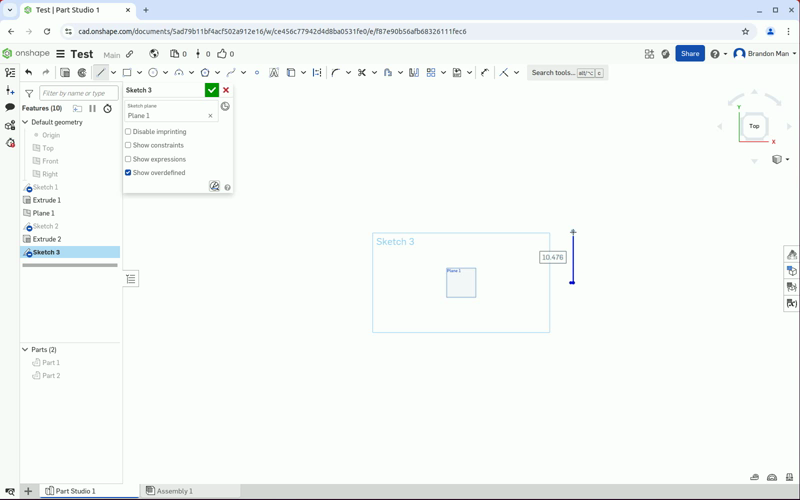
mouse_move(589, 231)
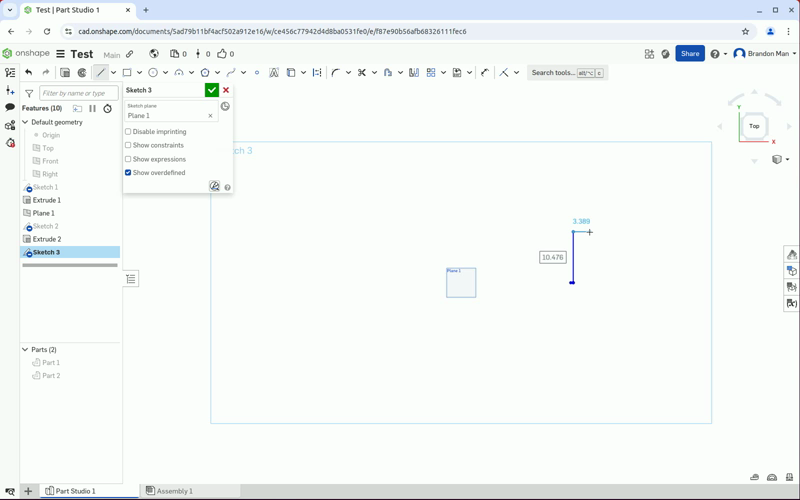
mouse_move(570, 231)
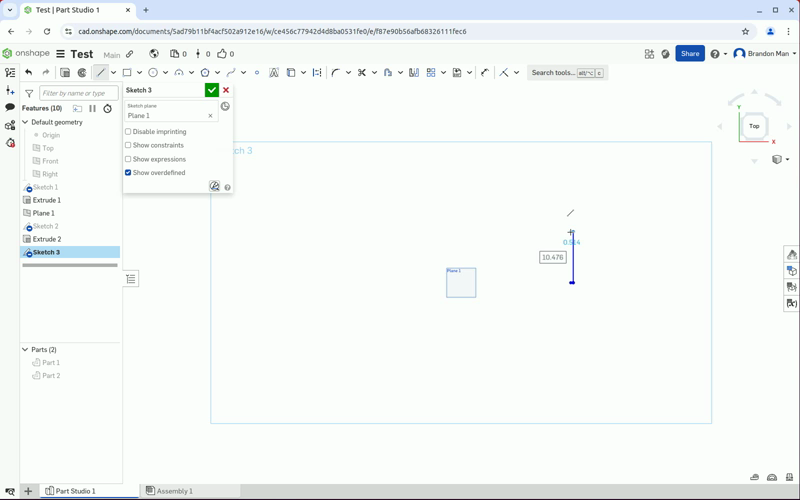
scroll(6)
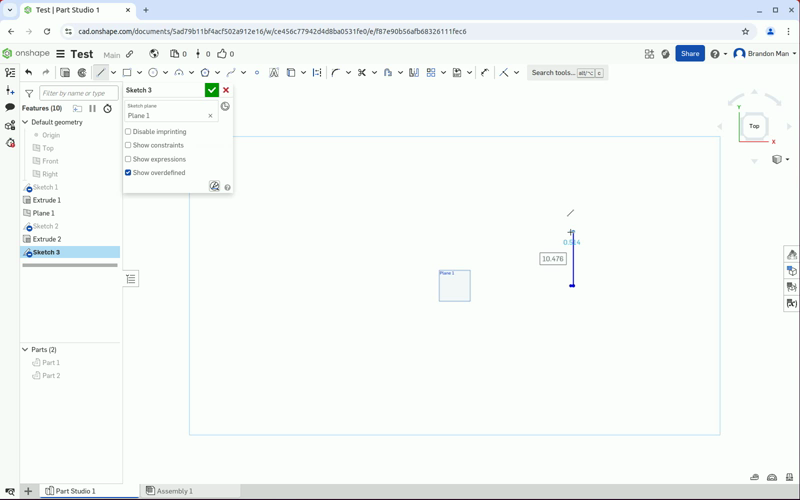
scroll(6)
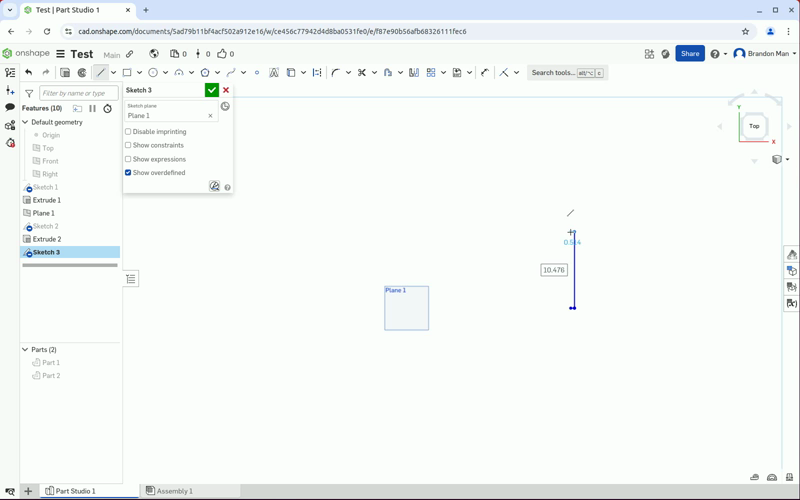
scroll(6)
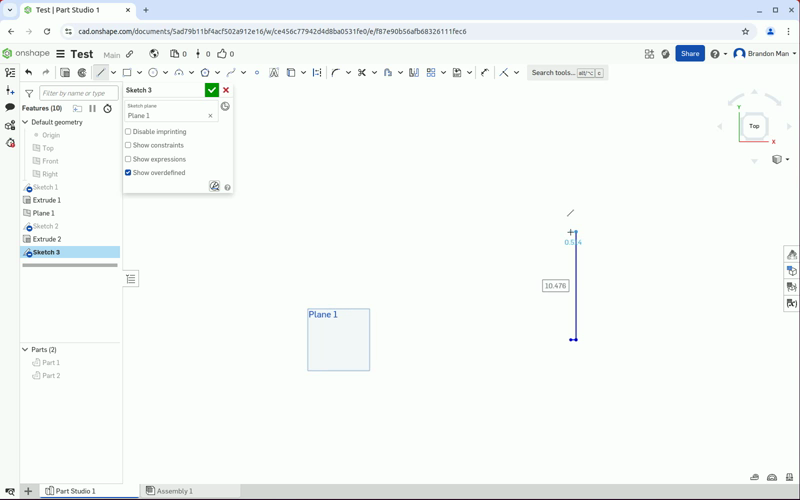
scroll(6)
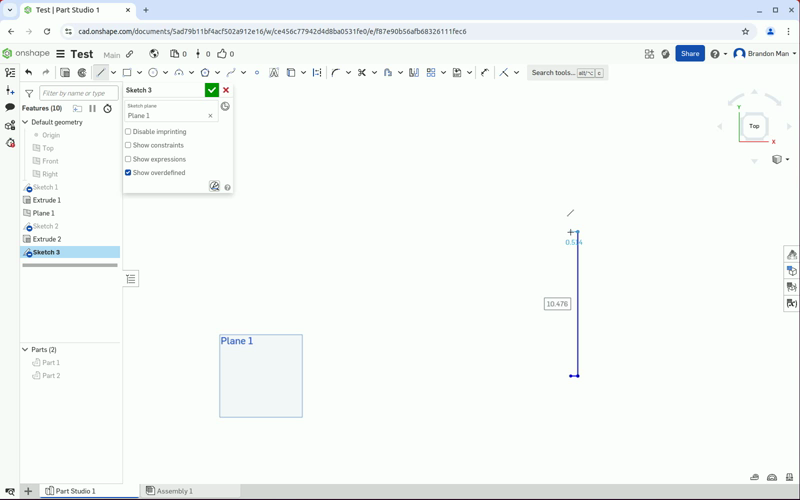
scroll(6)
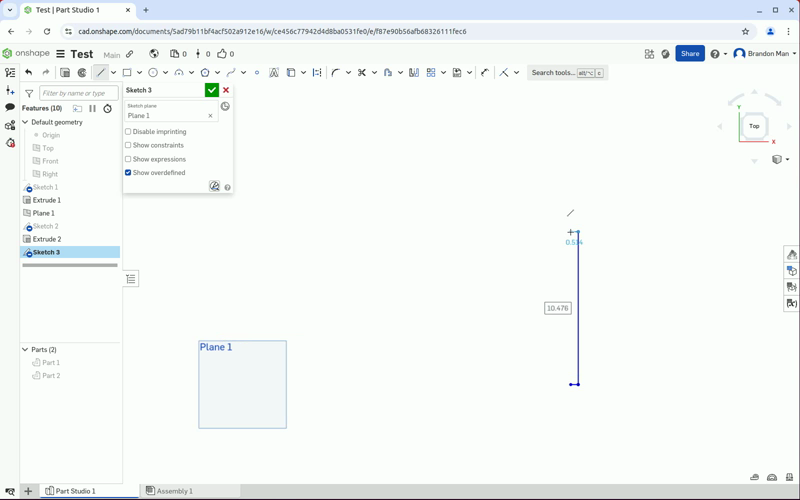
scroll(6)
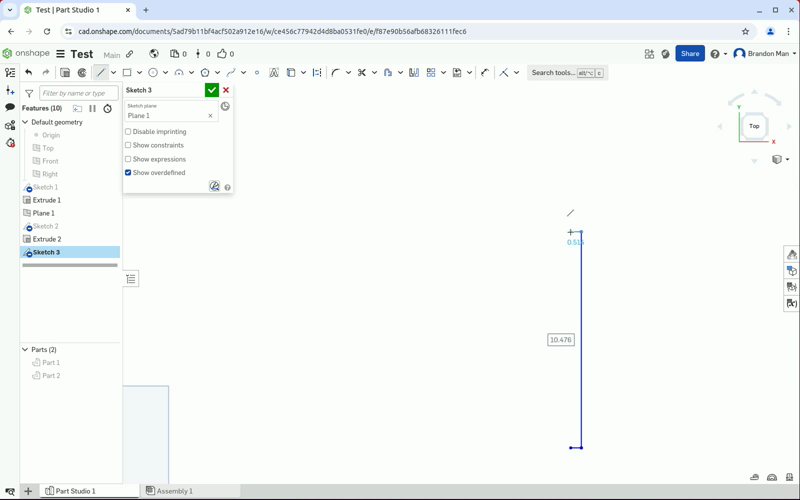
scroll(6)
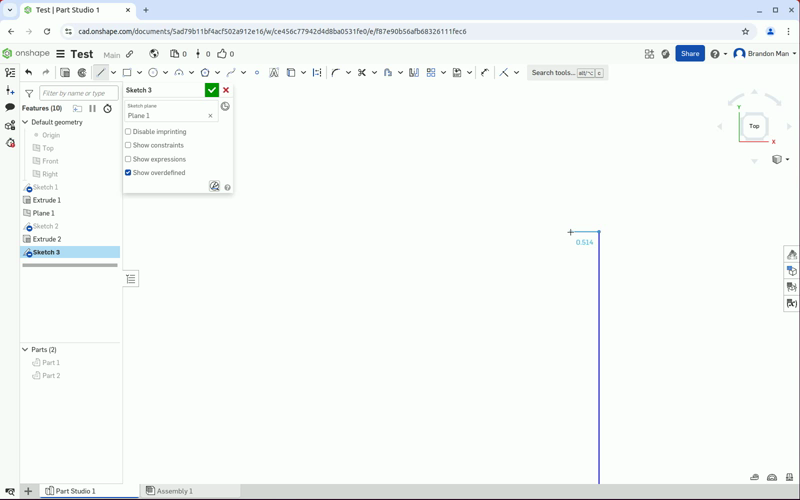
click(570, 231)
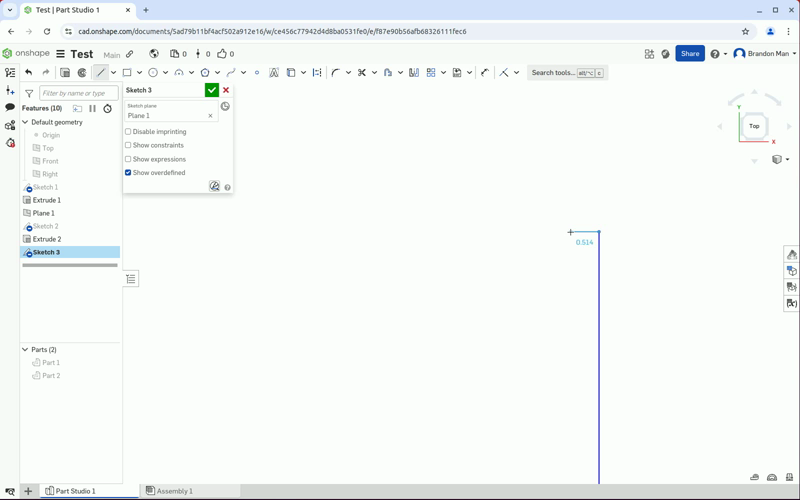
scroll(-6)
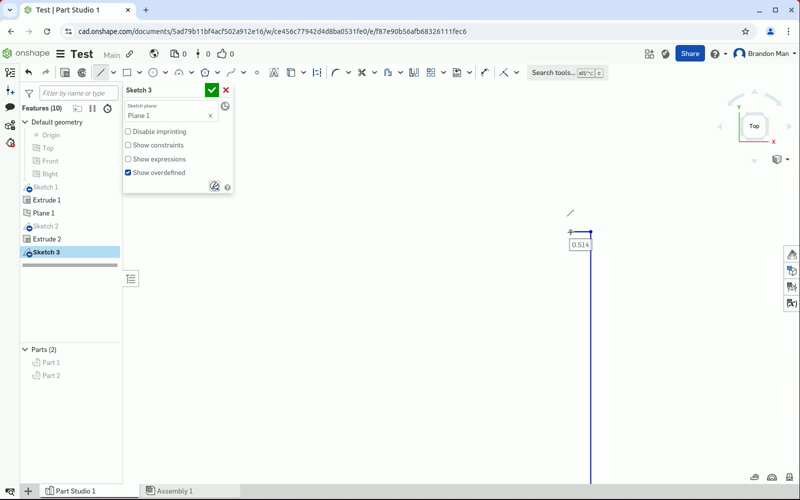
scroll(-6)
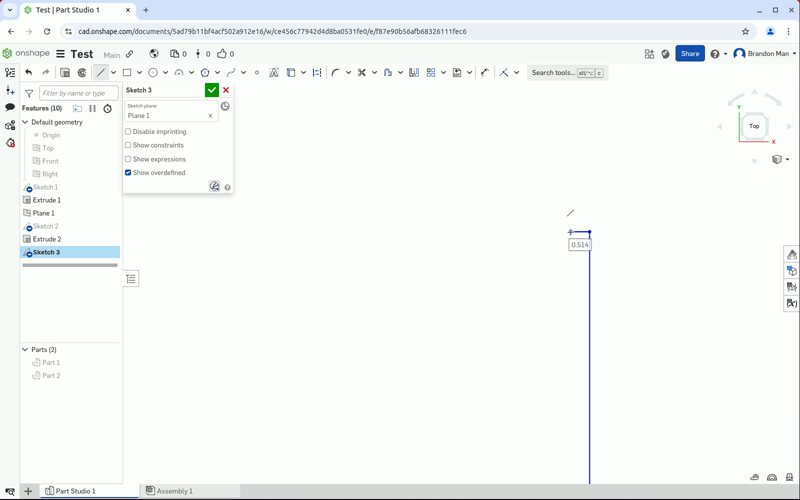
scroll(-6)
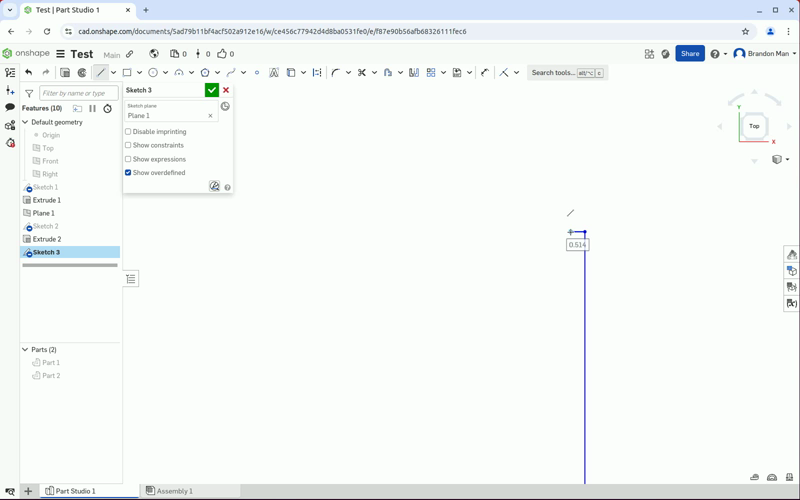
scroll(-6)
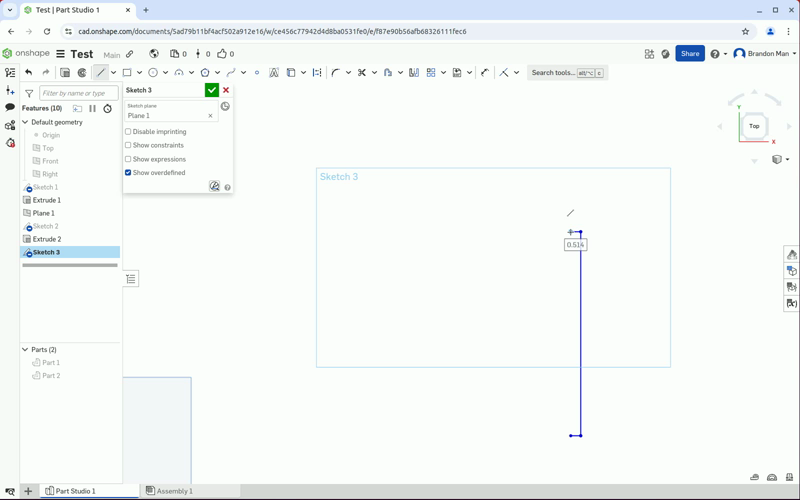
scroll(-6)
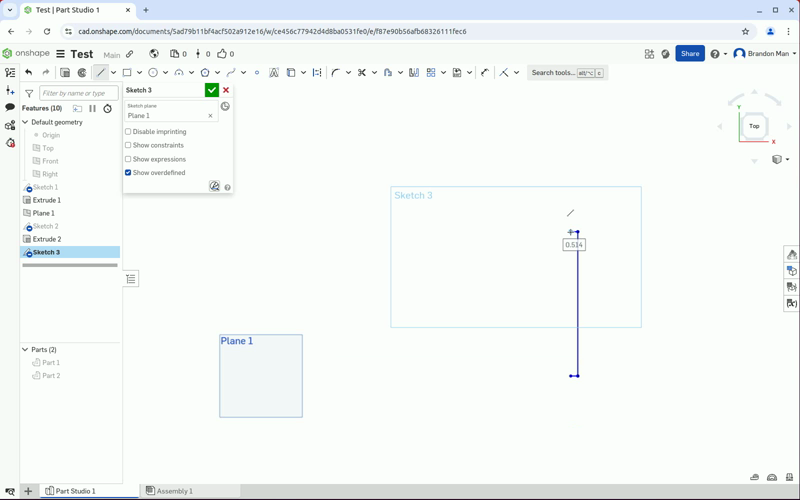
scroll(-6)
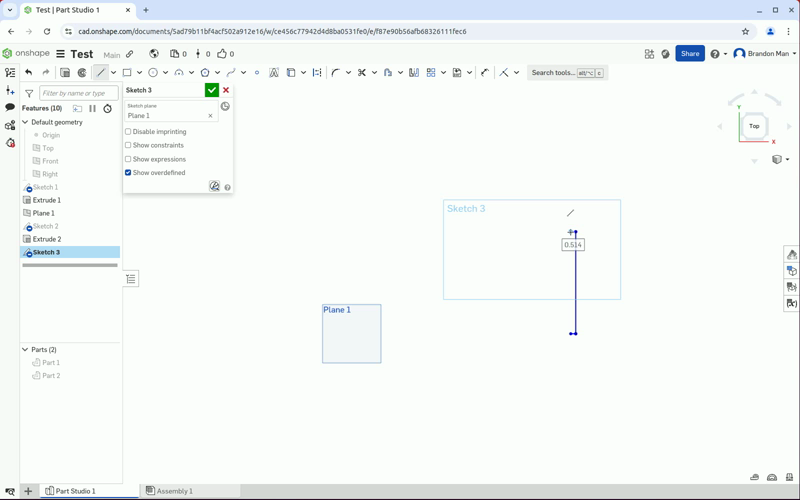
scroll(-6)
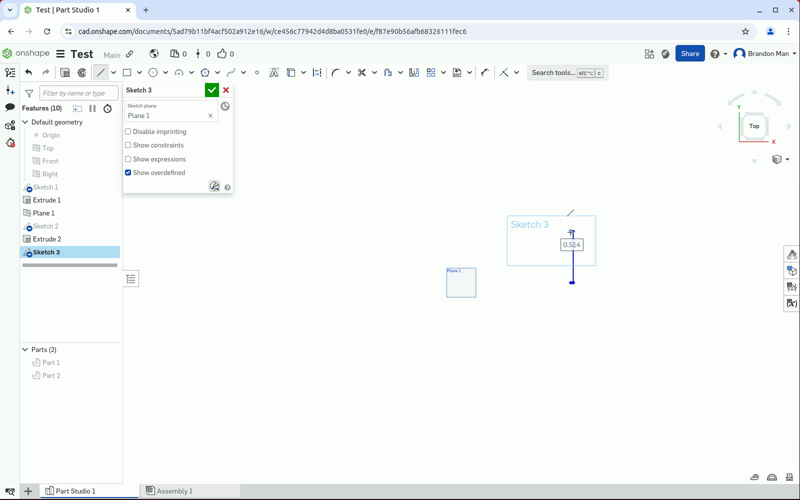
key_up(shift)
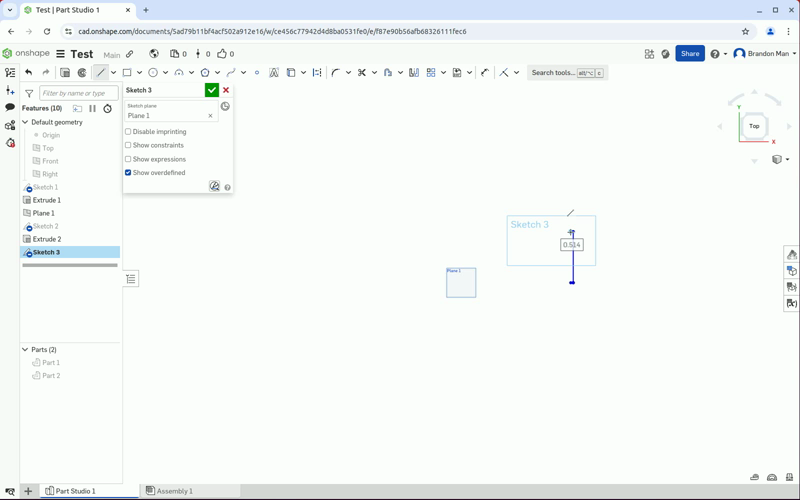
mouse_move(589, 231)
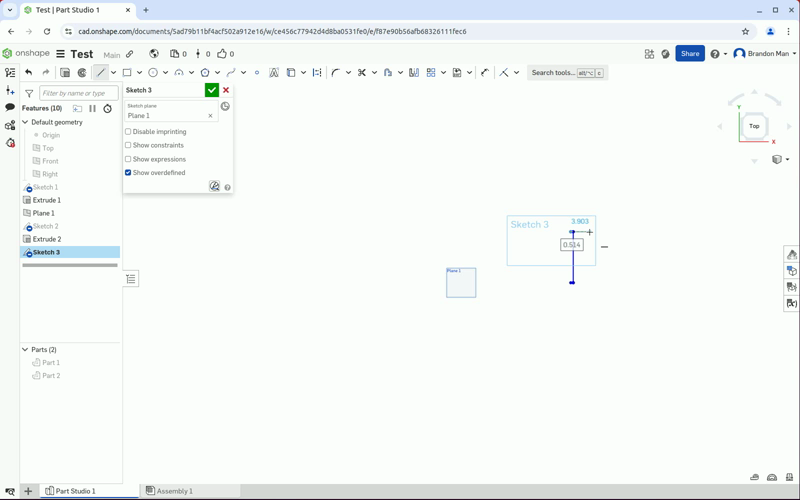
key_down(shift)
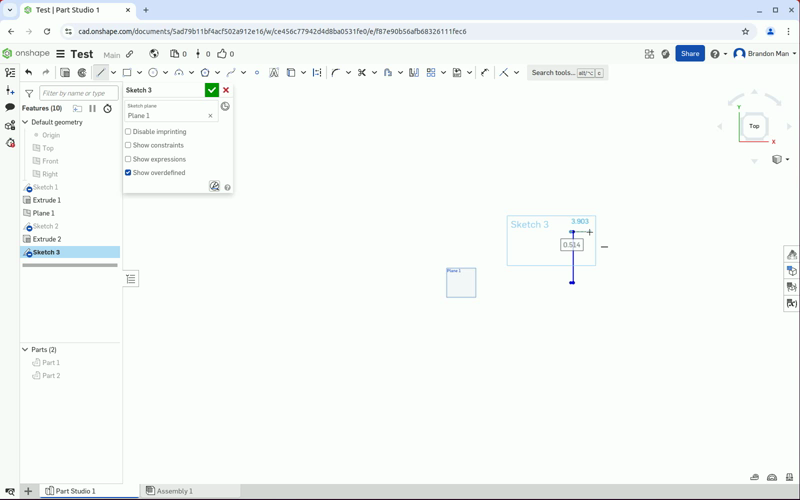
mouse_move(570, 282)
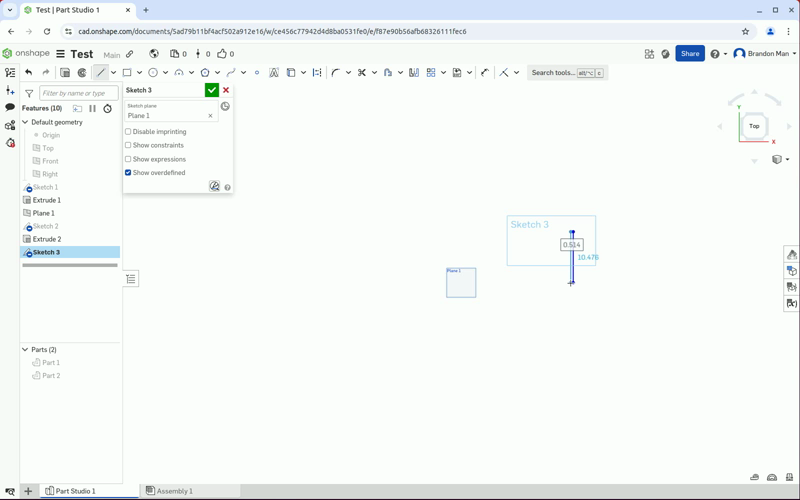
scroll(6)
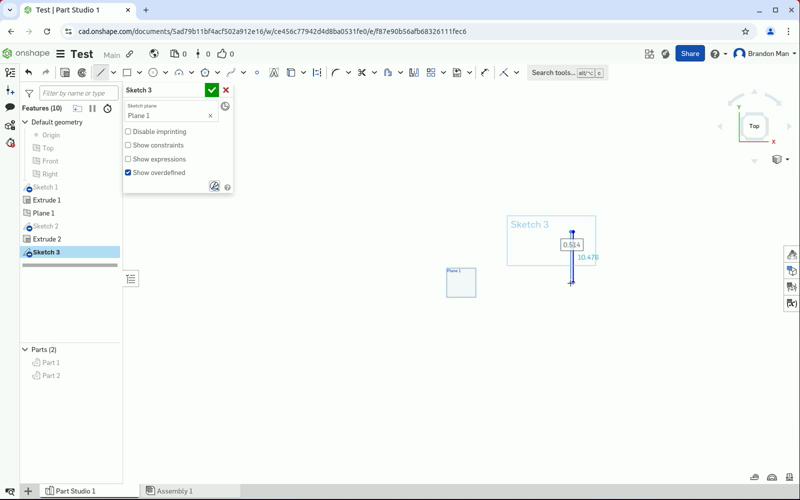
scroll(6)
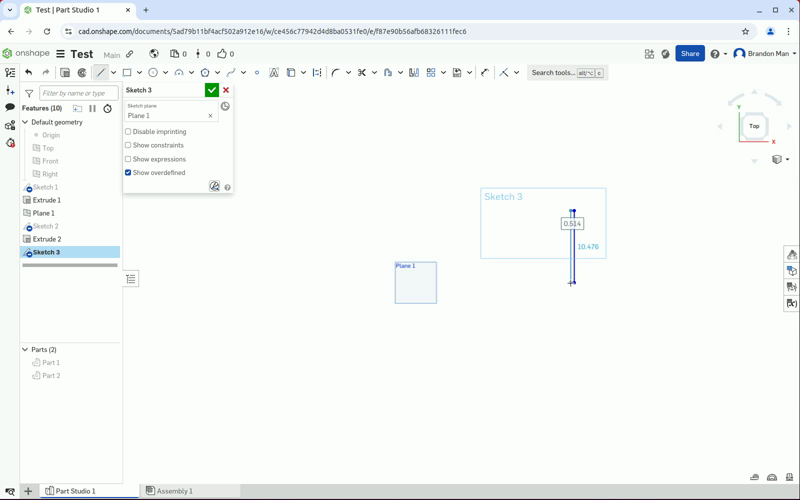
scroll(6)
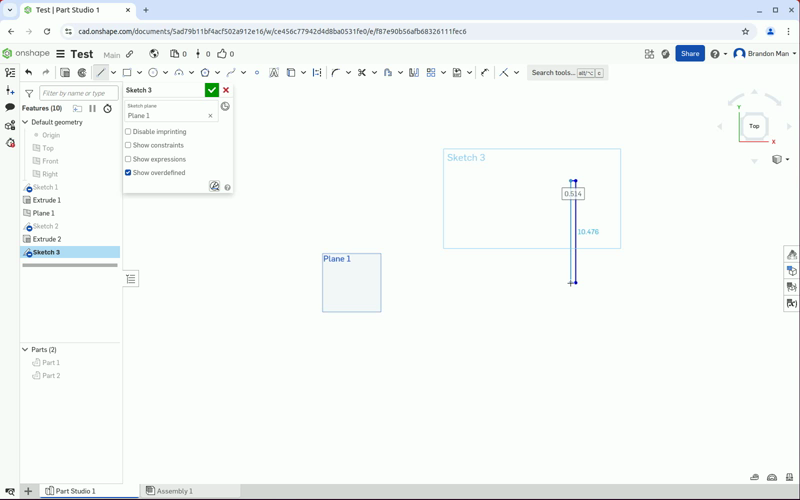
scroll(6)
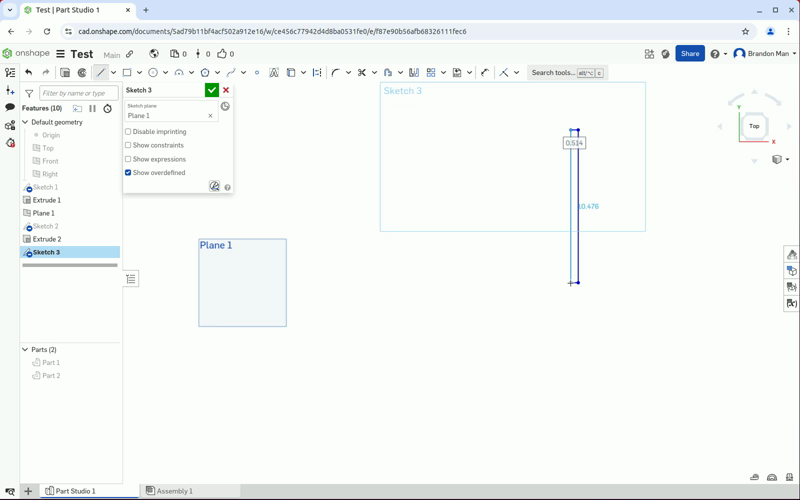
scroll(6)
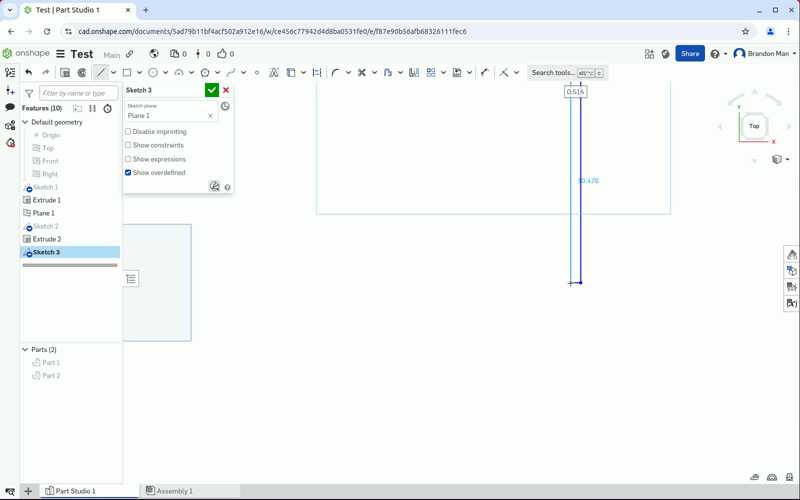
scroll(6)
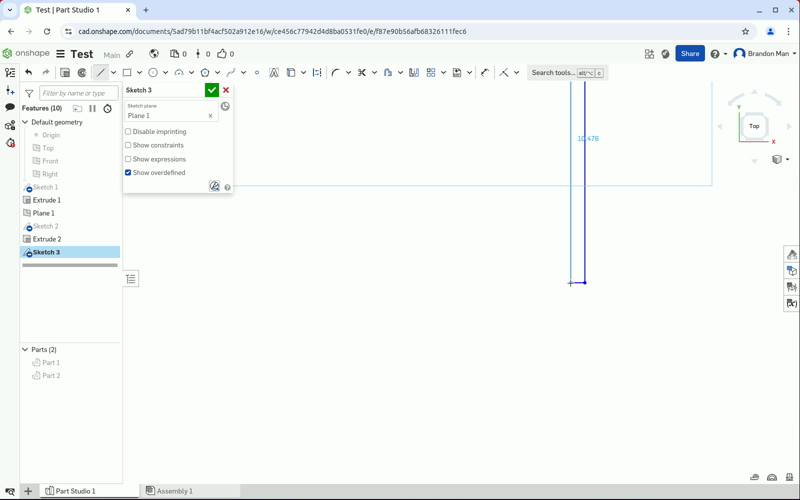
scroll(6)
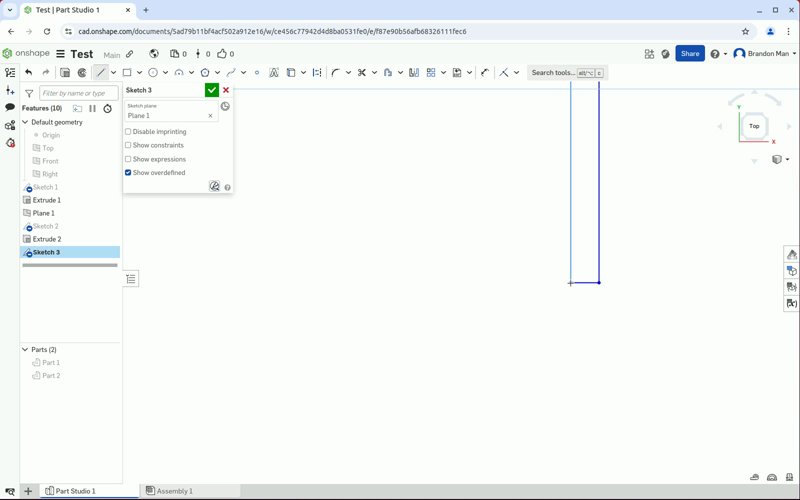
key_up(shift)
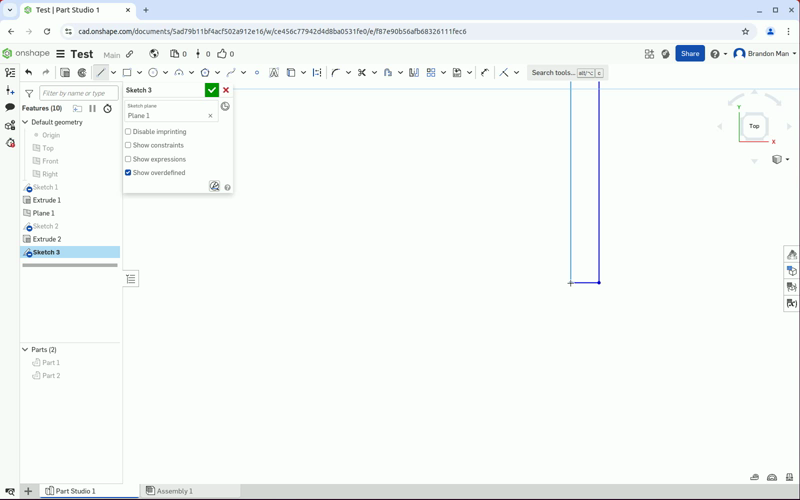
click(570, 282)
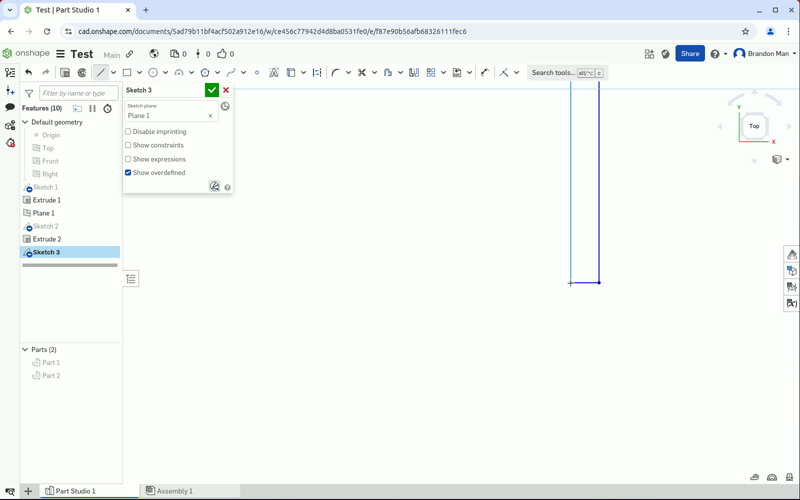
scroll(-6)
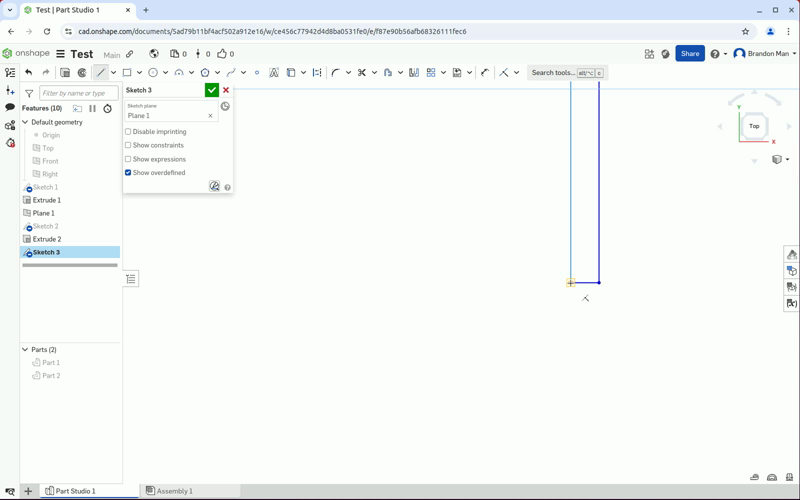
scroll(-6)
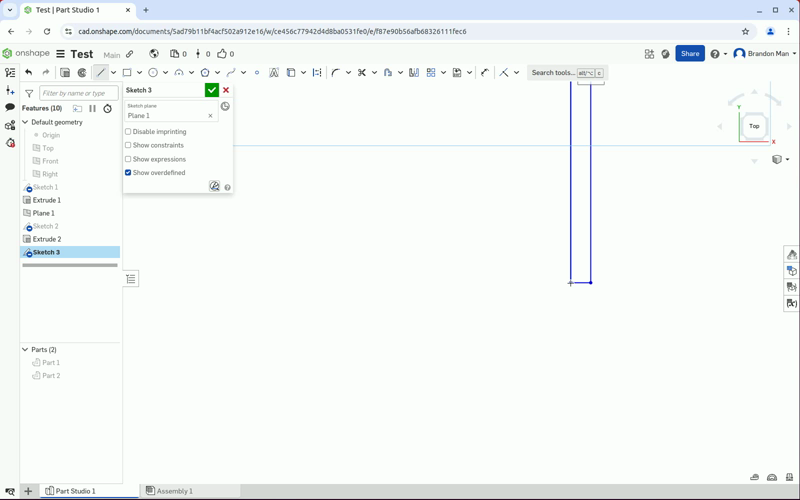
scroll(-6)
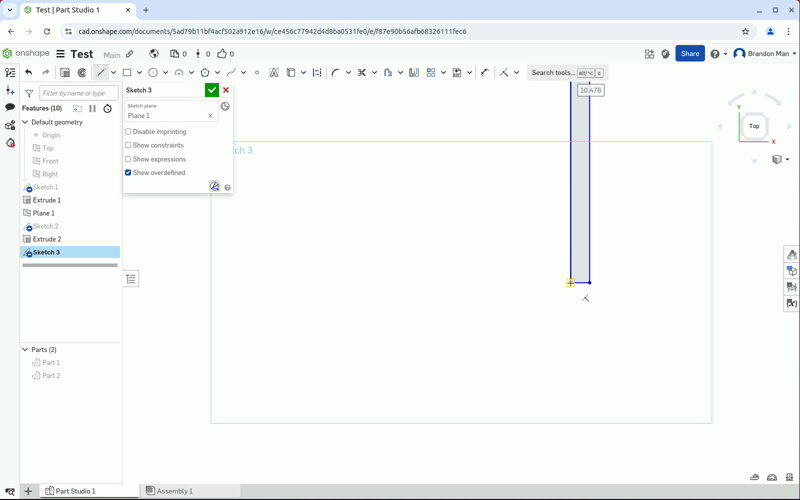
scroll(-6)
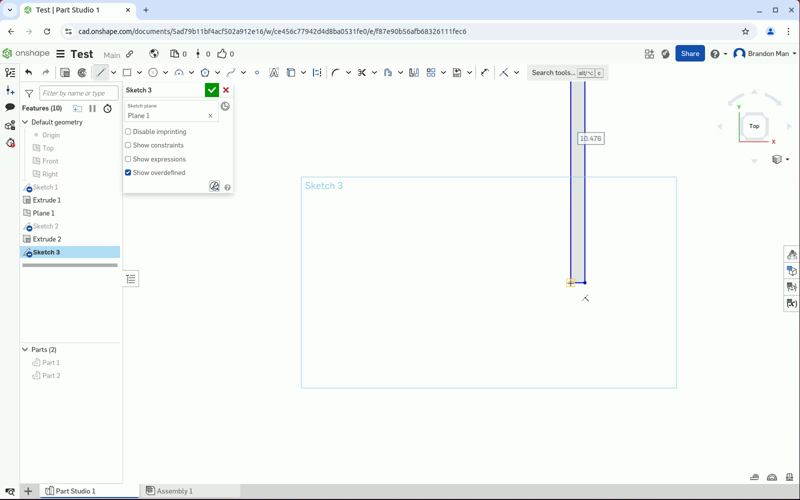
scroll(-6)
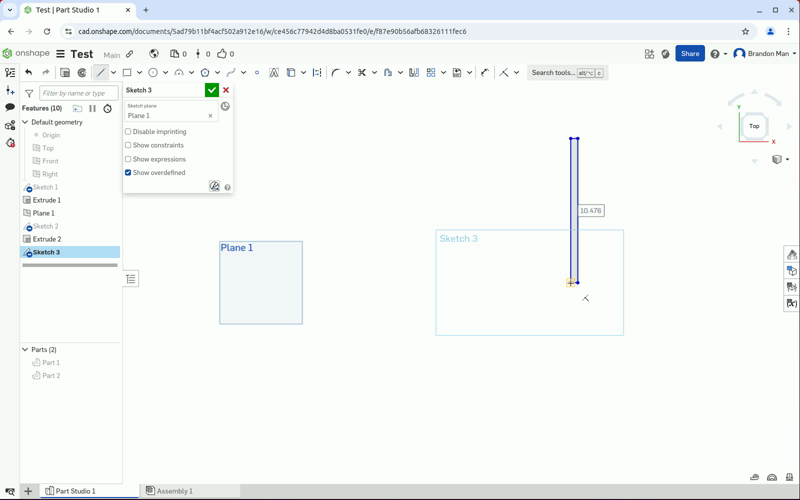
scroll(-6)
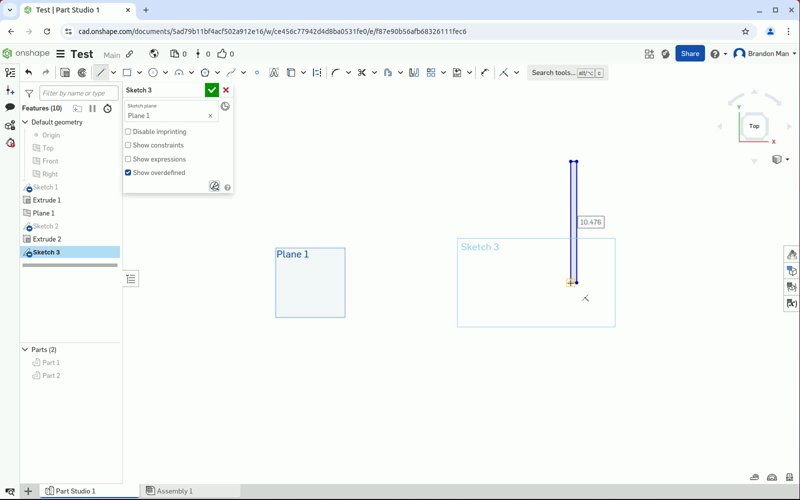
scroll(-6)
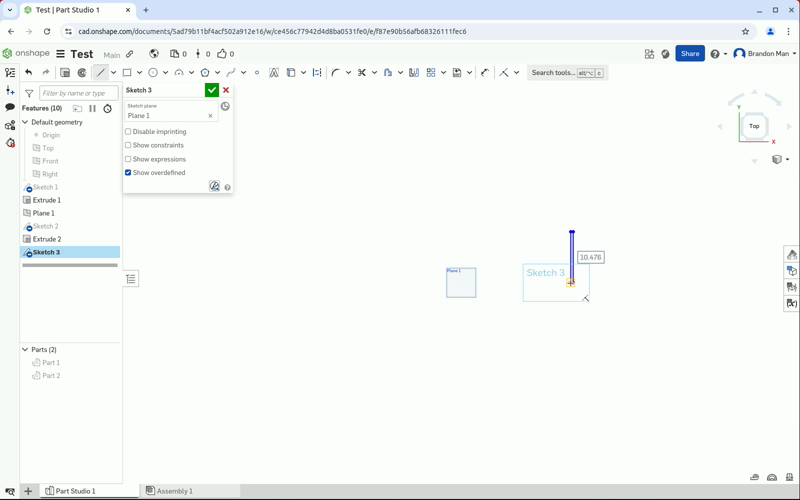
key(esc)
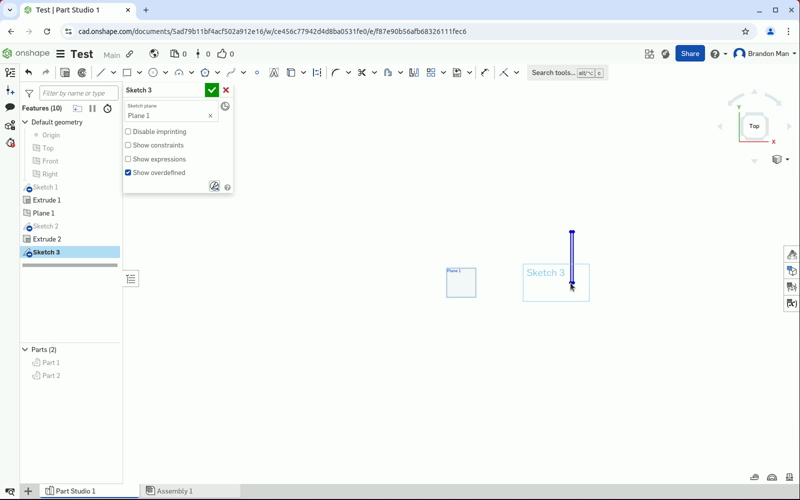
mouse_move(571, 270)
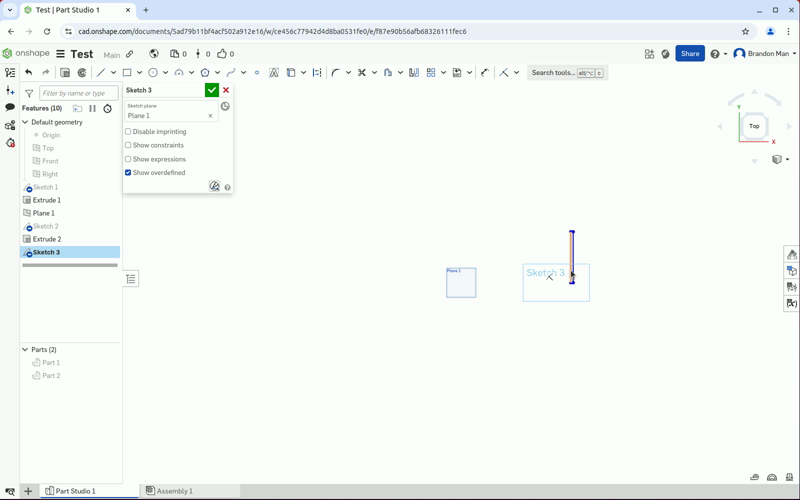
scroll(6)
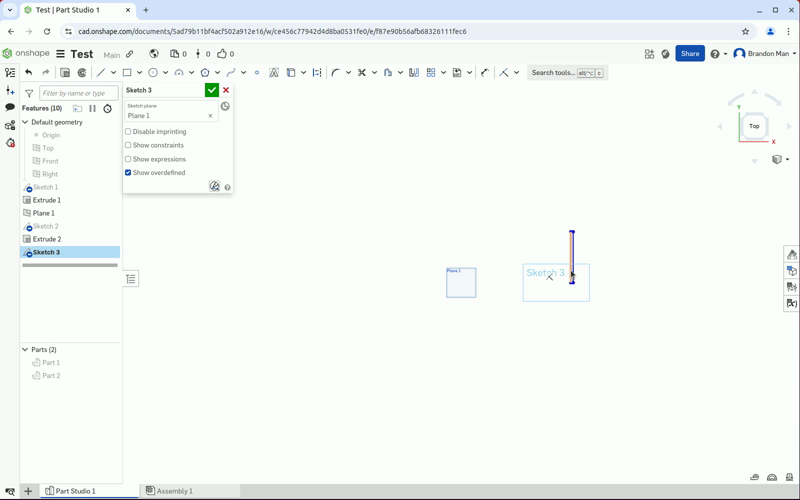
scroll(6)
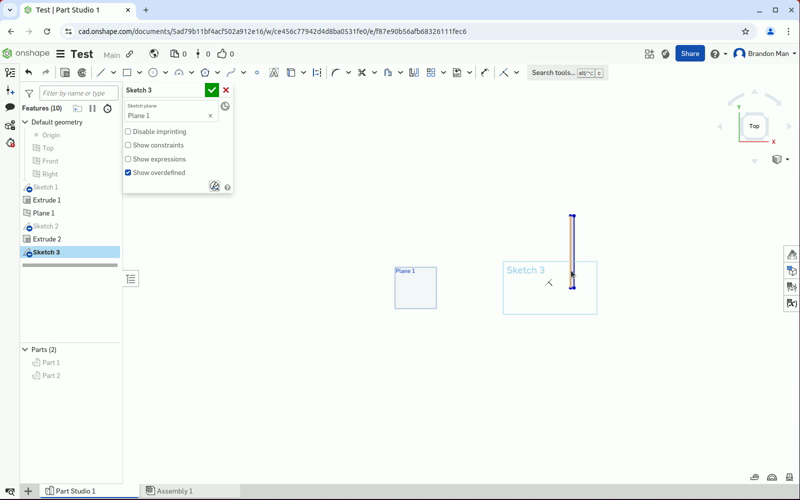
scroll(6)
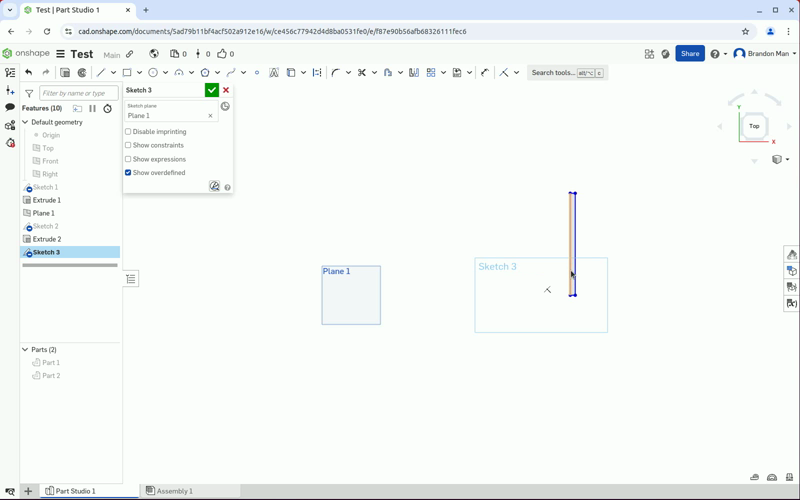
scroll(6)
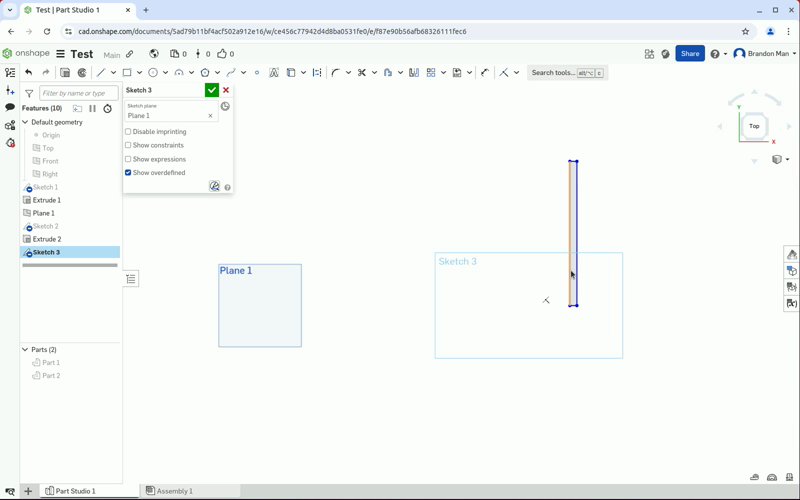
scroll(6)
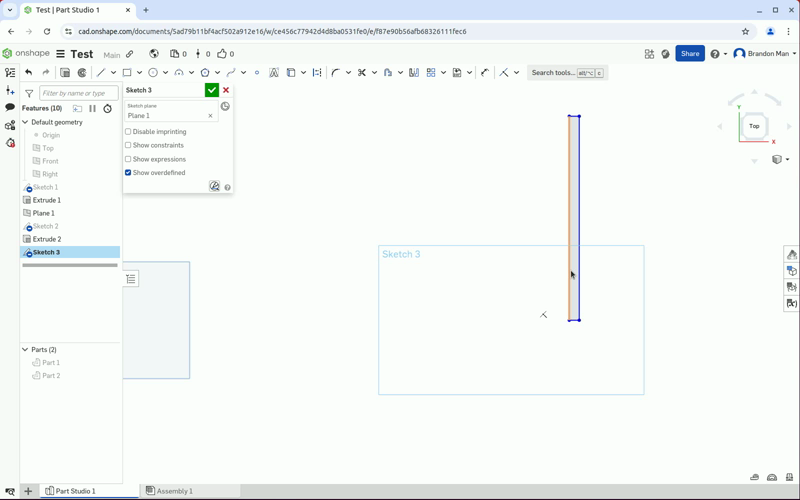
scroll(6)
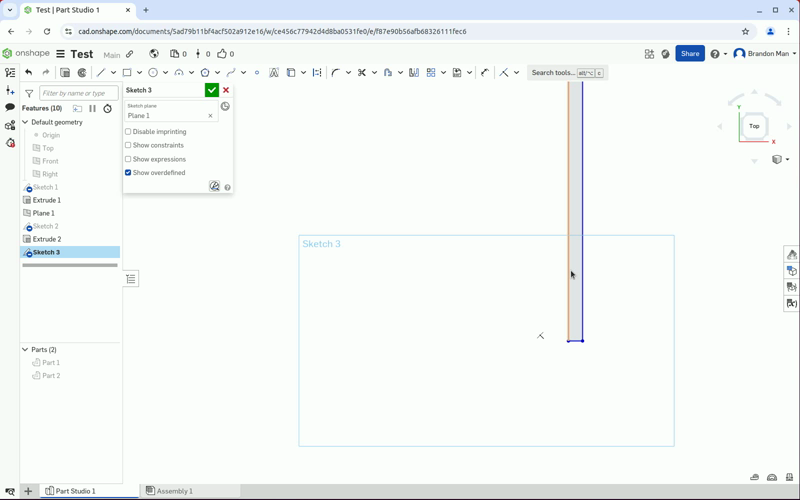
scroll(6)
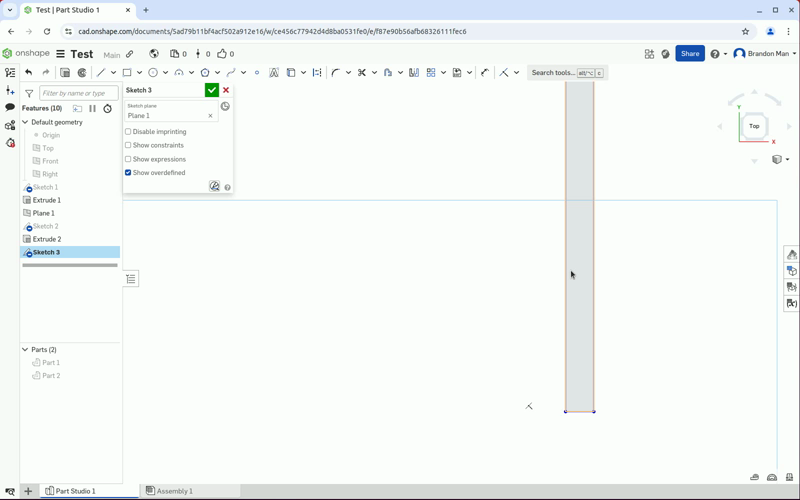
click(571, 270)
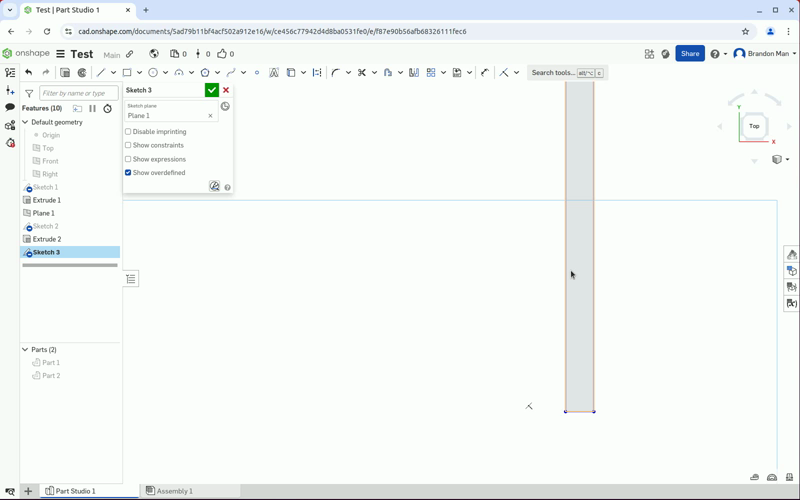
scroll(-6)
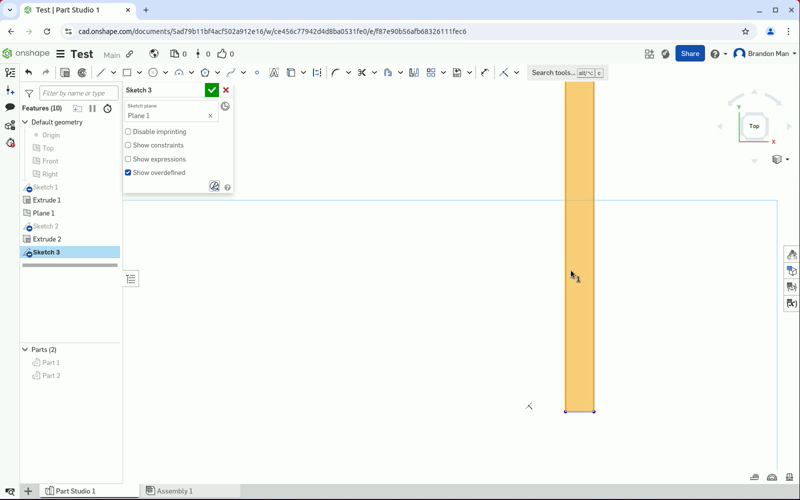
scroll(-6)
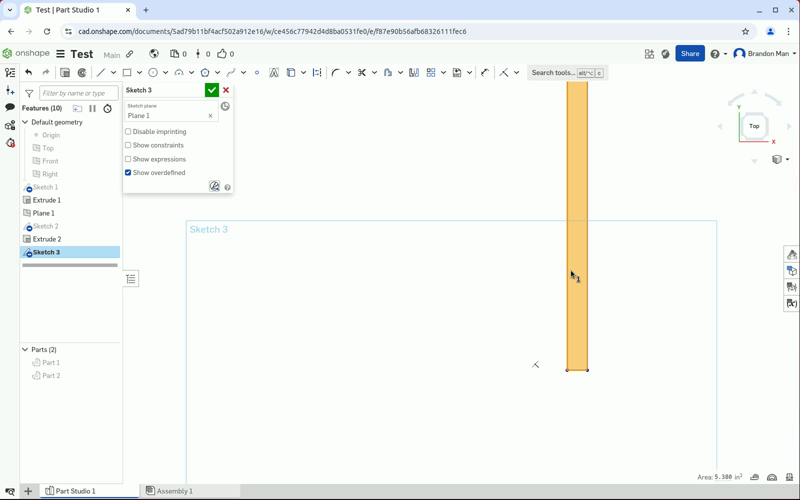
scroll(-6)
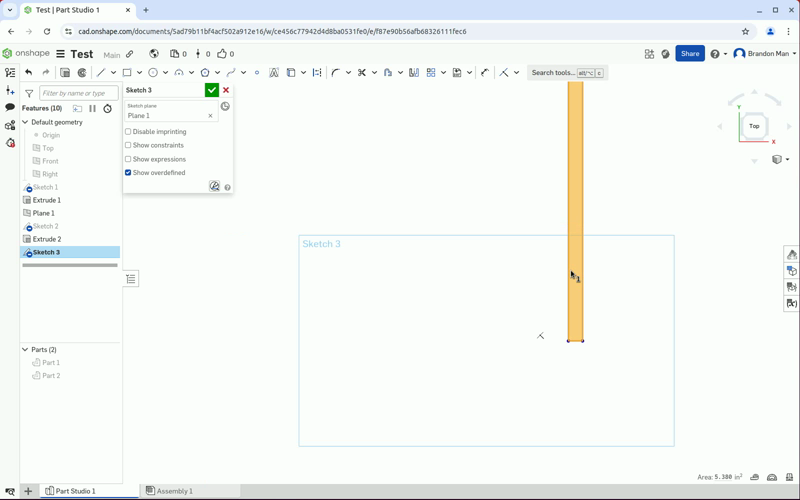
scroll(-6)
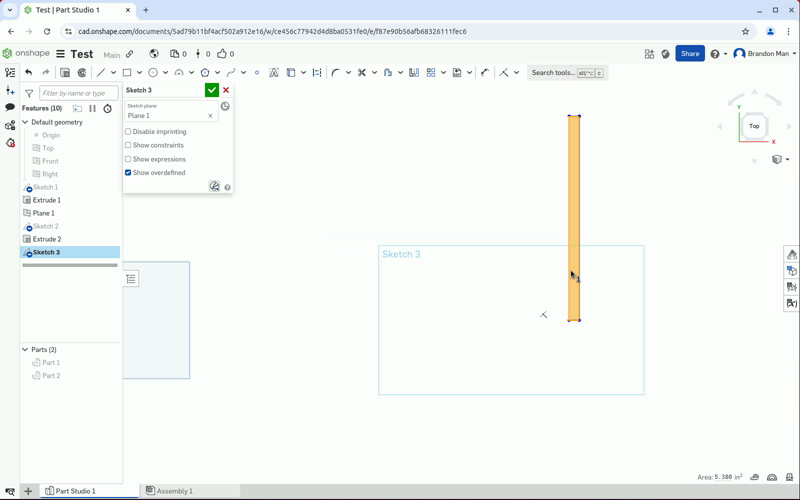
scroll(-6)
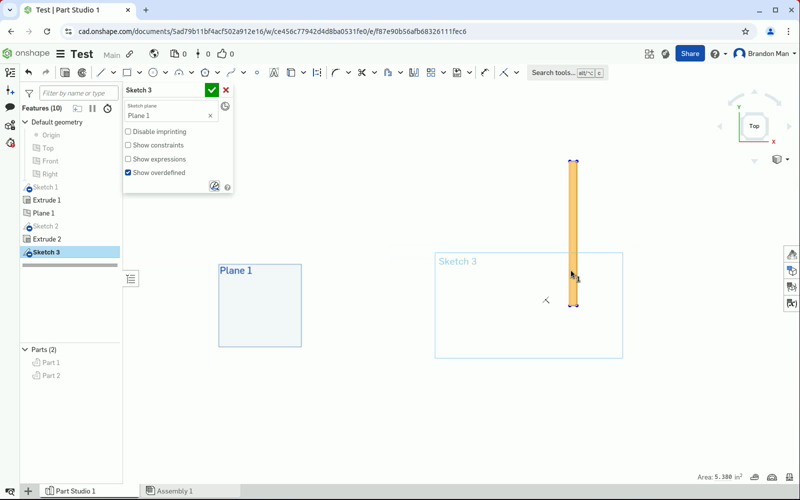
scroll(-6)
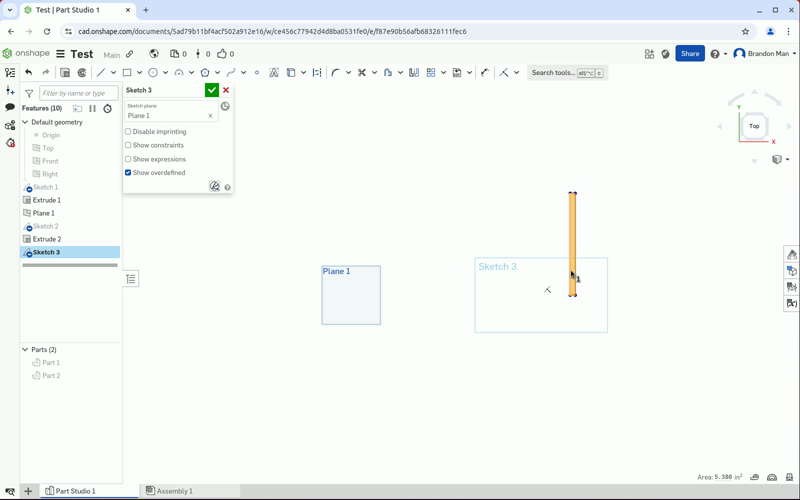
scroll(-6)
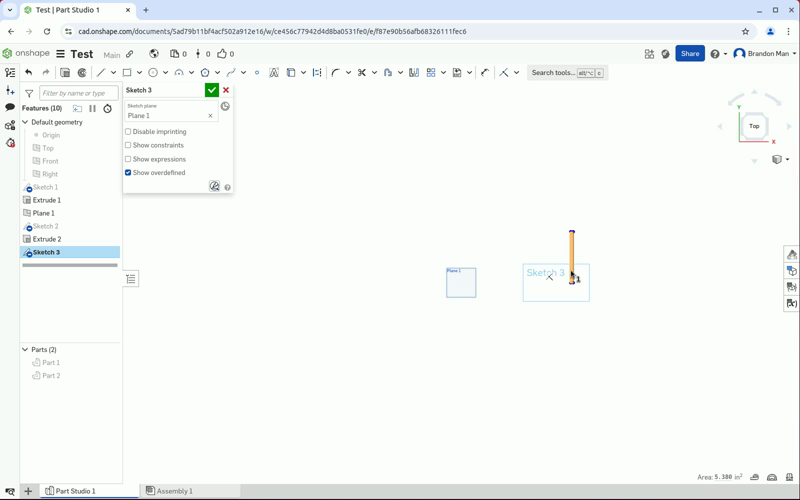
mouse_move(73, 352)
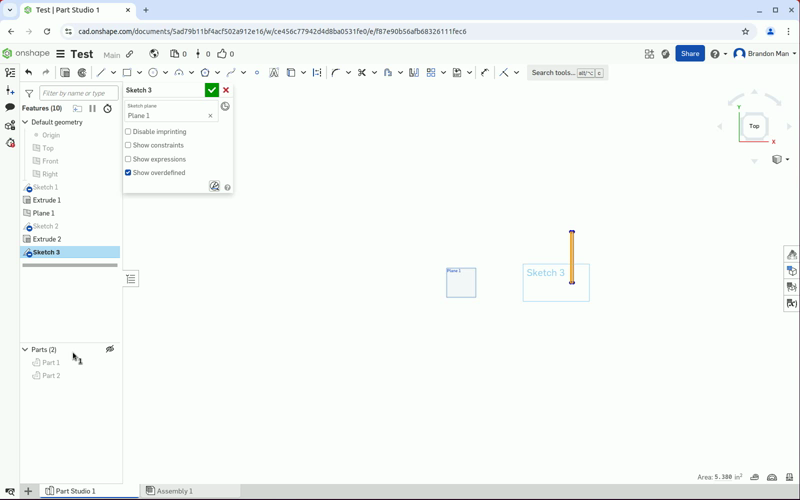
key(shift+y)
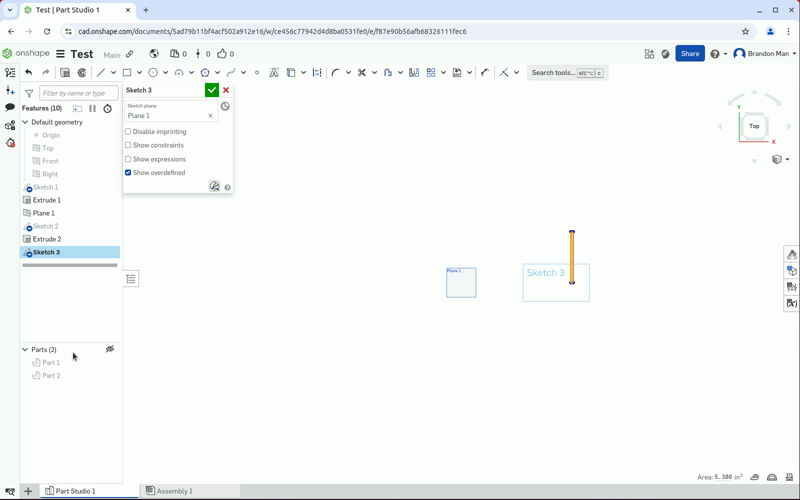
key(shift+e)
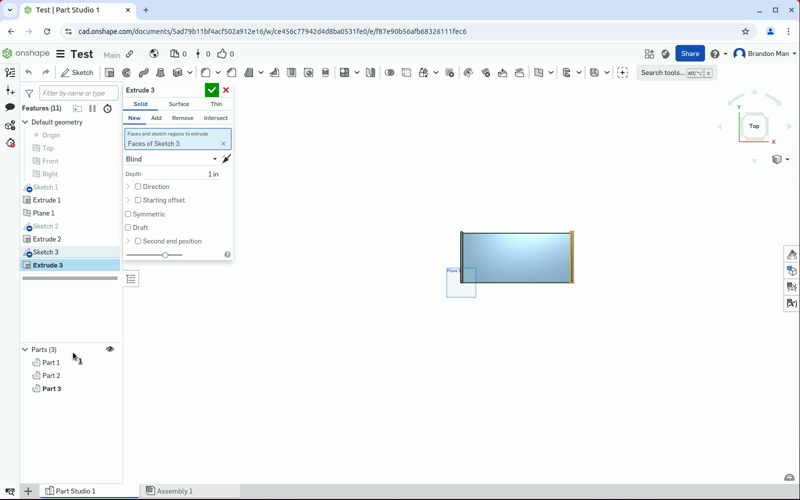
mouse_move(143, 106)
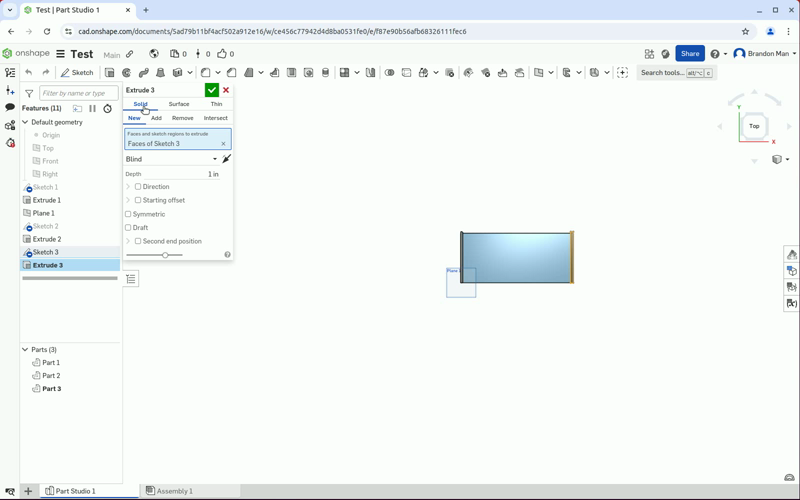
click(143, 106)
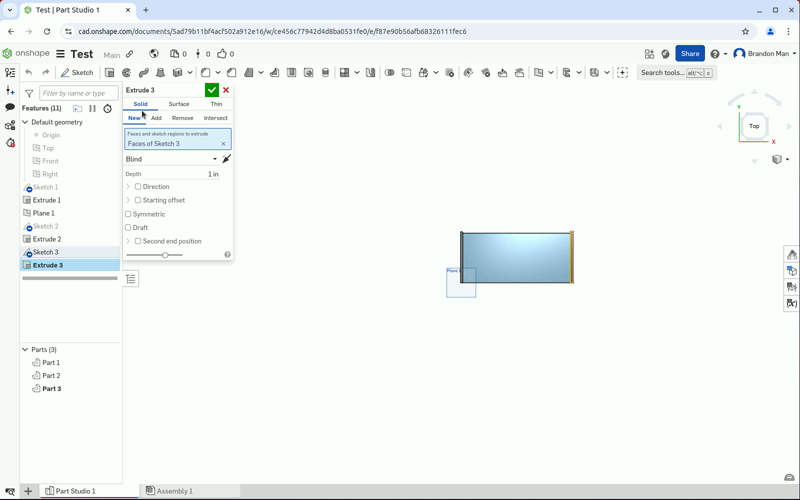
mouse_move(137, 120)
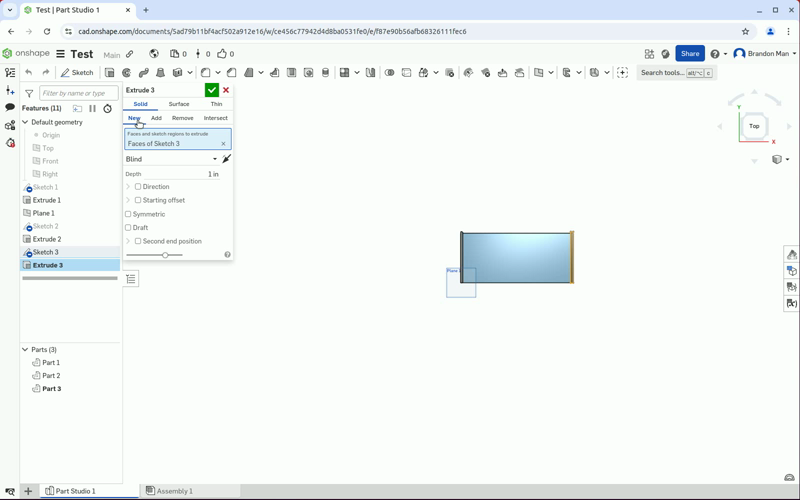
click(137, 120)
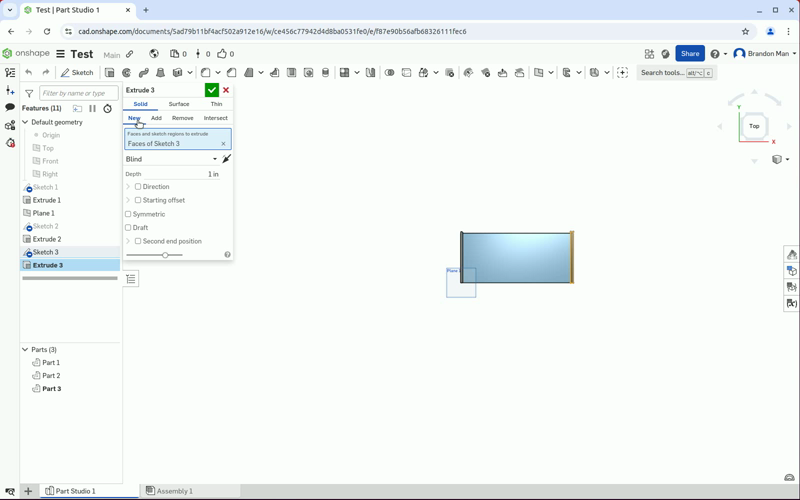
key(tab, 4)
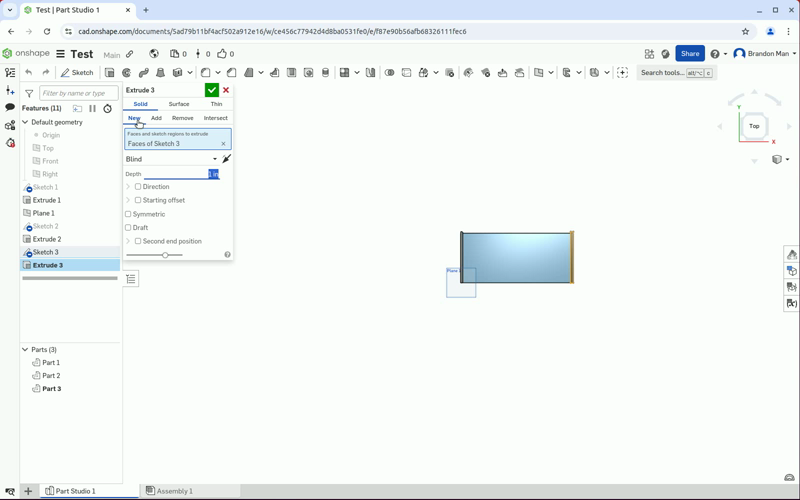
text(7.703)
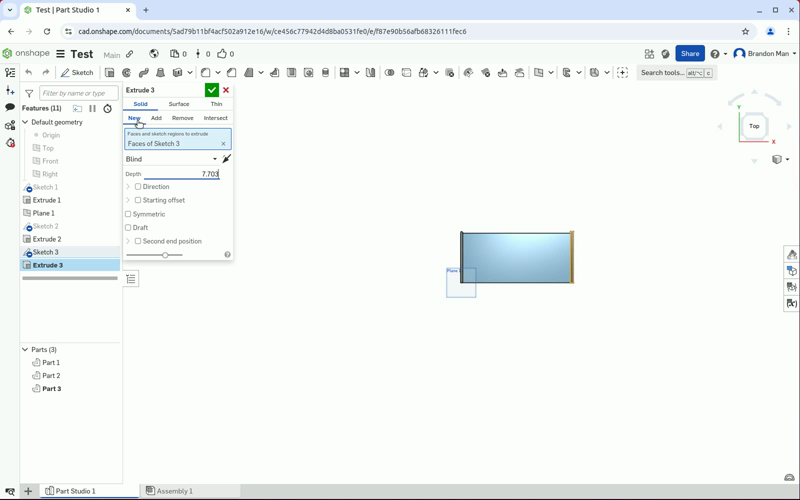
key(enter)
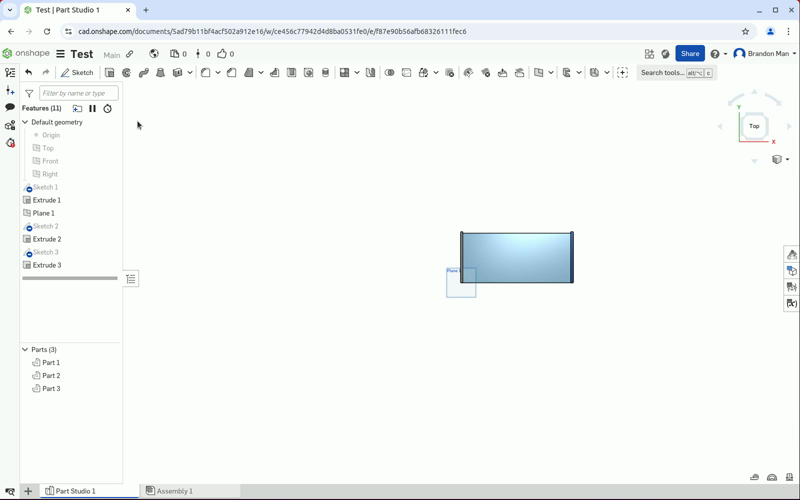
key(shift+h)
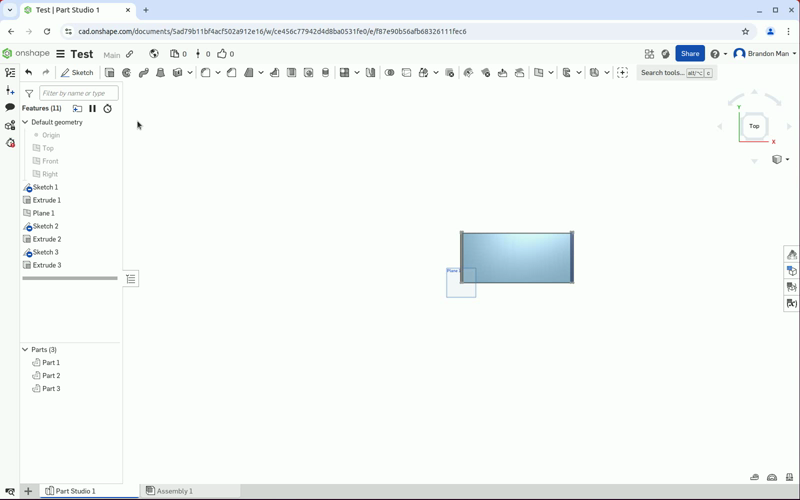
key(shift+h)
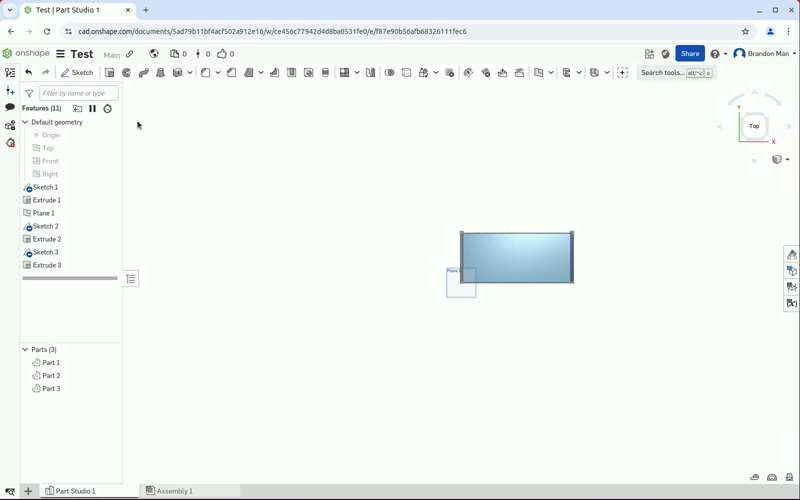
key(shift+7)
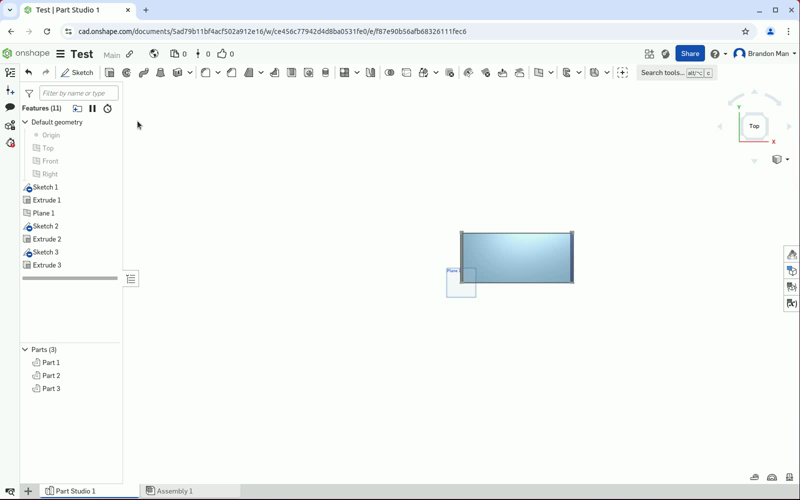
key(up, 3)
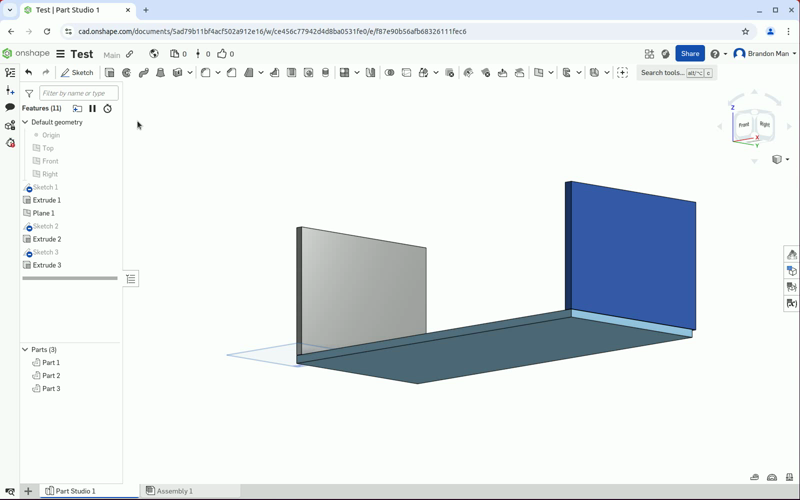
key(left, 3)
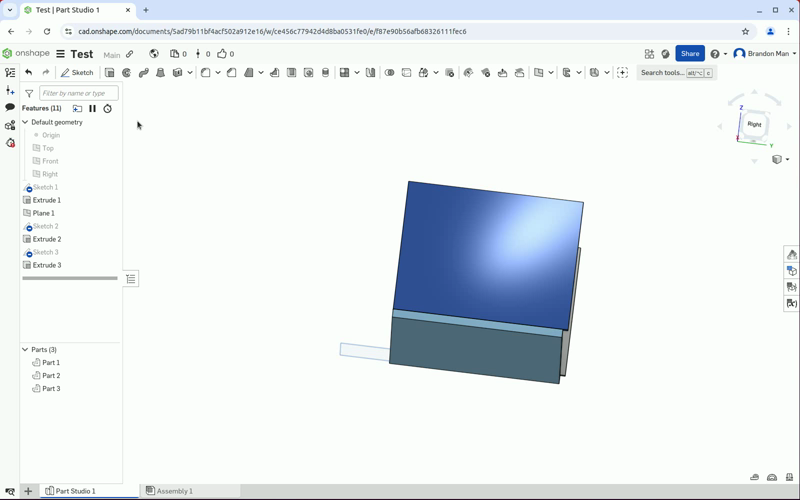
key(right, 3)
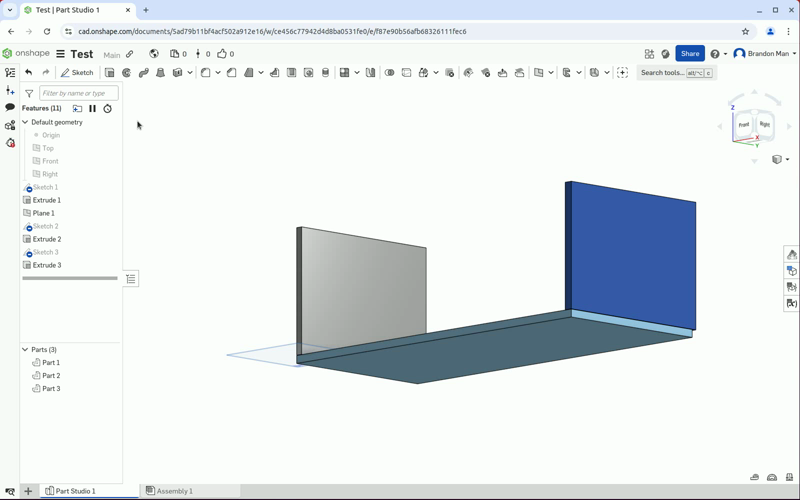
key(down, 3)
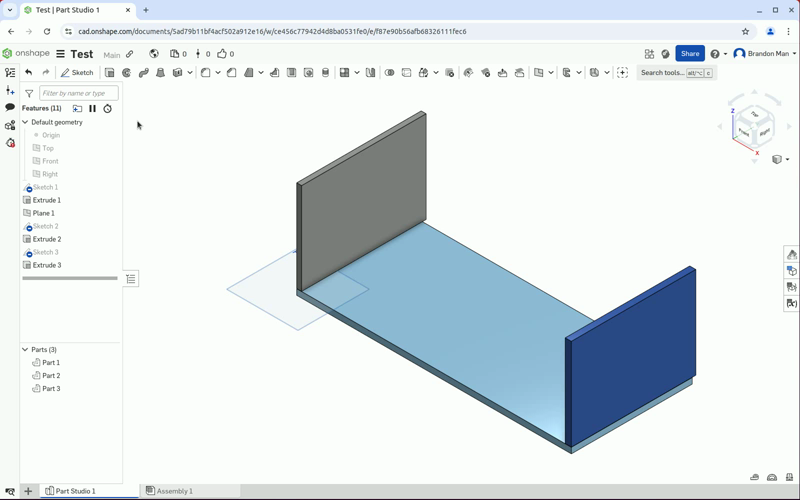
mouse_move(73, 189)
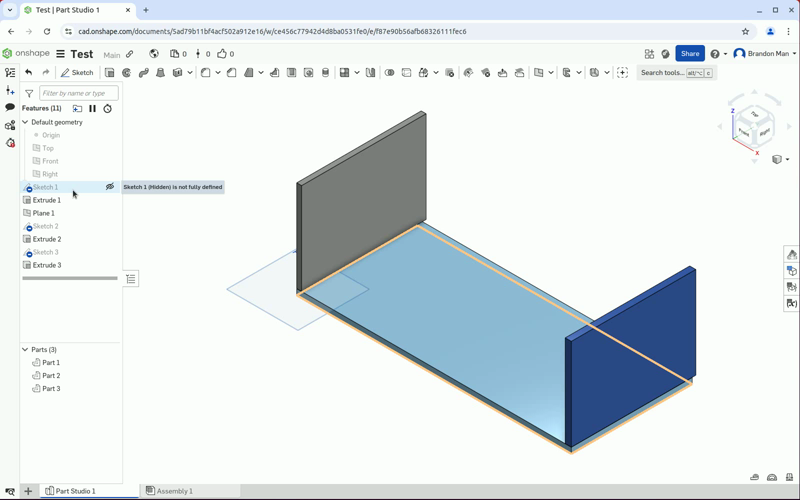
click(73, 189)